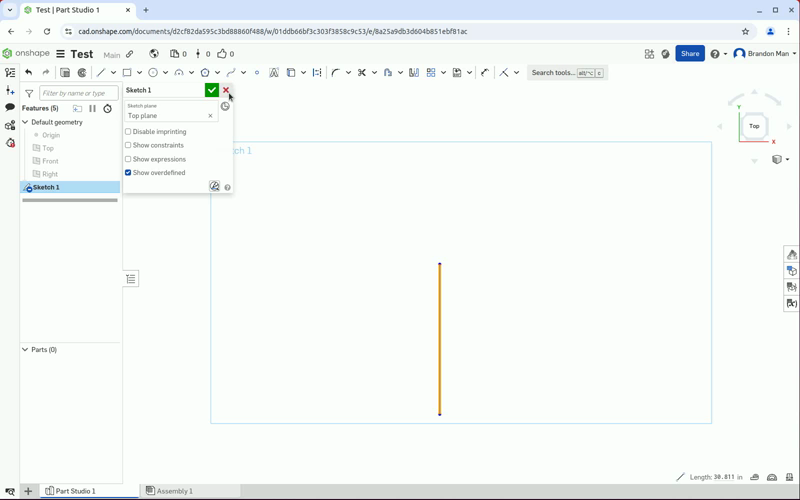
key(shift+h)
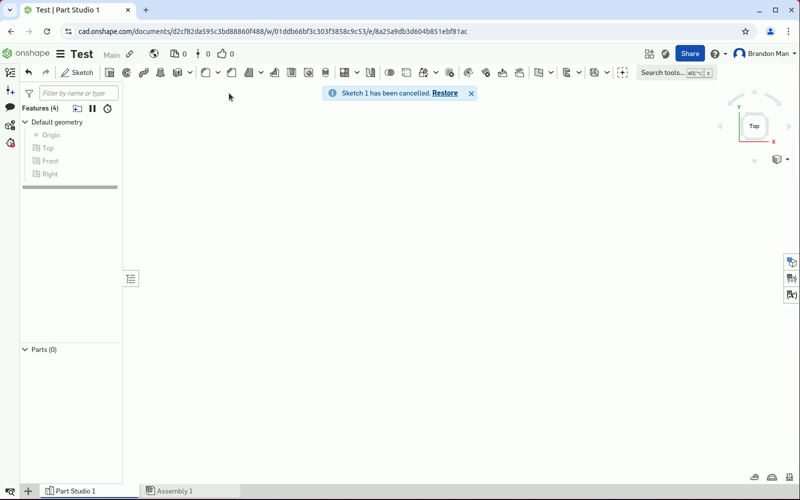
mouse_move(73, 352)
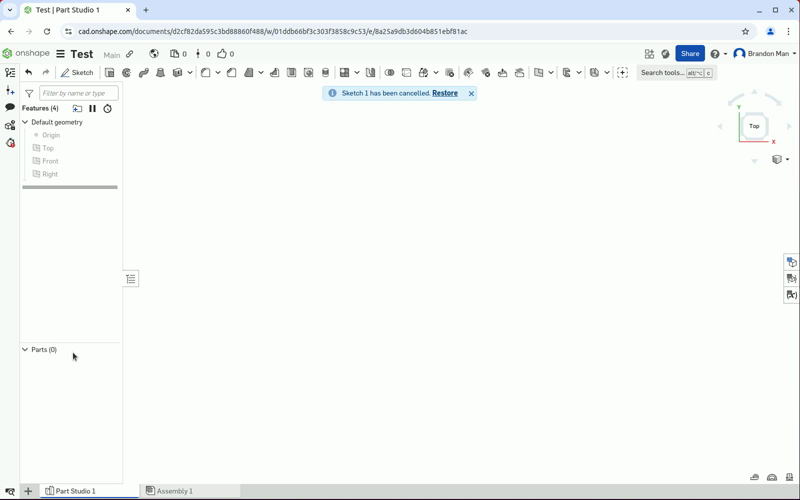
key(y)
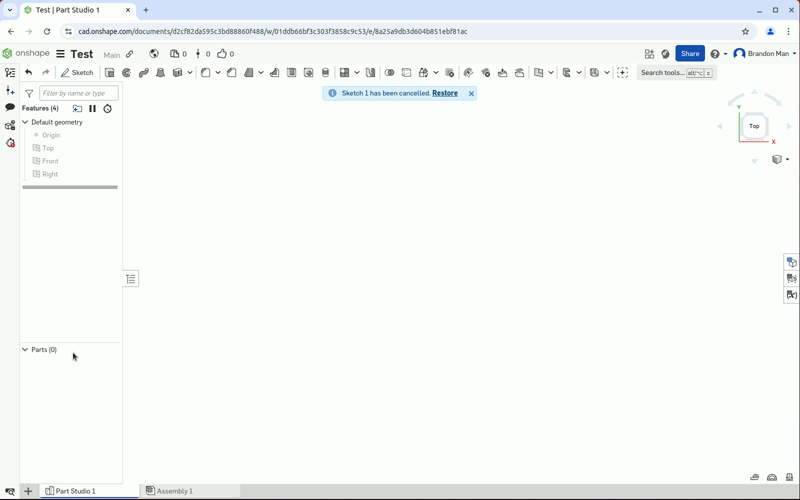
key(shift+p)
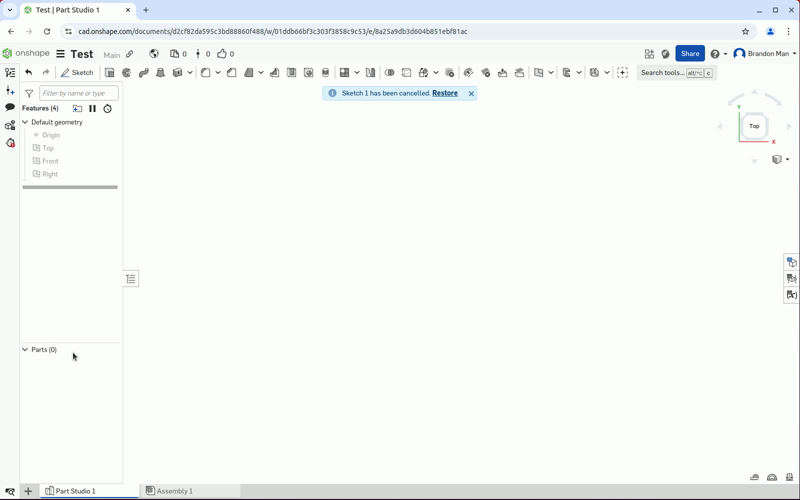
key(space)
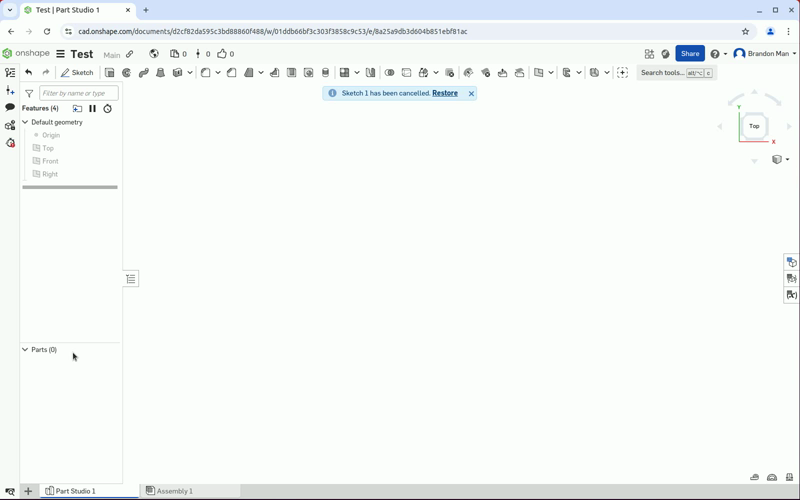
key_down(shift)
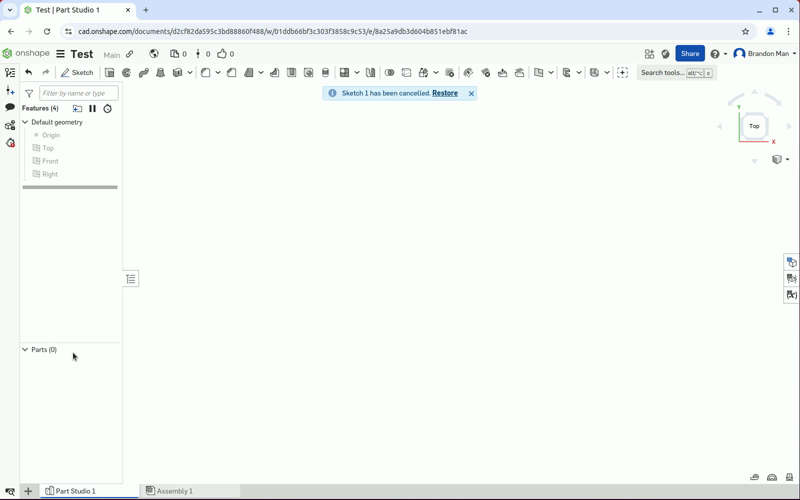
key(up)
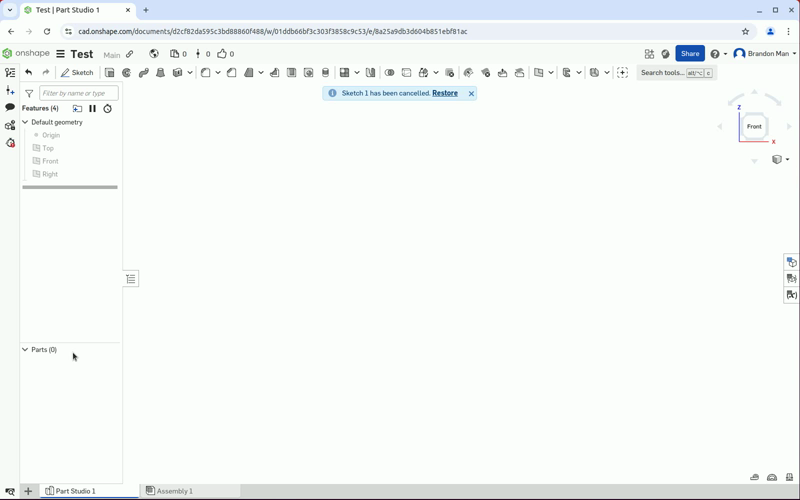
key_up(shift)
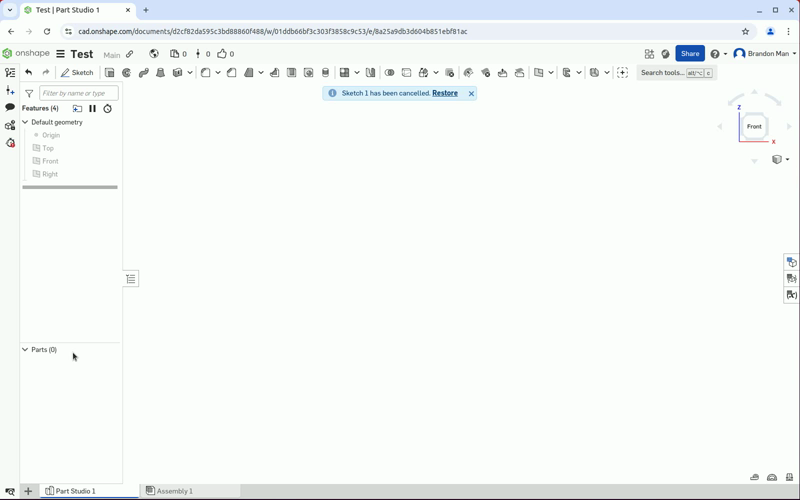
mouse_move(73, 352)
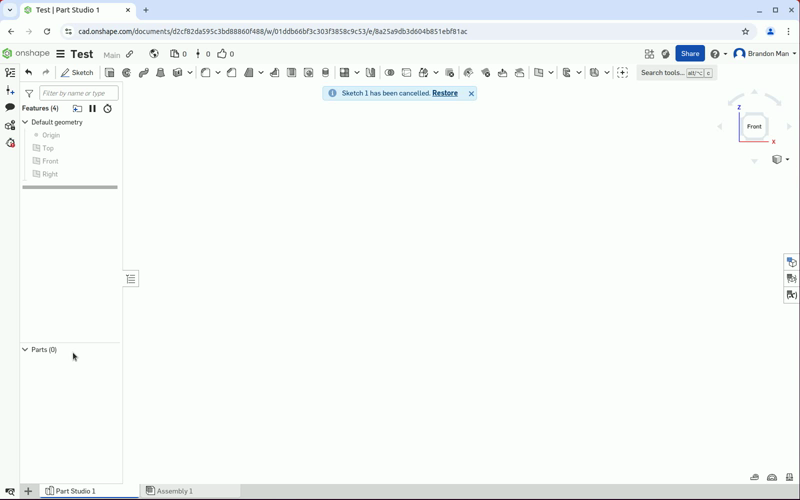
key(shift+y)
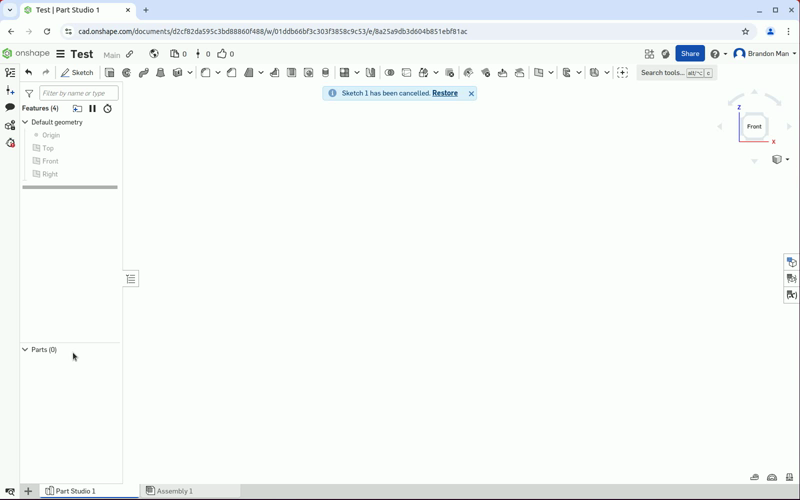
key(shift+s)
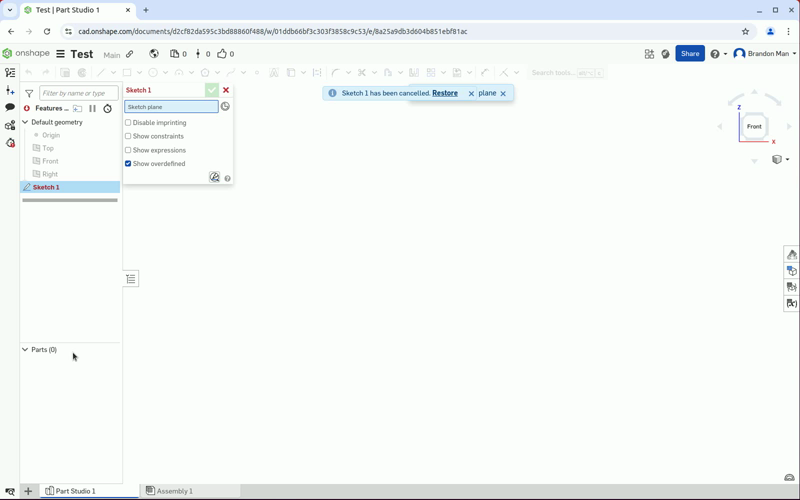
mouse_move(73, 163)
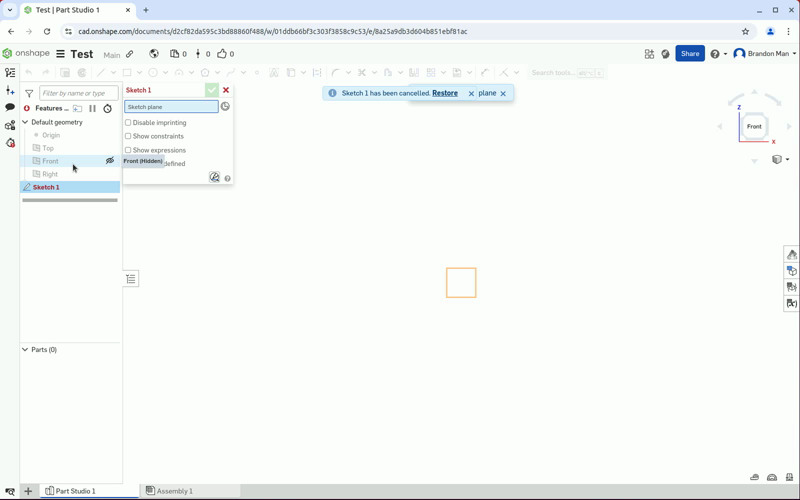
click(73, 163)
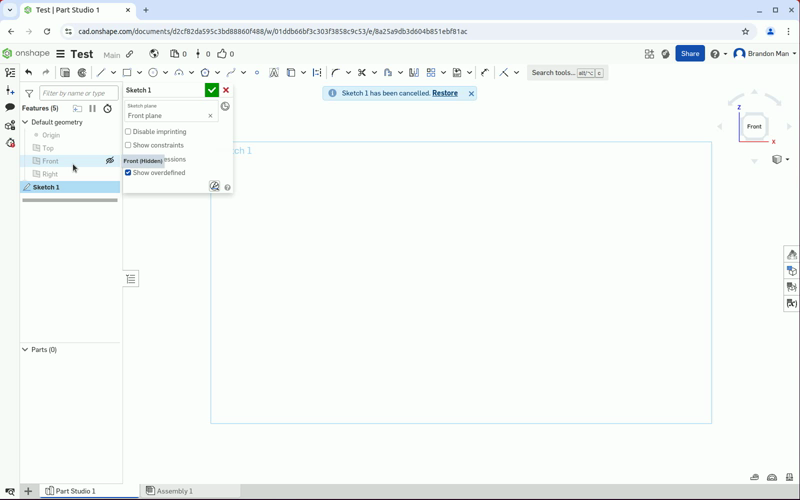
mouse_move(73, 352)
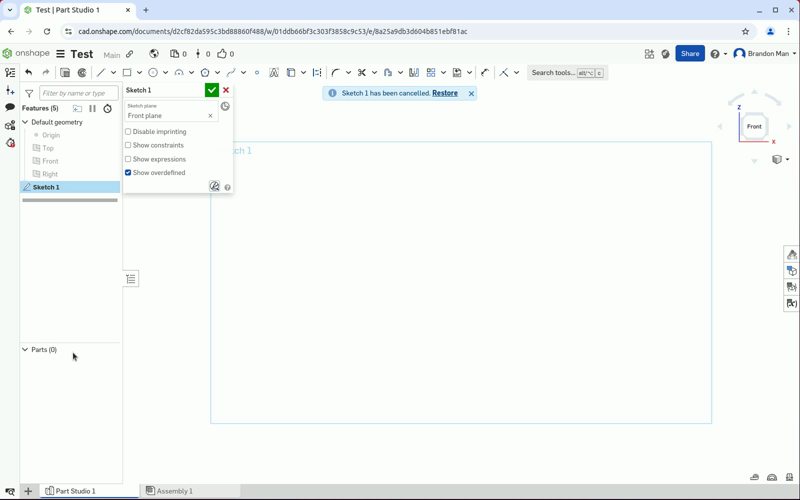
key(y)
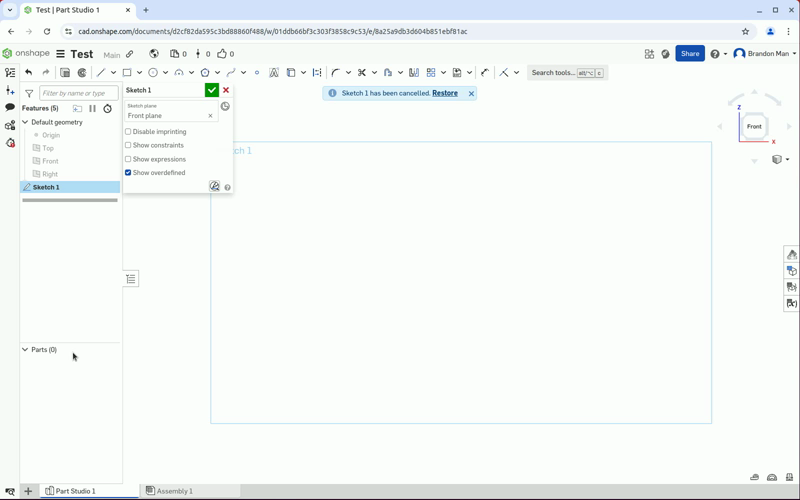
key(l)
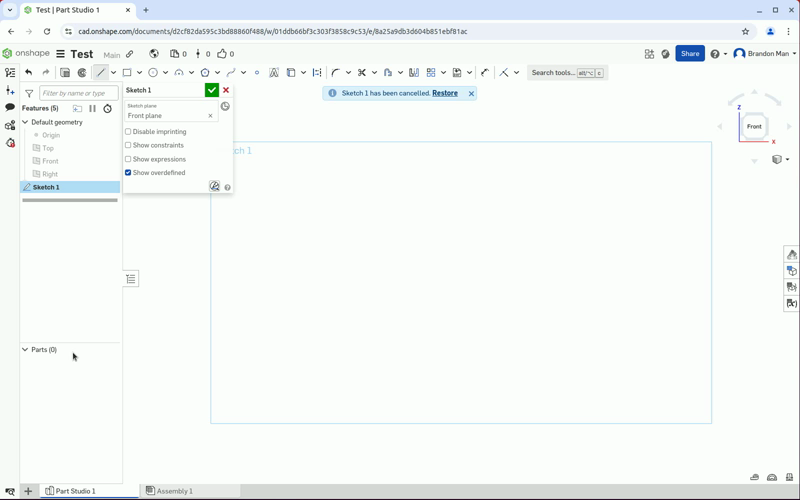
key_down(shift)
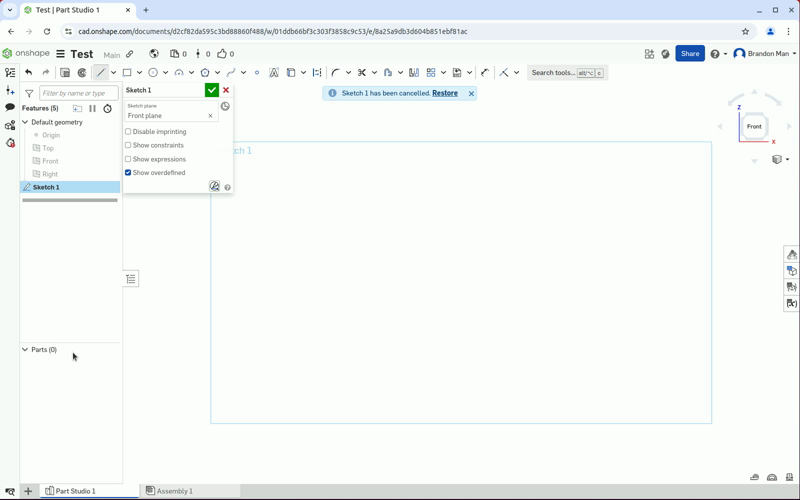
mouse_move(348, 282)
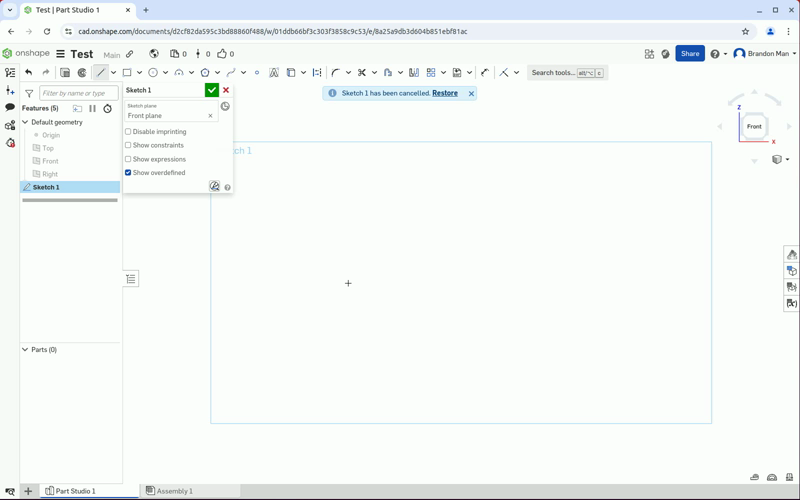
click(348, 282)
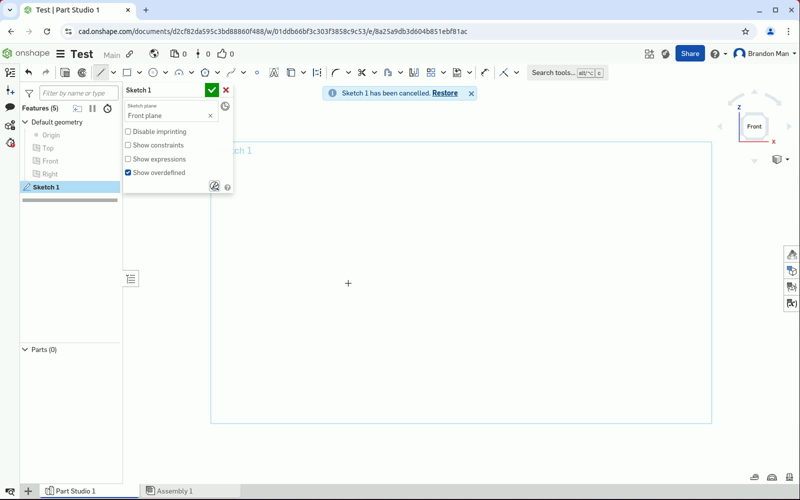
key_up(shift)
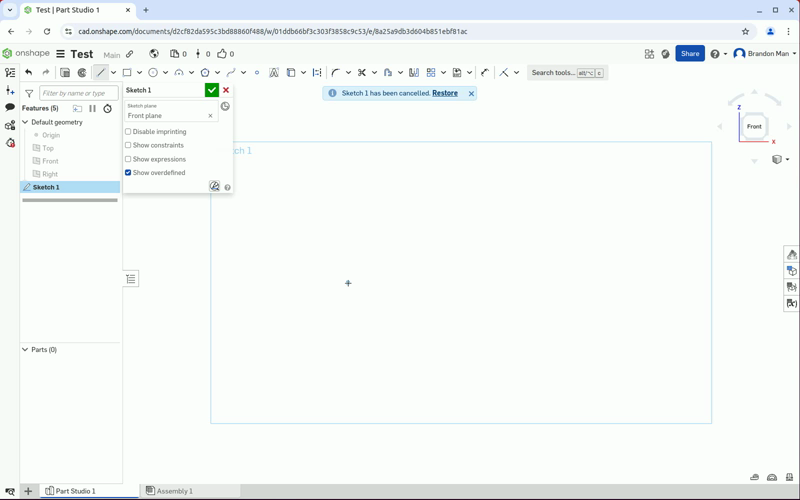
key_down(shift)
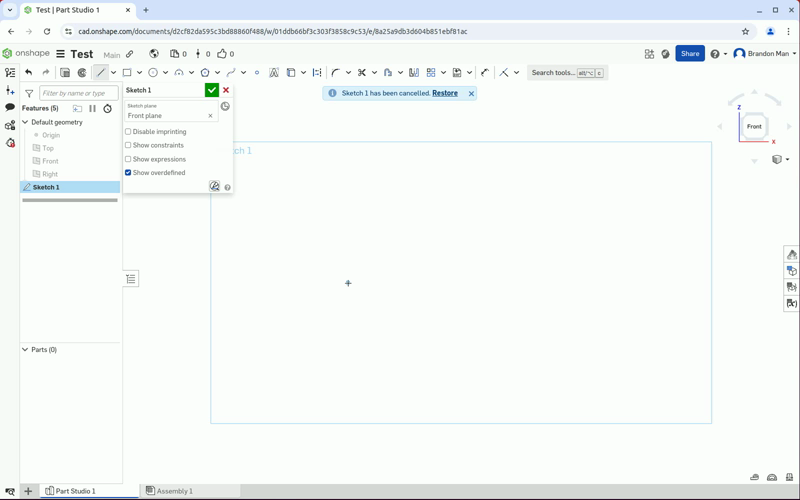
mouse_move(378, 282)
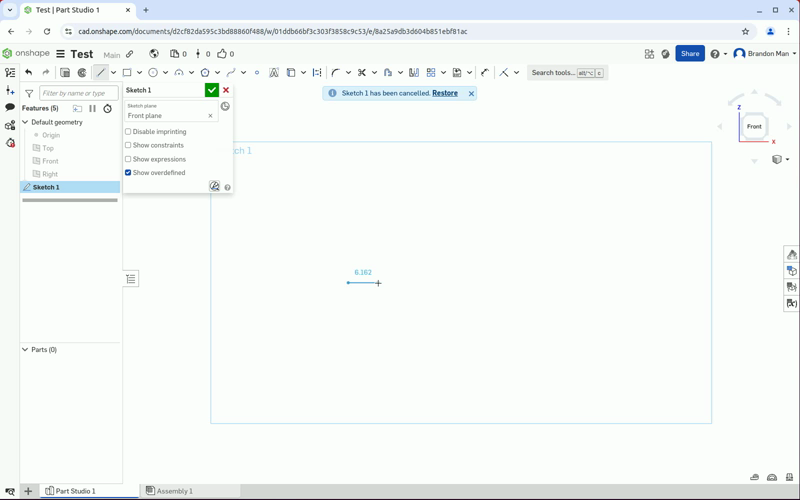
mouse_move(397, 282)
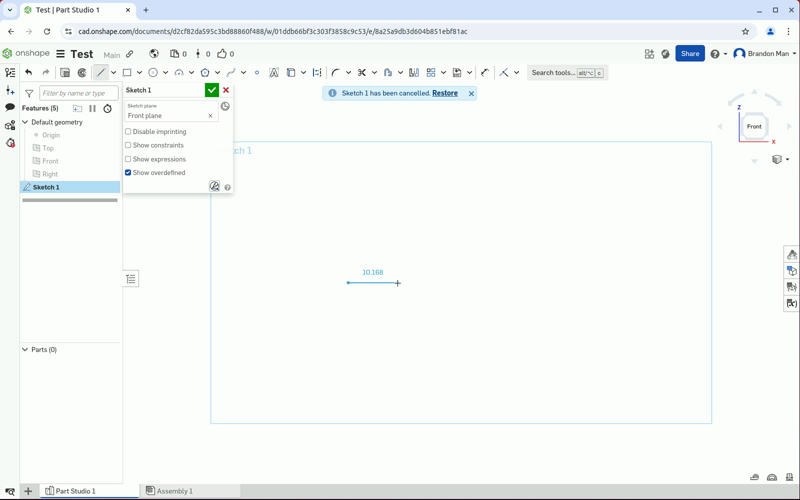
click(397, 282)
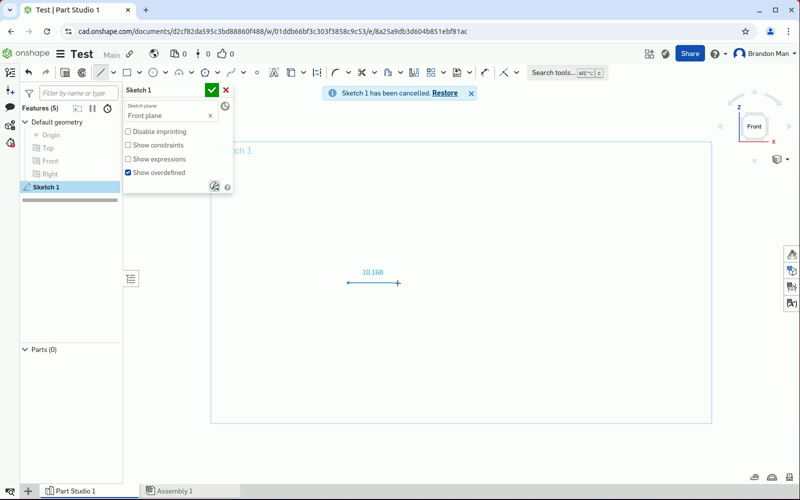
key_up(shift)
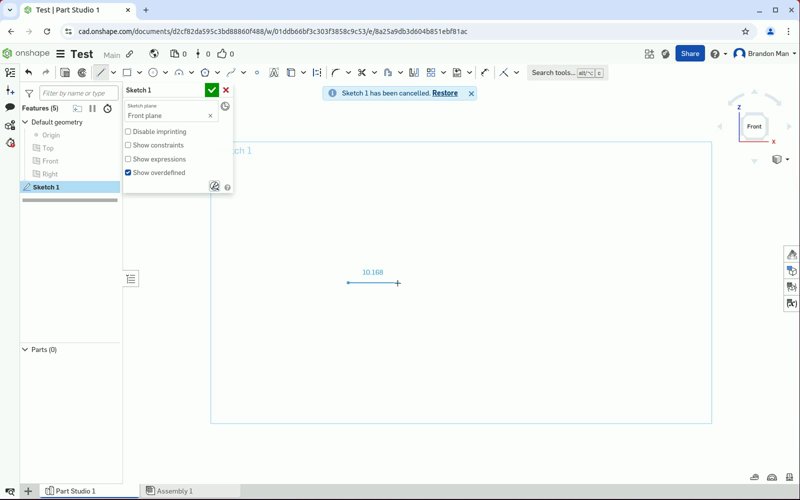
key_down(shift)
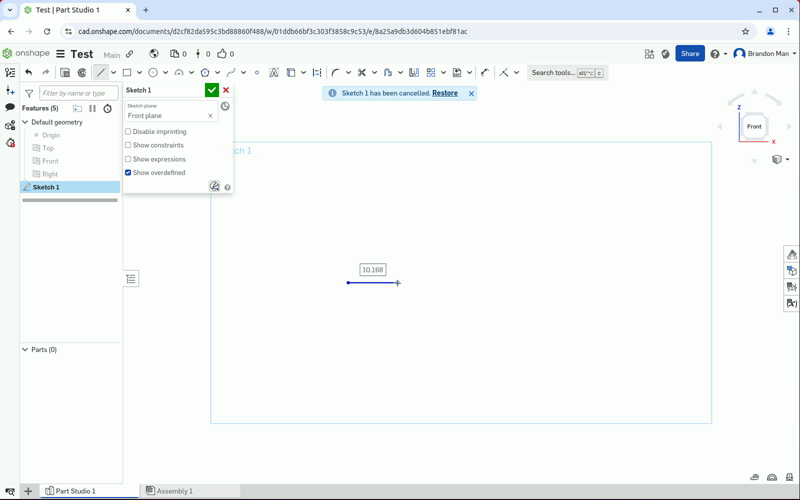
mouse_move(461, 282)
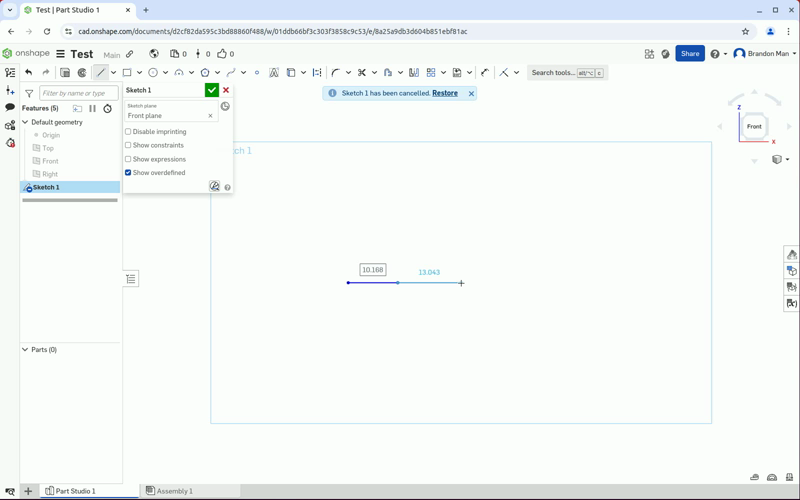
click(461, 282)
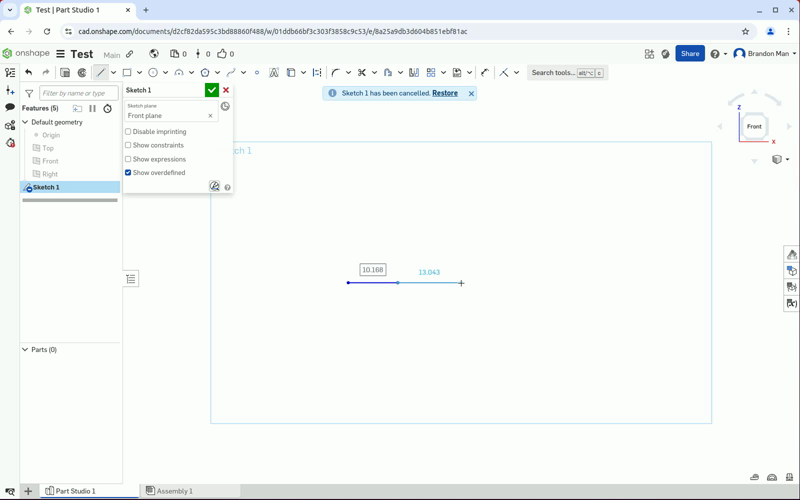
key_up(shift)
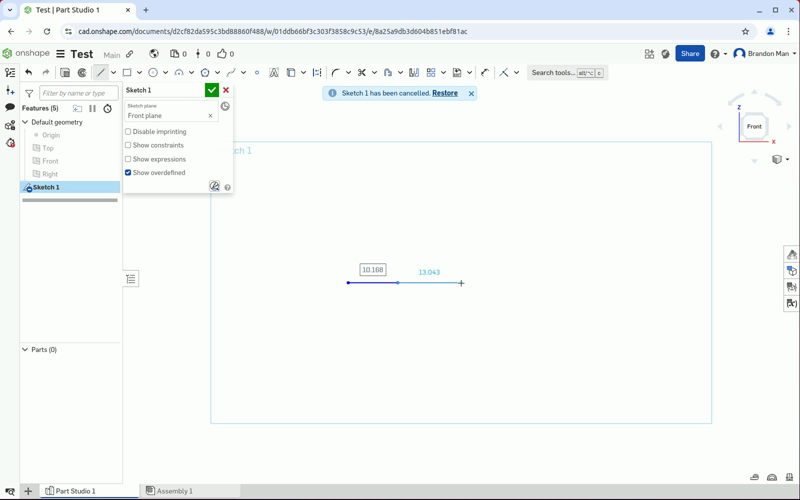
key_down(shift)
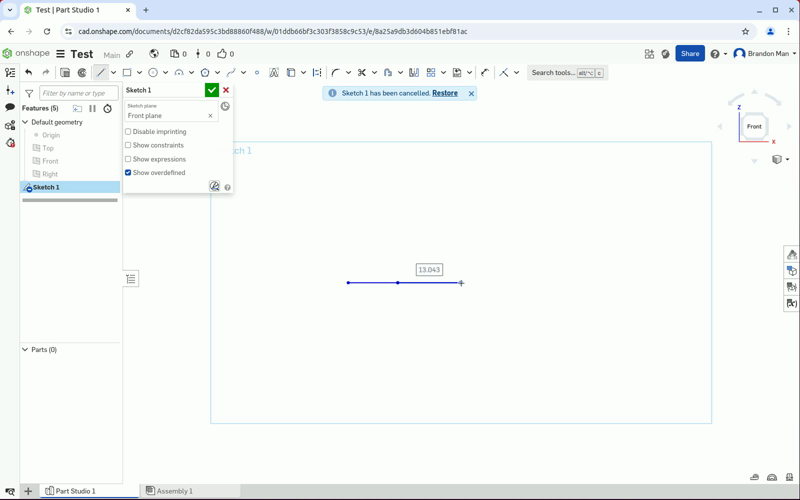
mouse_move(522, 282)
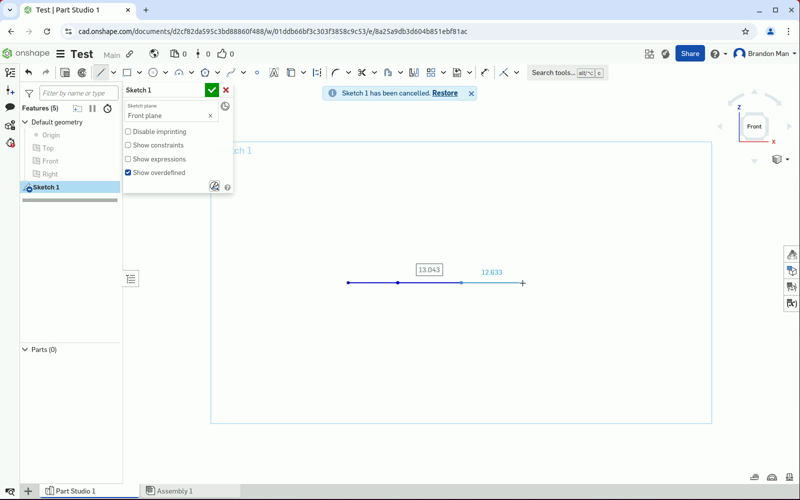
click(522, 282)
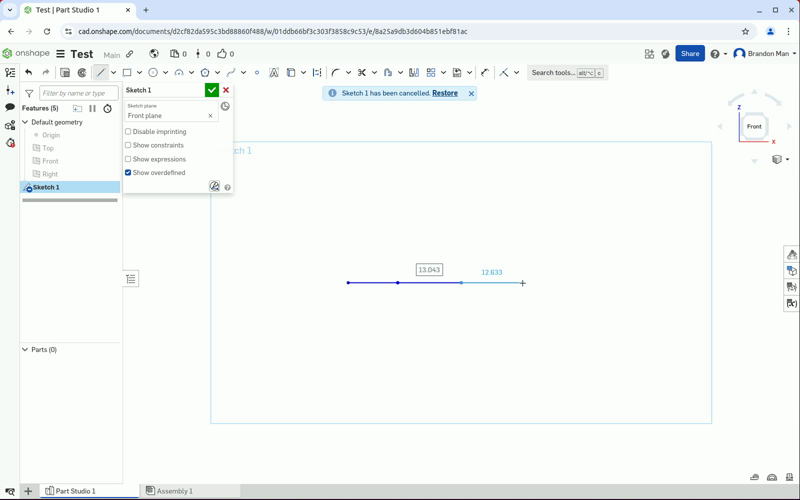
key_up(shift)
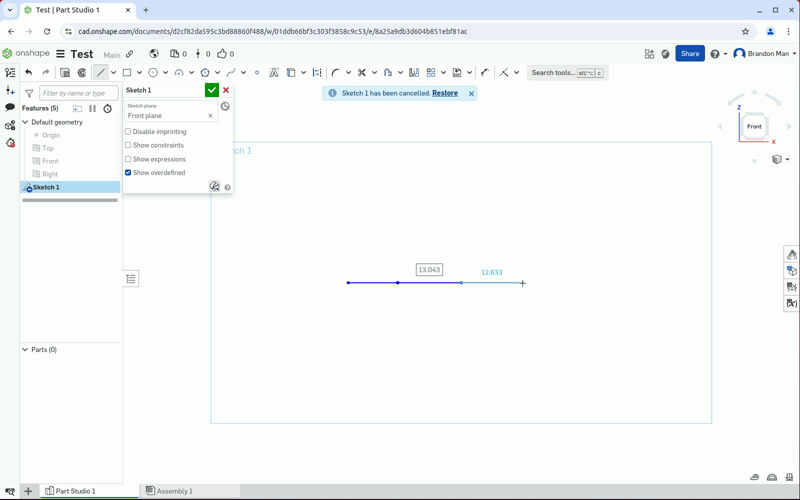
key_down(shift)
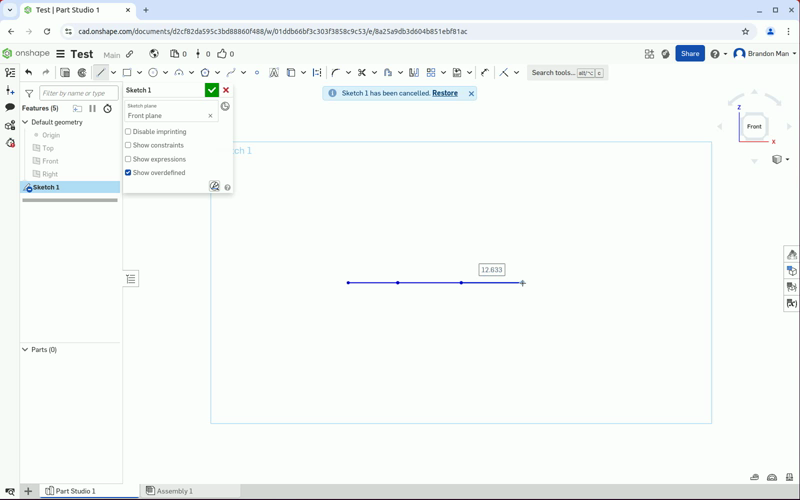
mouse_move(552, 282)
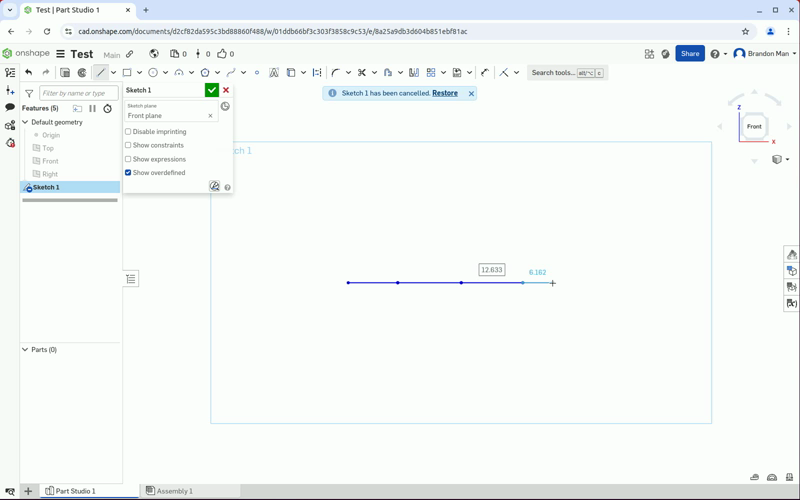
mouse_move(572, 282)
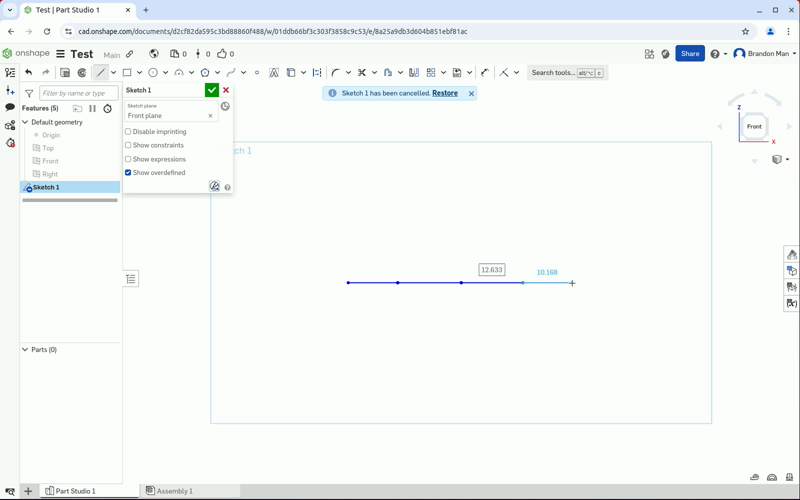
click(572, 282)
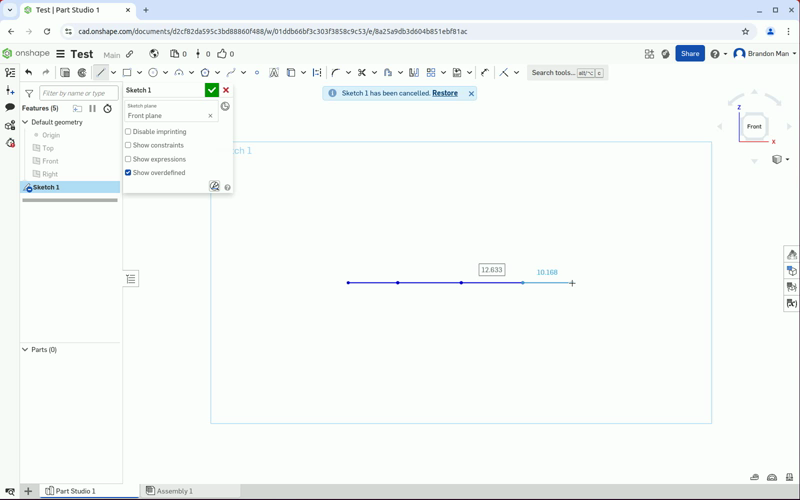
key_up(shift)
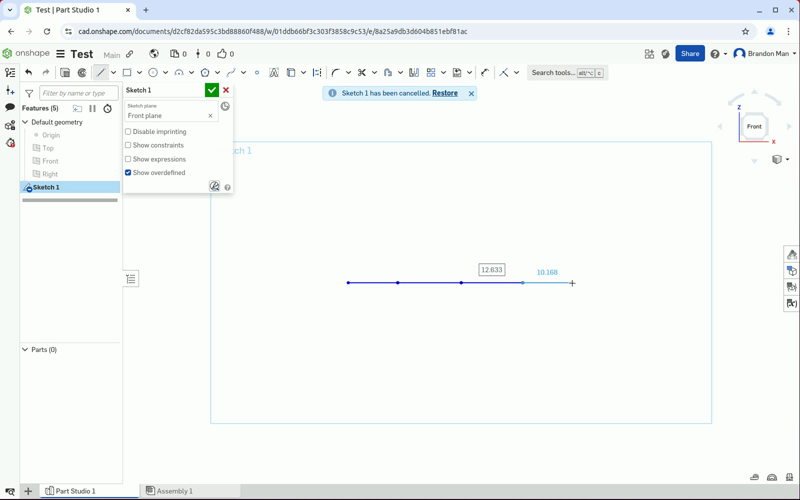
key_down(shift)
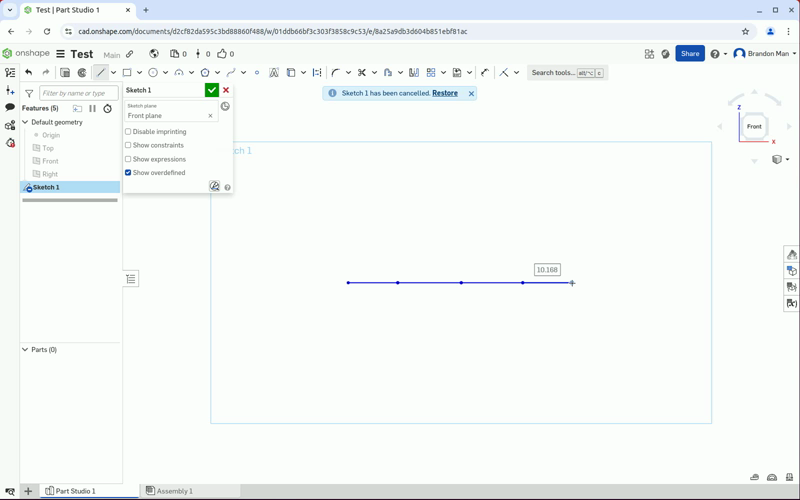
mouse_move(589, 282)
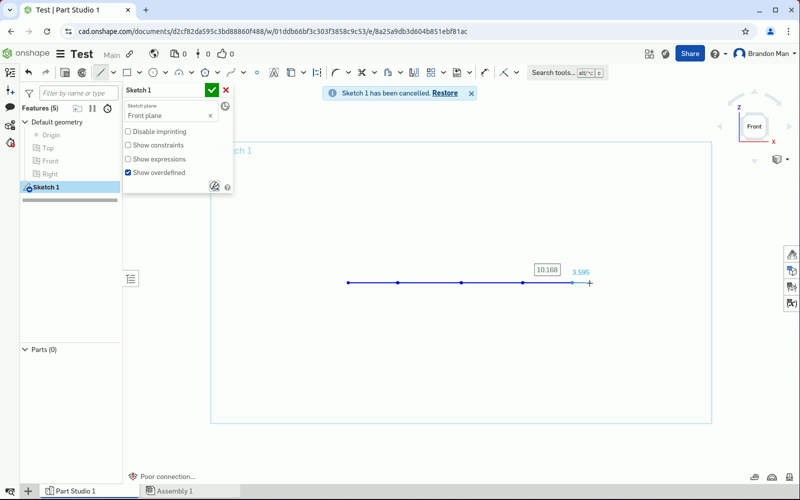
mouse_move(572, 245)
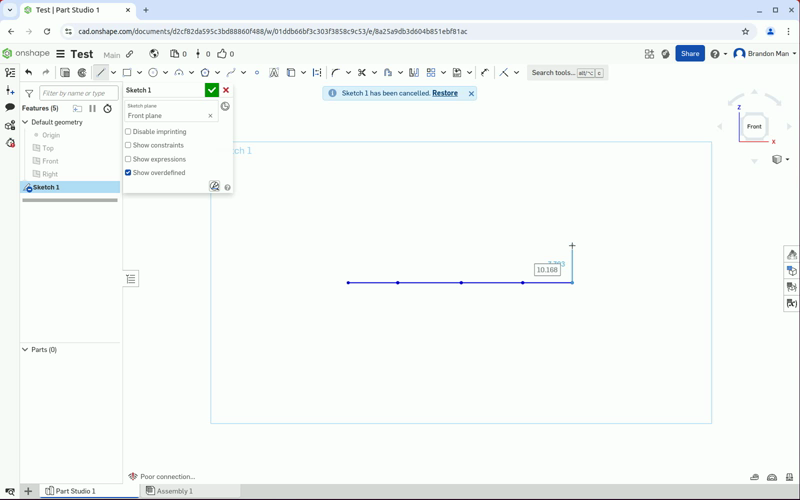
click(572, 245)
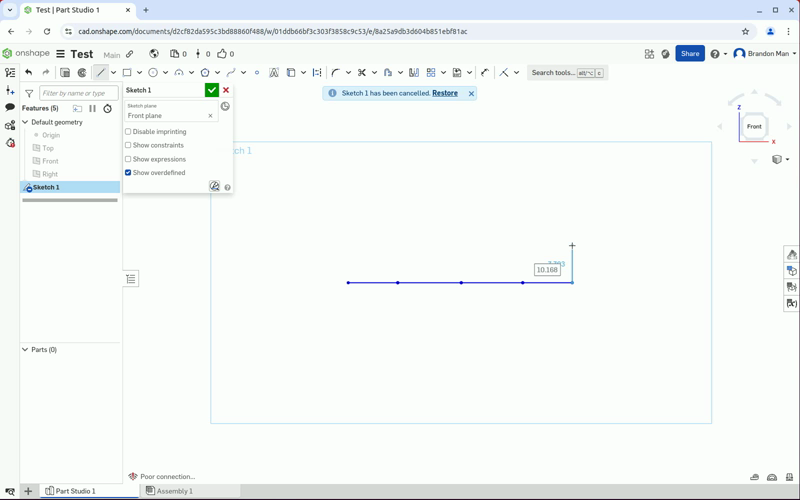
key_up(shift)
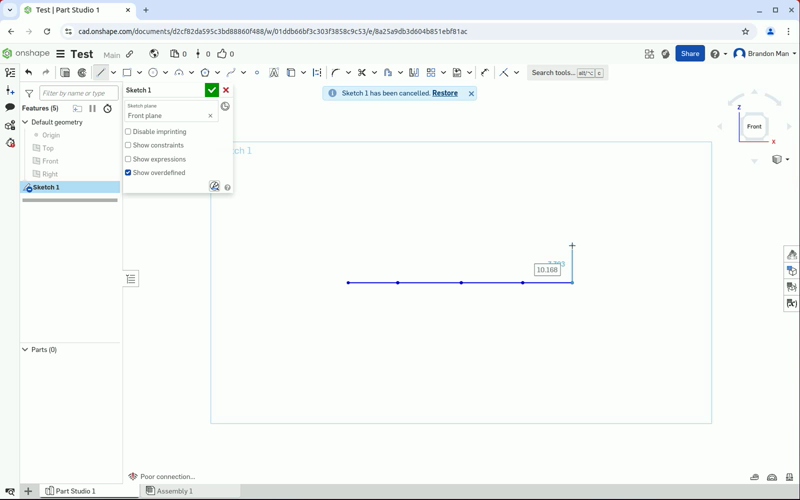
key_down(shift)
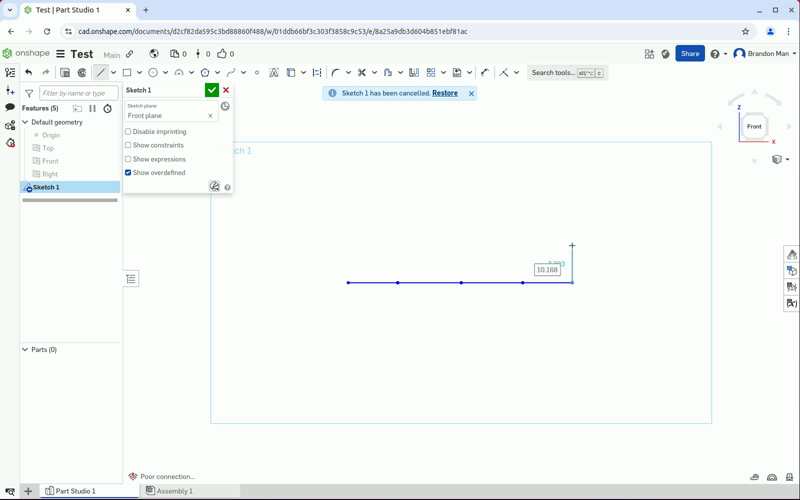
mouse_move(348, 245)
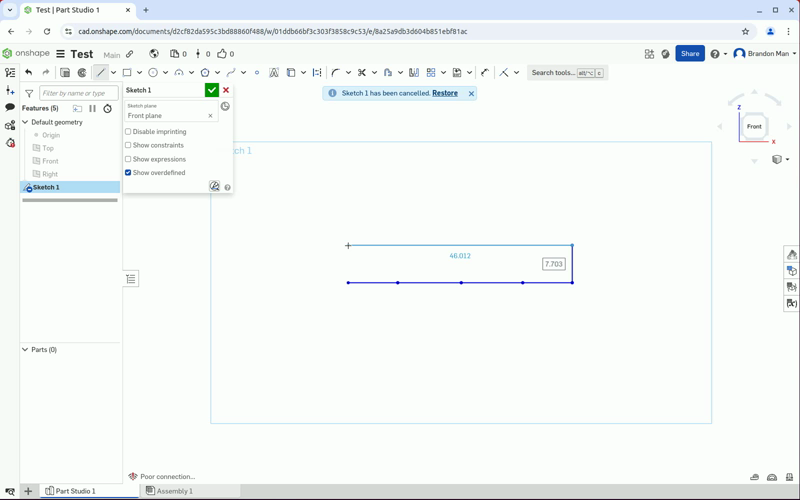
click(348, 245)
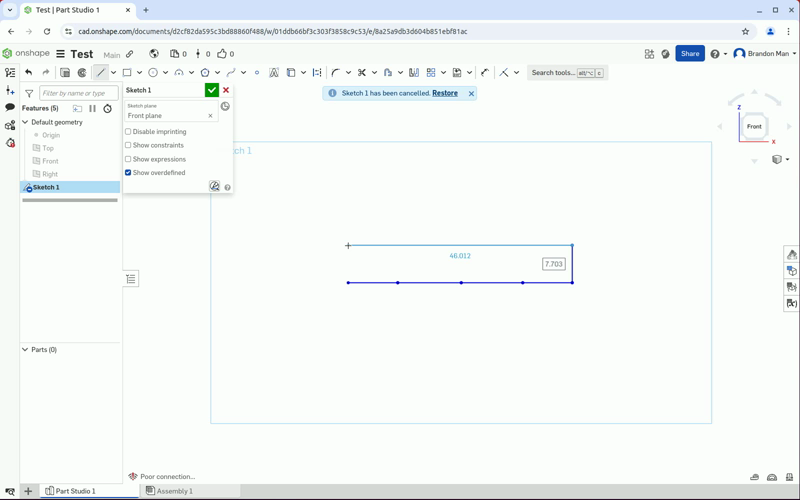
key_up(shift)
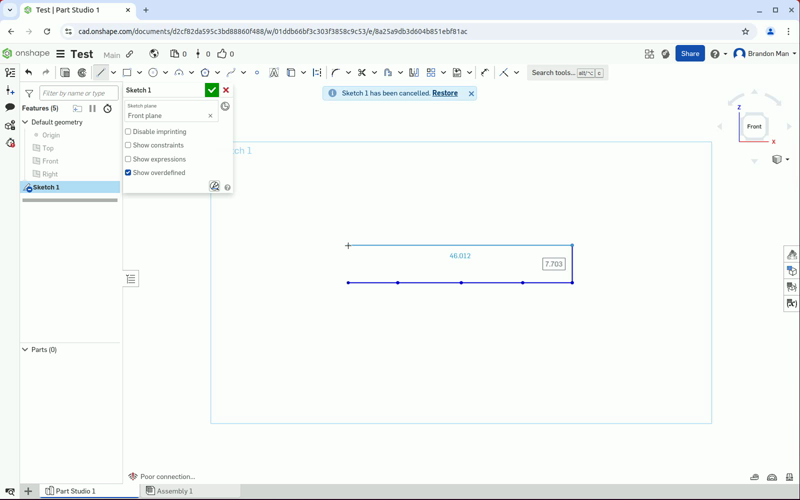
mouse_move(378, 245)
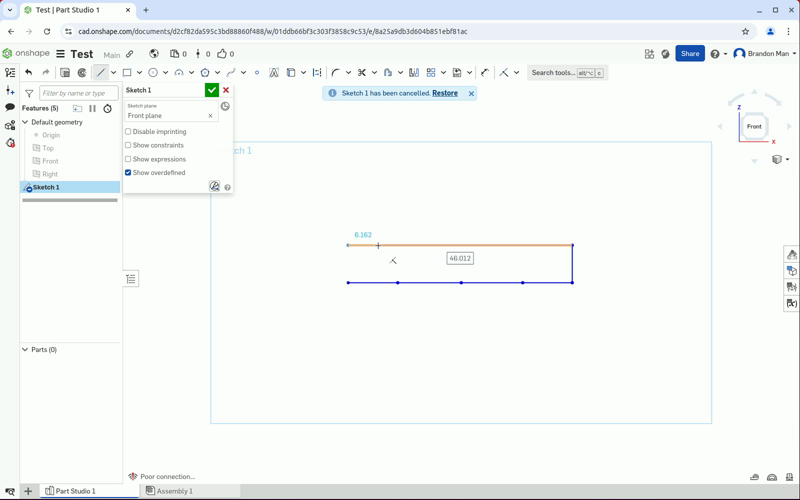
key_down(shift)
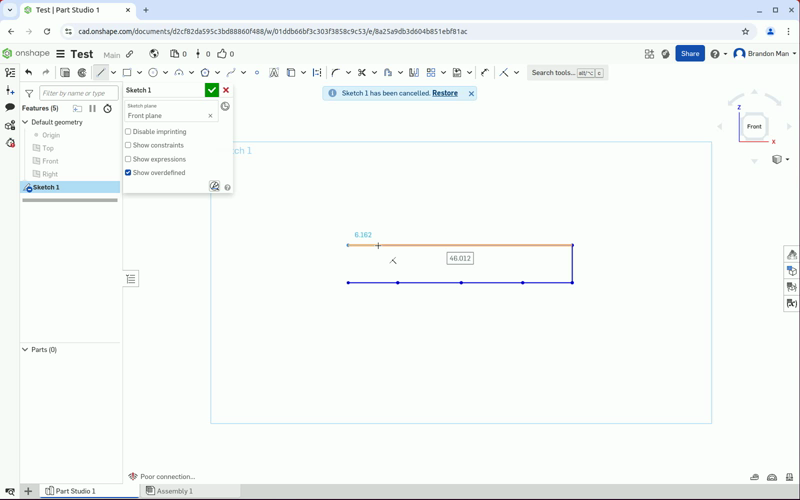
mouse_move(348, 282)
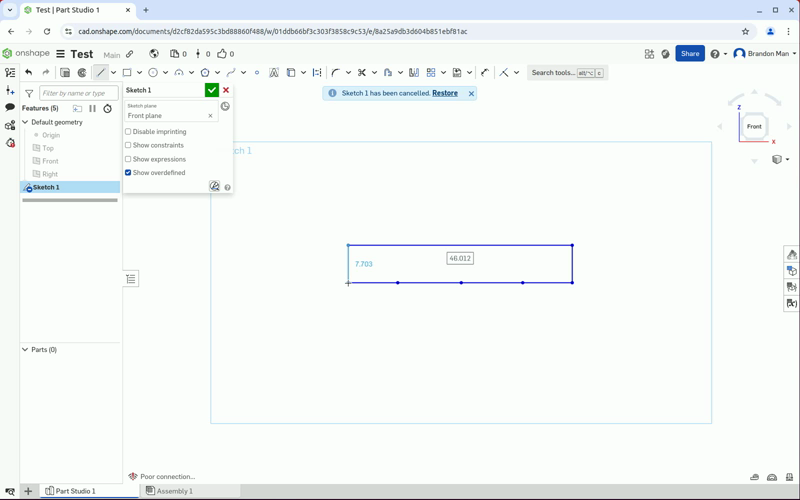
key_up(shift)
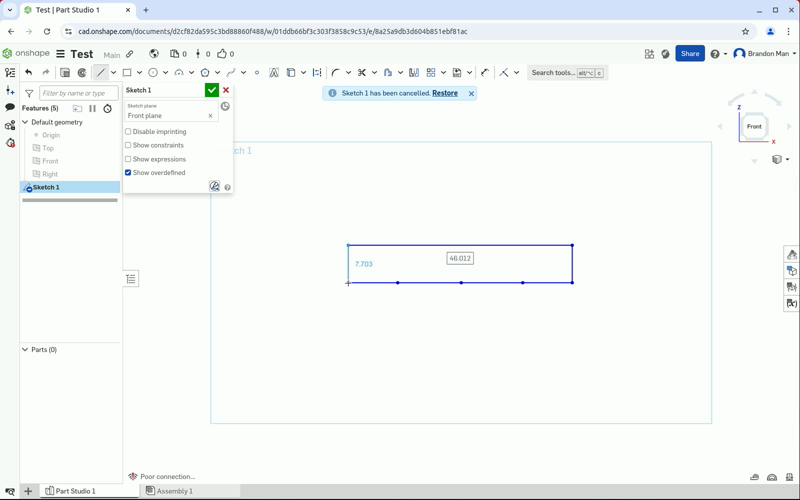
click(348, 282)
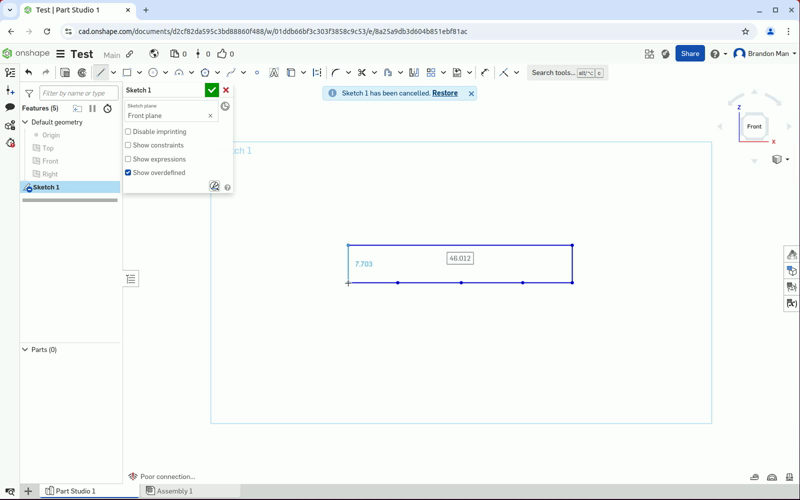
key(esc)
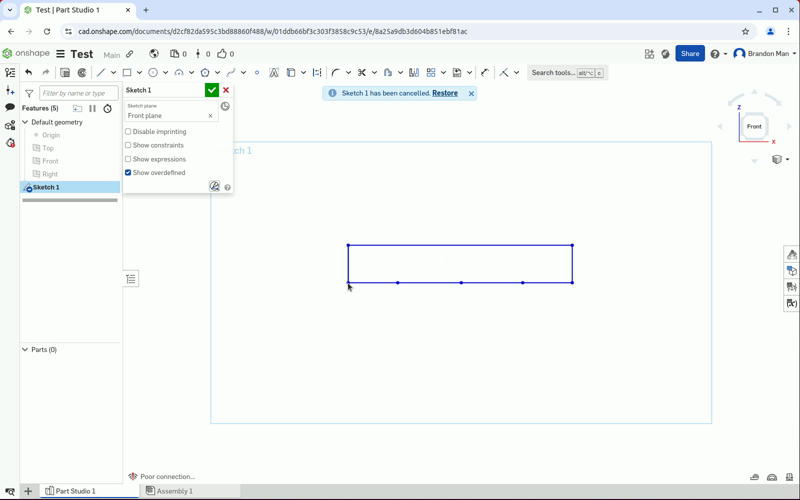
mouse_move(374, 258)
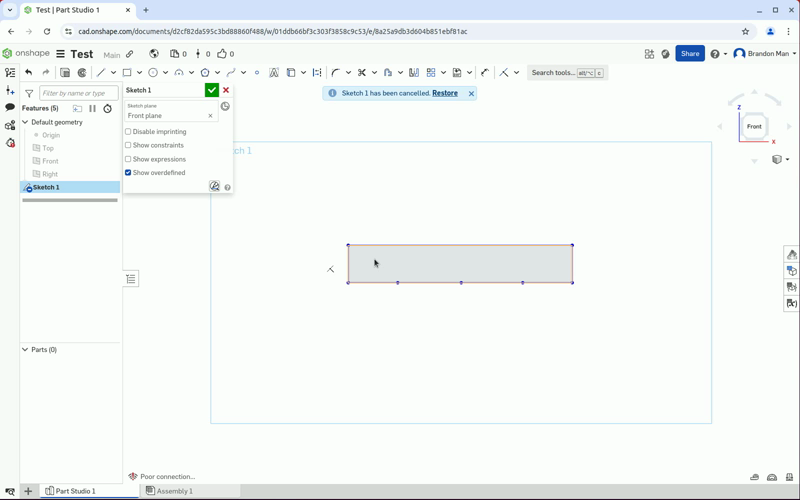
click(374, 258)
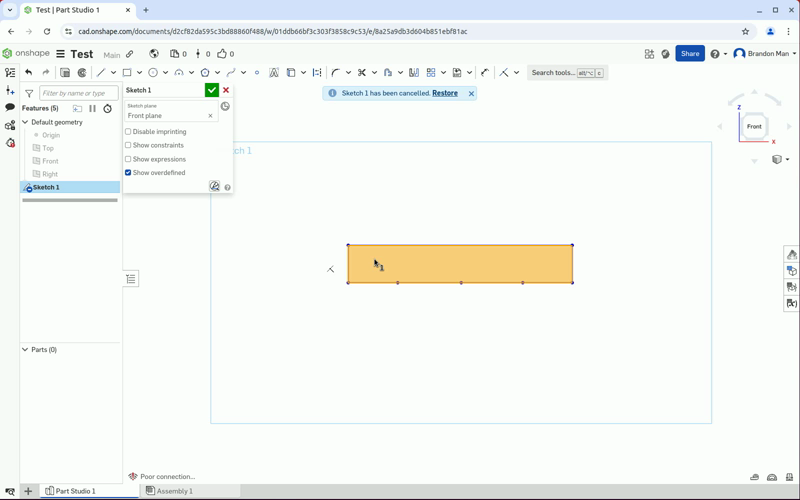
mouse_move(73, 352)
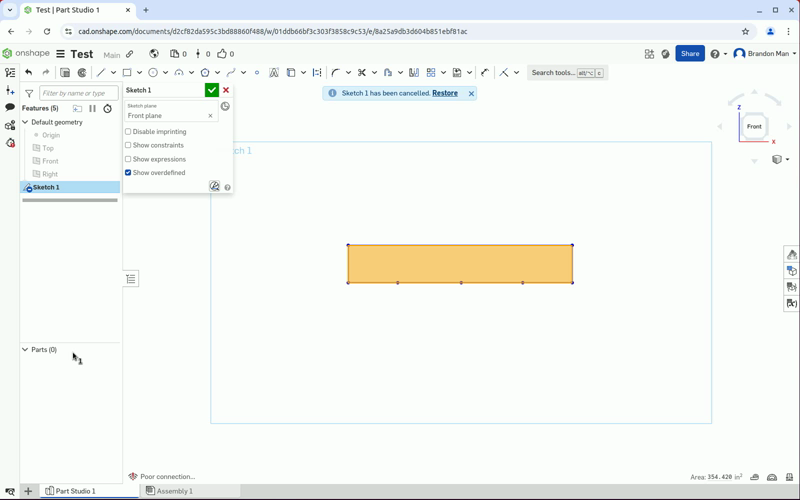
key(shift+y)
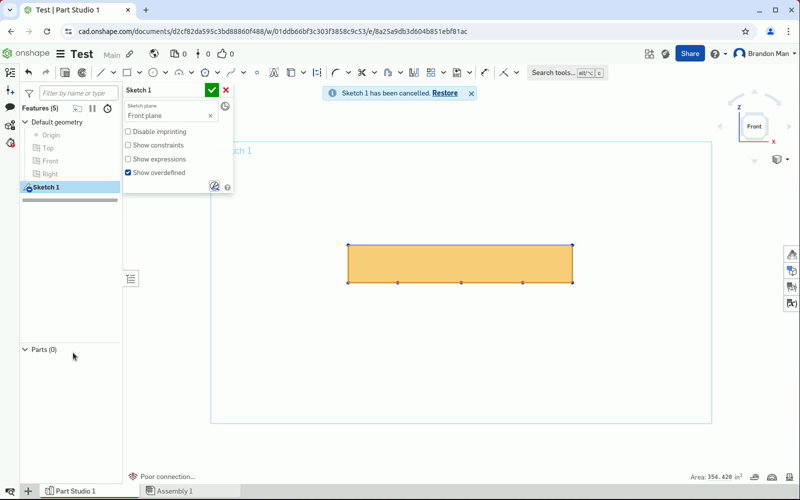
key(shift+e)
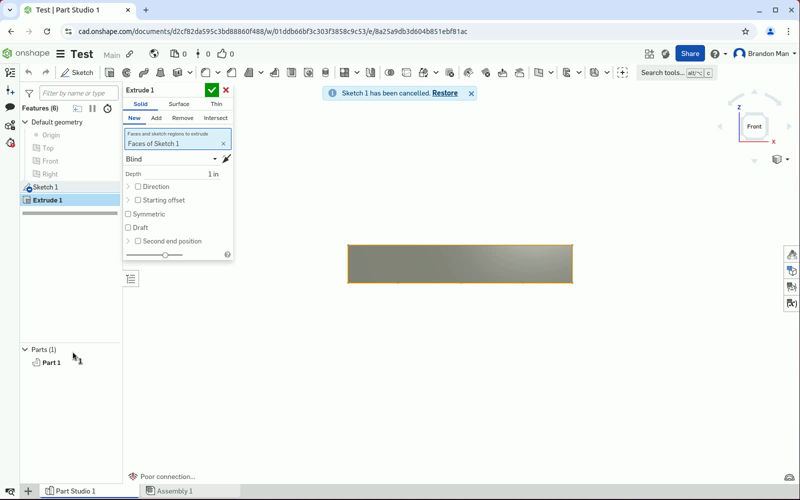
mouse_move(143, 106)
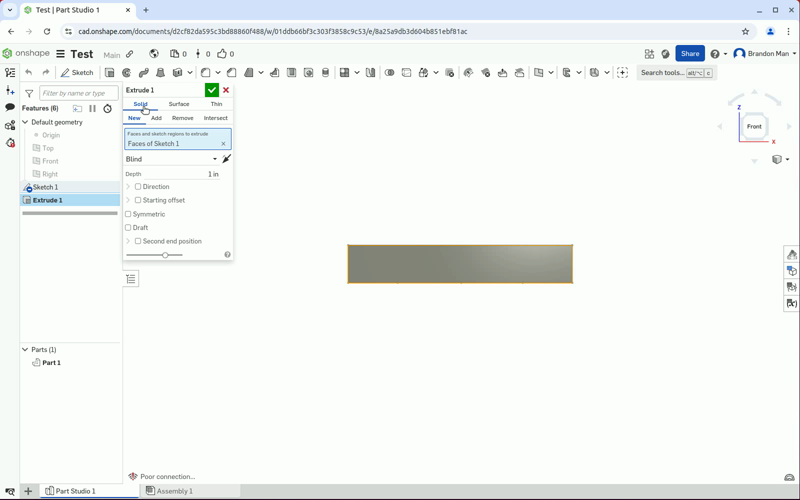
click(143, 106)
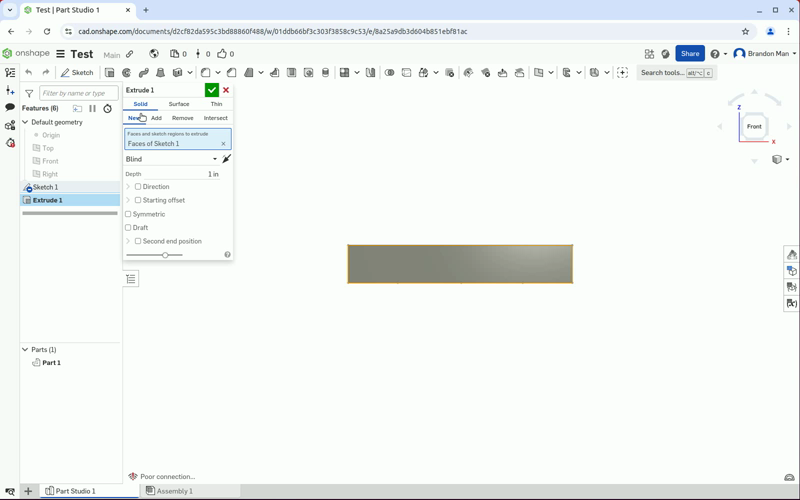
mouse_move(137, 120)
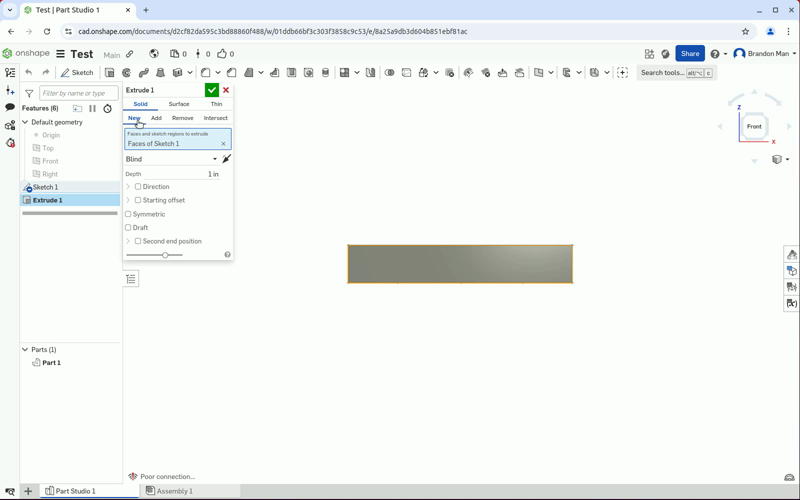
click(137, 120)
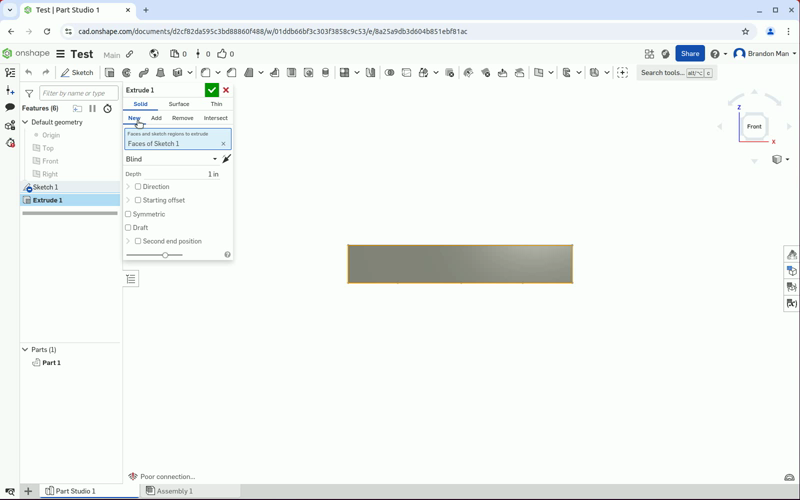
key(tab, 4)
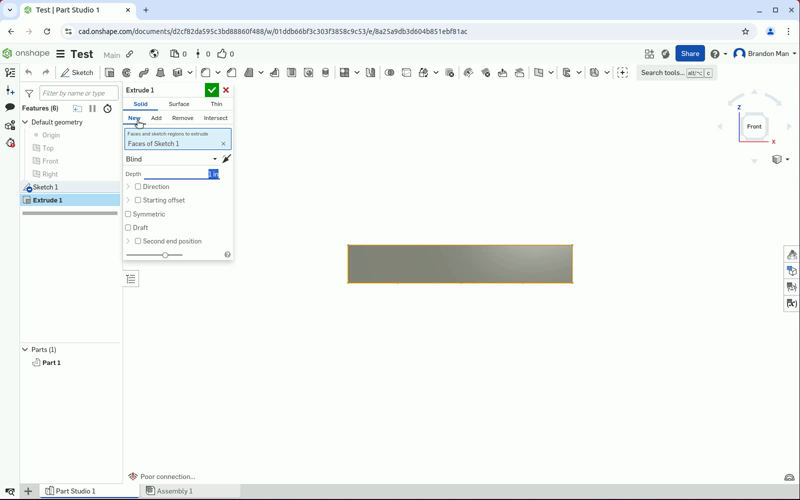
text(15.406)
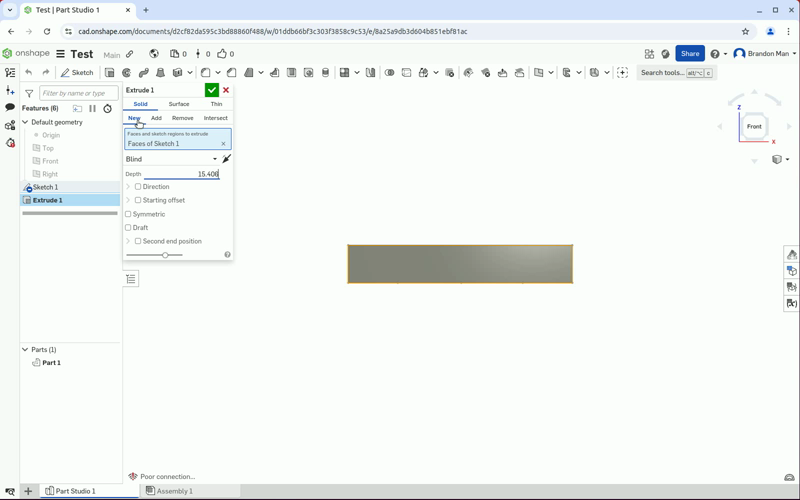
key(tab, 3)
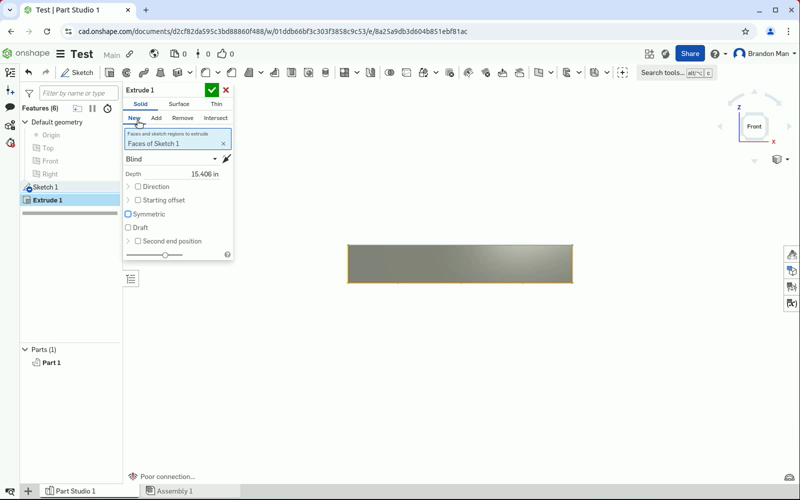
key(space)
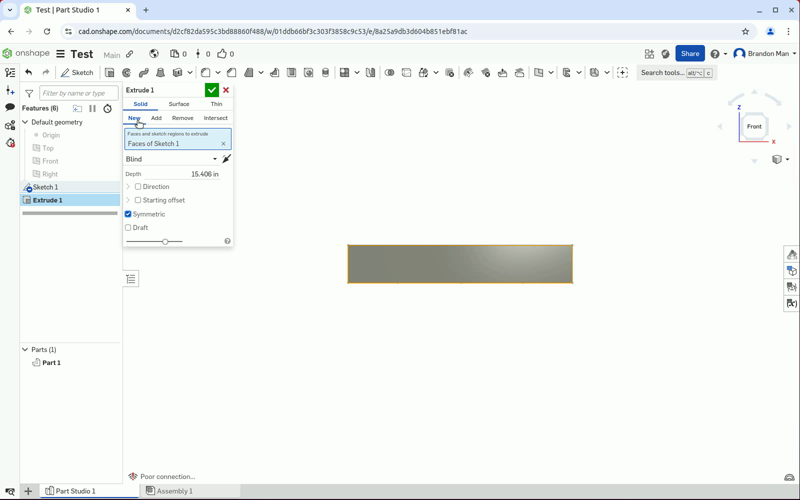
key(enter)
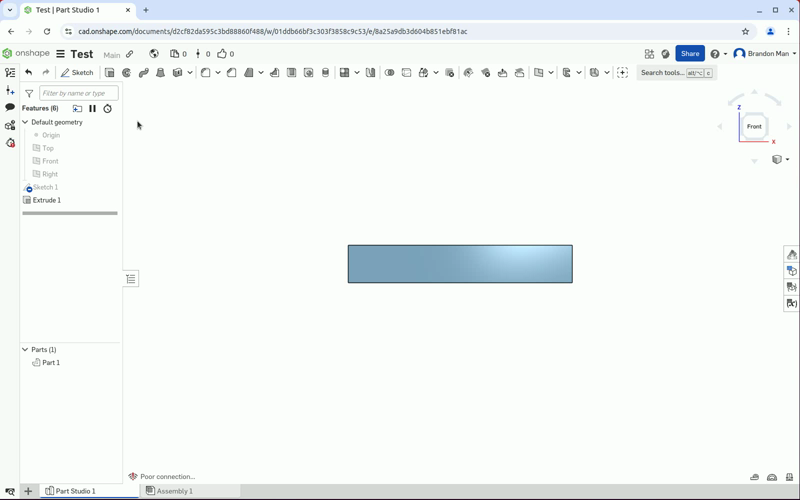
key(shift+h)
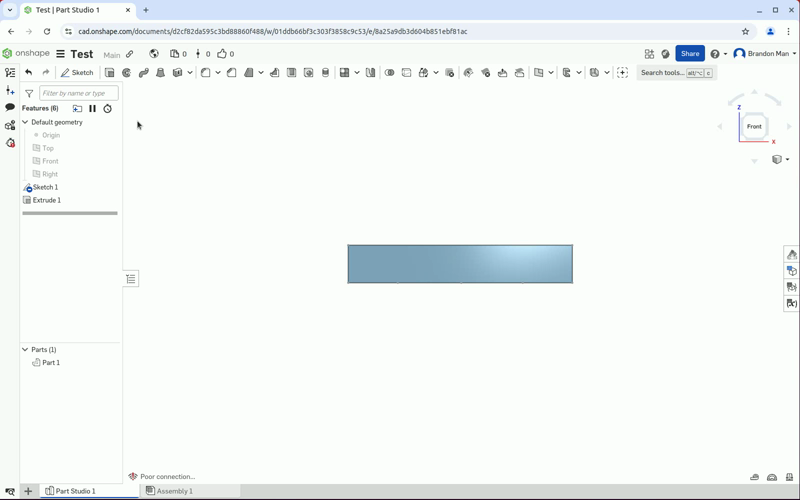
key(shift+h)
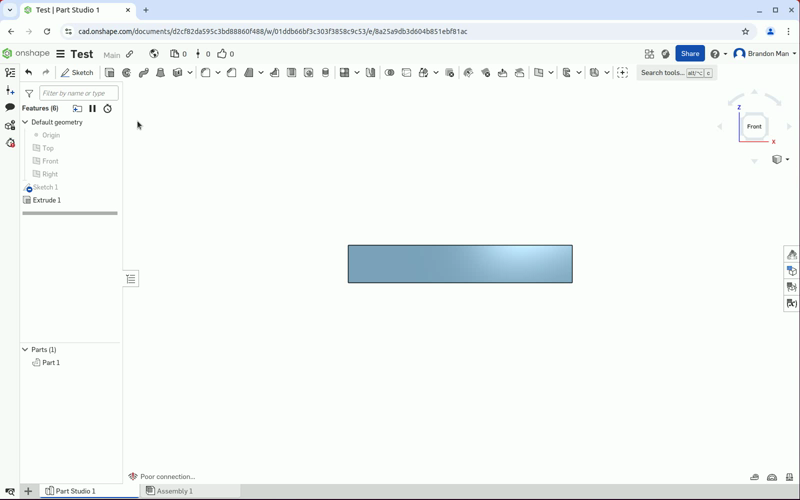
mouse_move(73, 189)
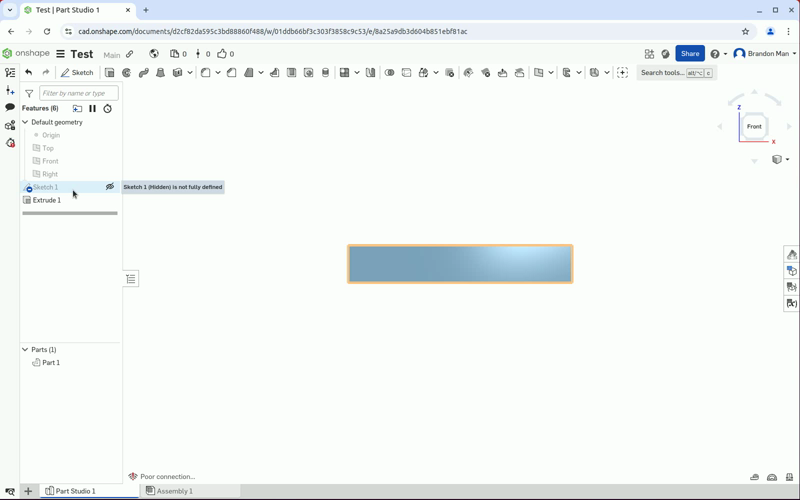
click(73, 189)
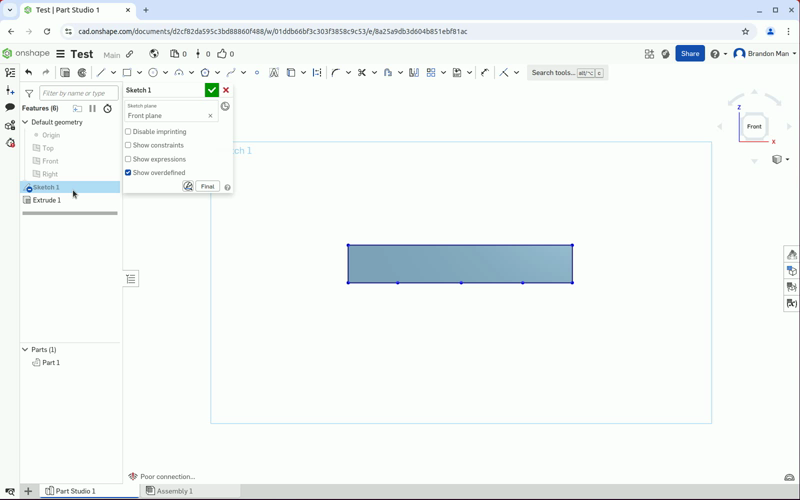
mouse_move(229, 92)
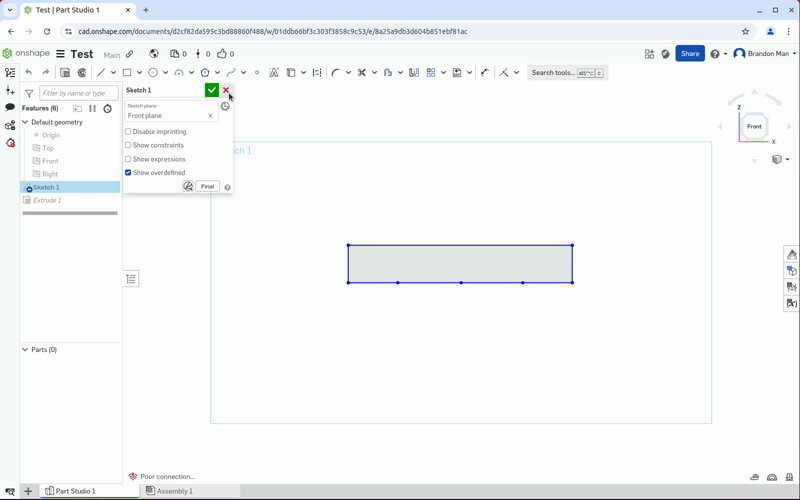
click(229, 92)
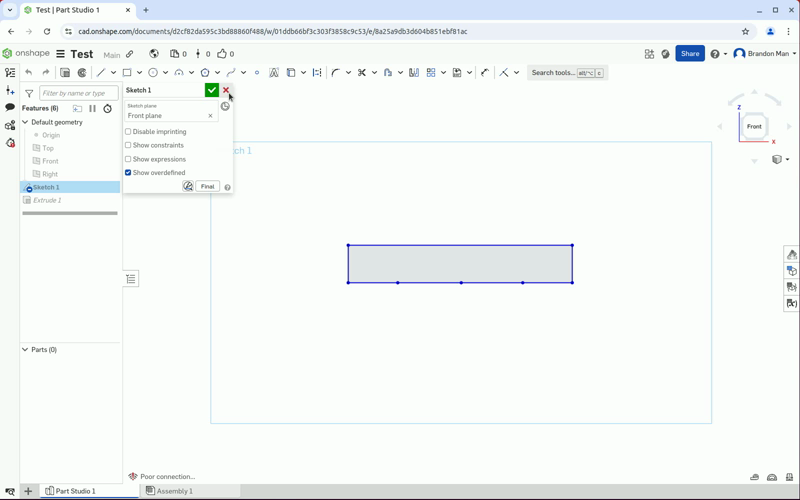
key(shift+s)
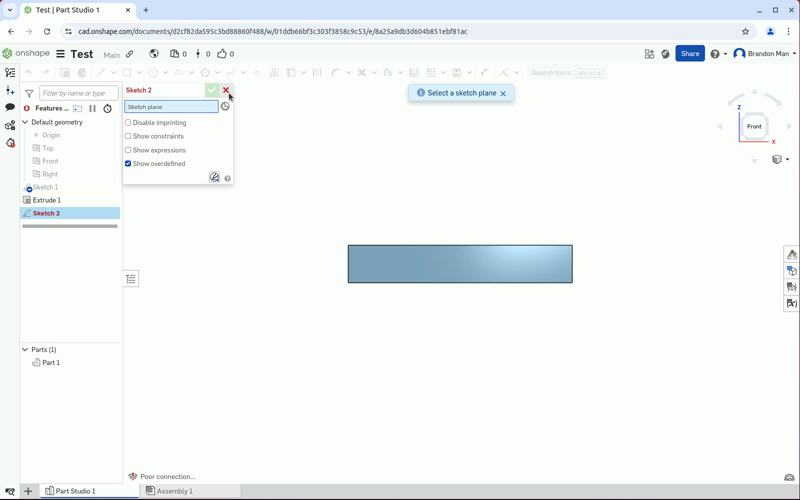
mouse_move(73, 163)
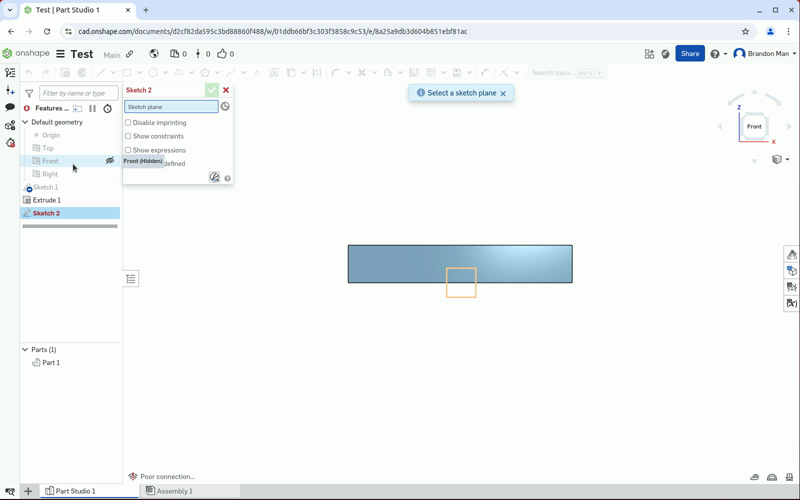
click(73, 163)
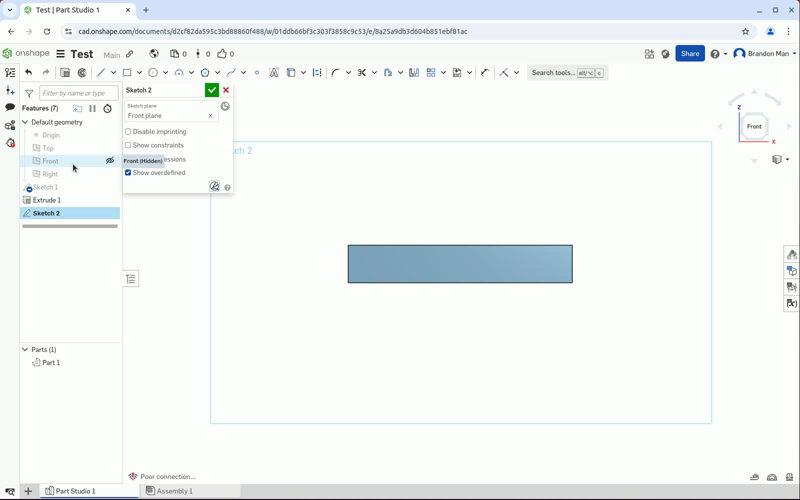
mouse_move(73, 352)
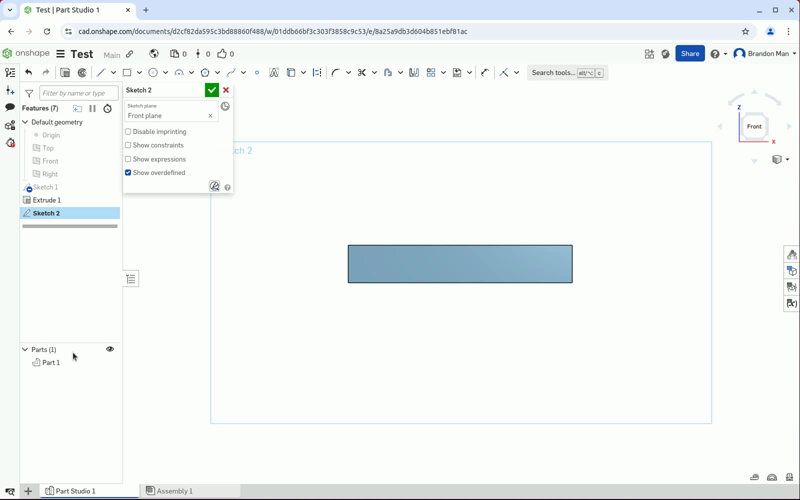
key(y)
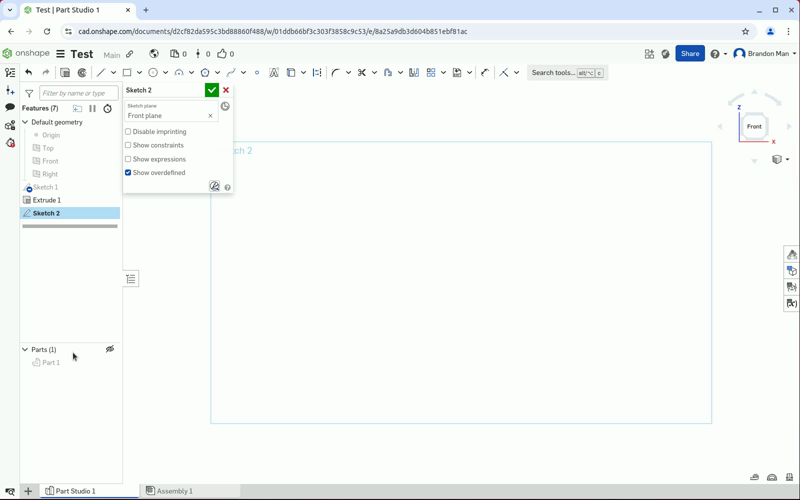
key(l)
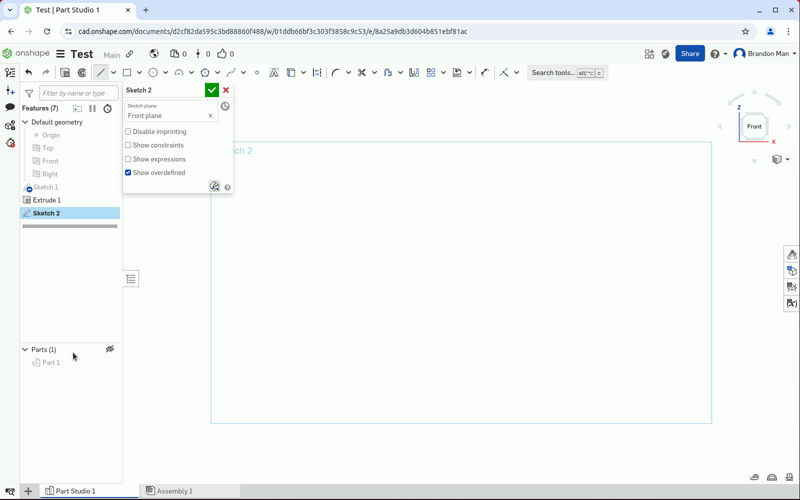
key_down(shift)
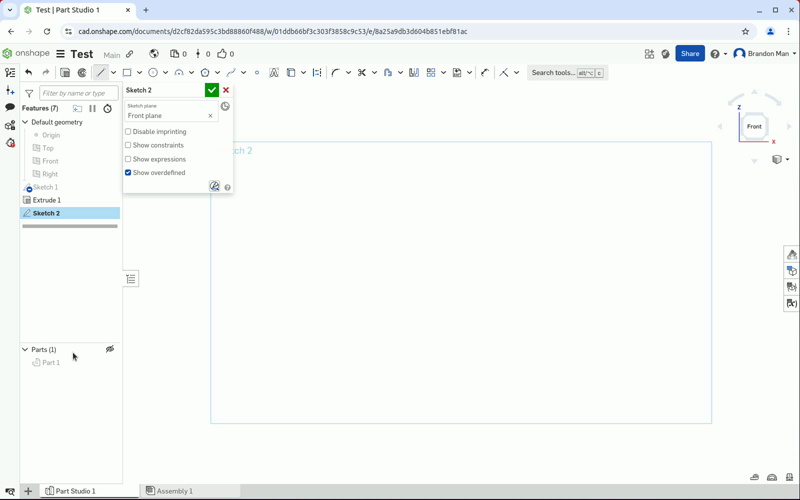
mouse_move(398, 301)
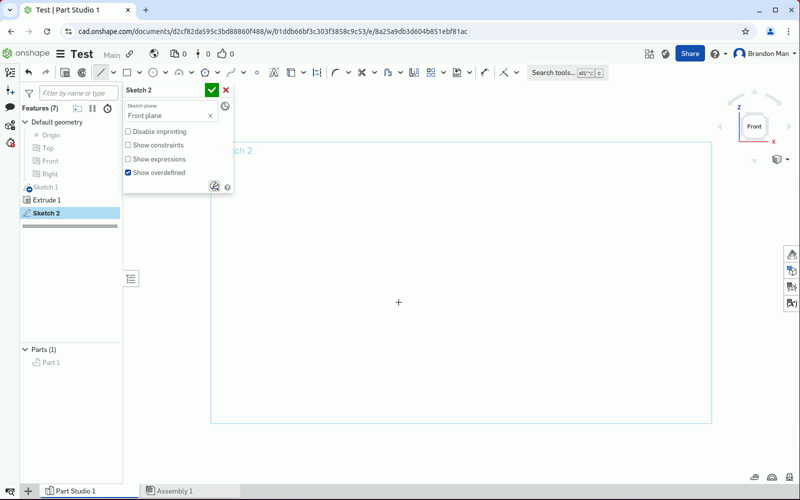
click(398, 301)
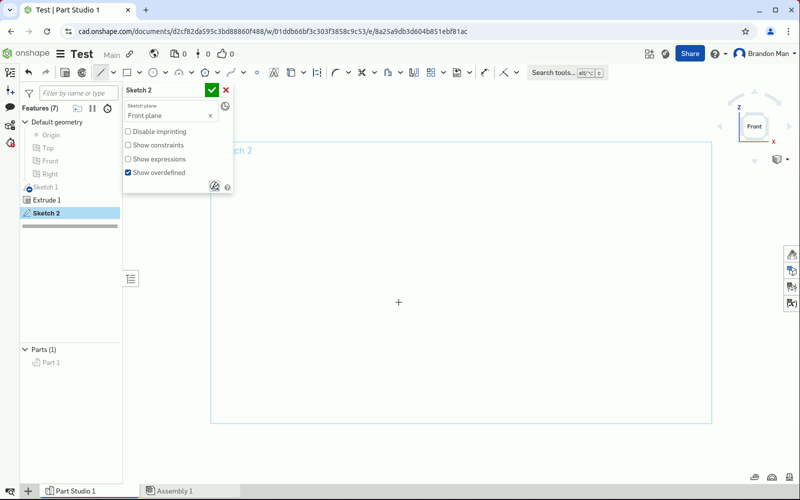
key_up(shift)
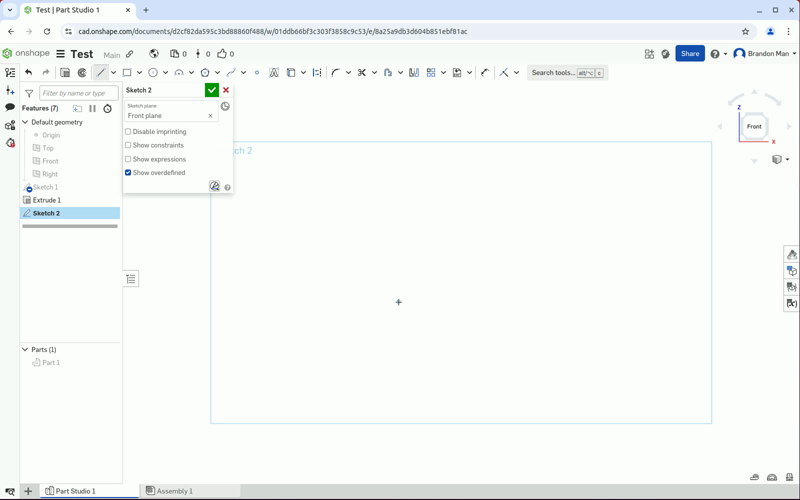
key_down(shift)
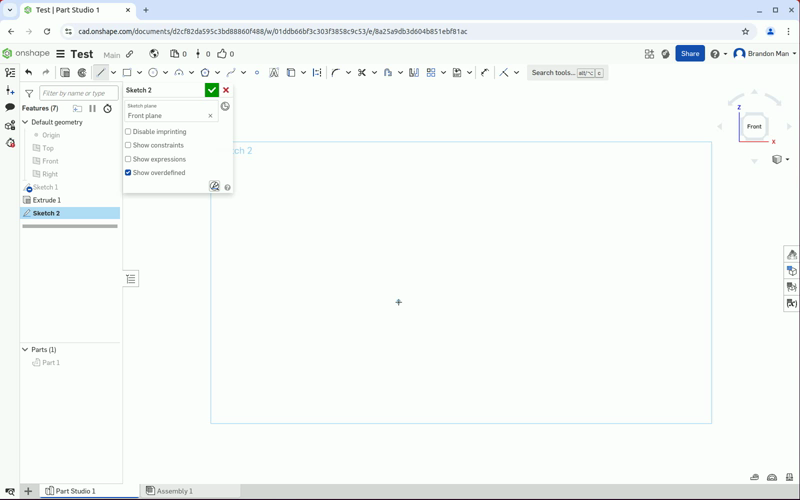
mouse_move(461, 301)
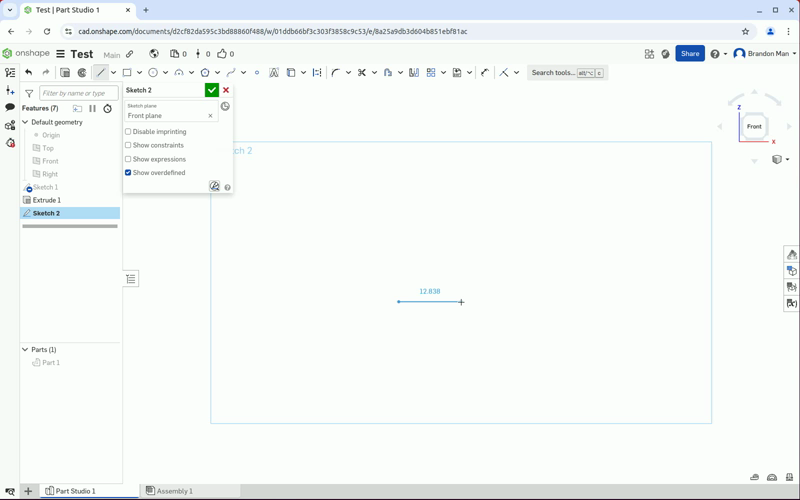
click(461, 301)
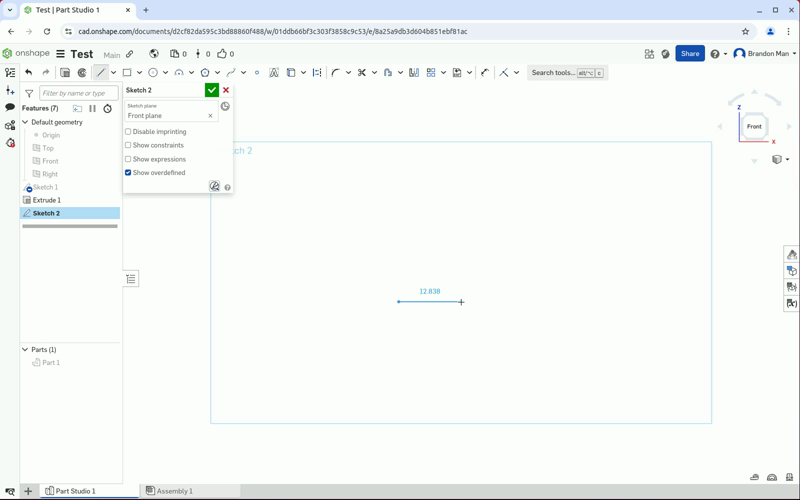
key_up(shift)
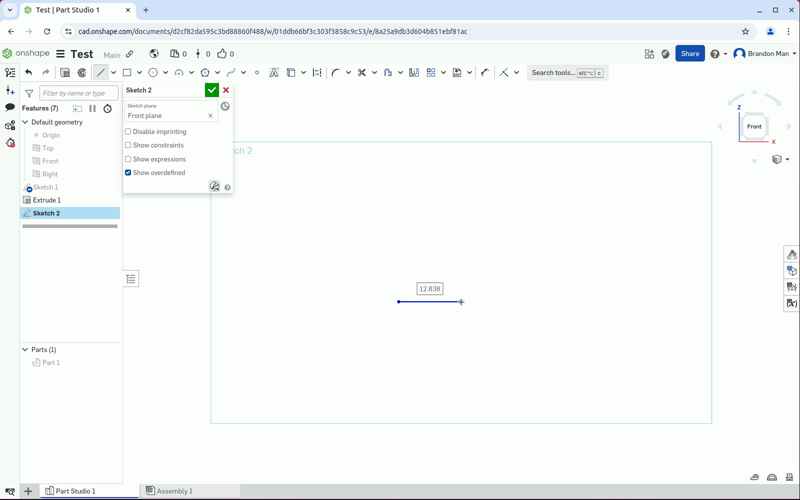
key_down(shift)
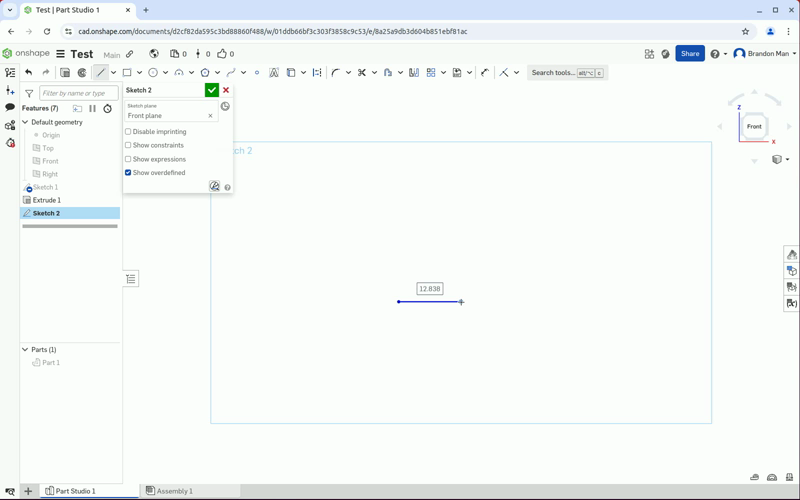
mouse_move(491, 301)
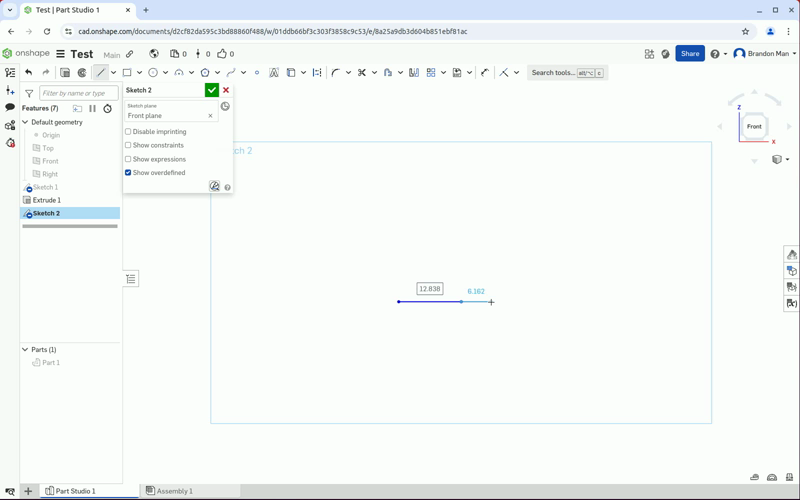
mouse_move(461, 283)
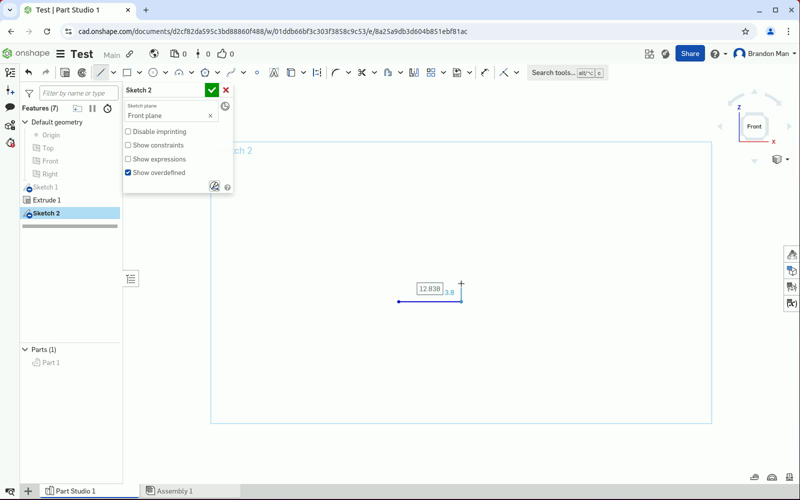
click(461, 283)
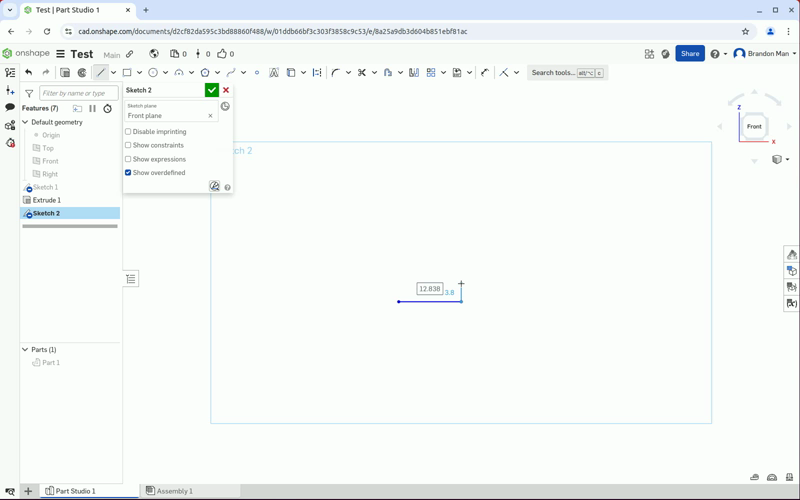
key_up(shift)
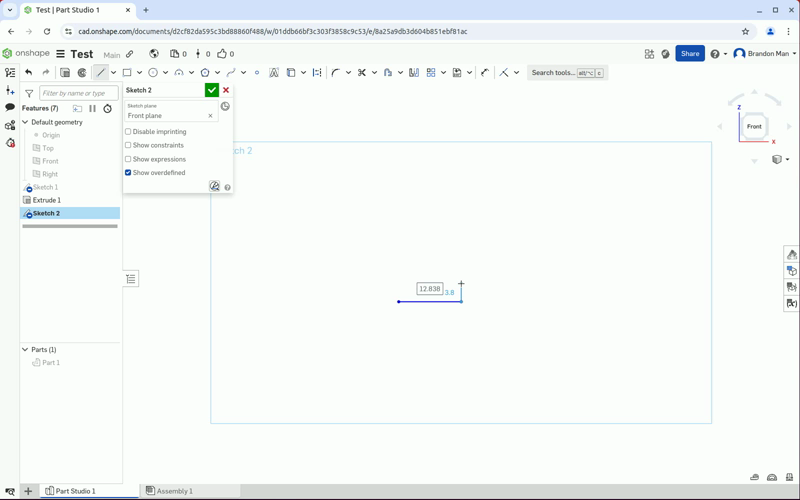
key_down(shift)
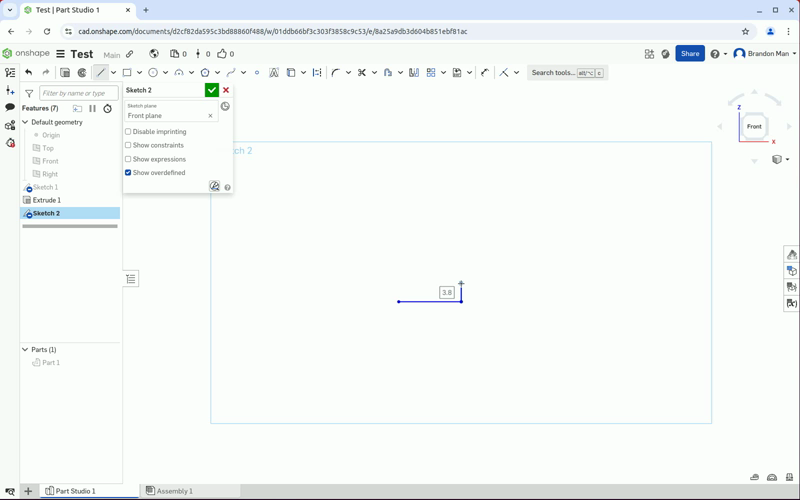
mouse_move(398, 283)
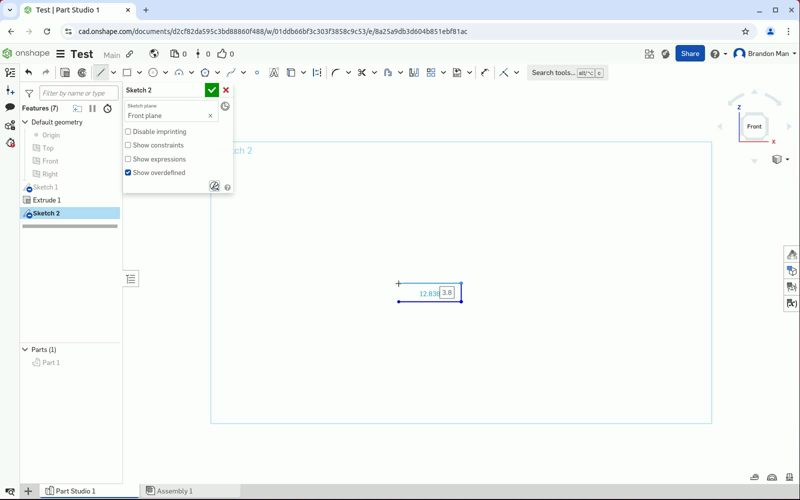
click(398, 283)
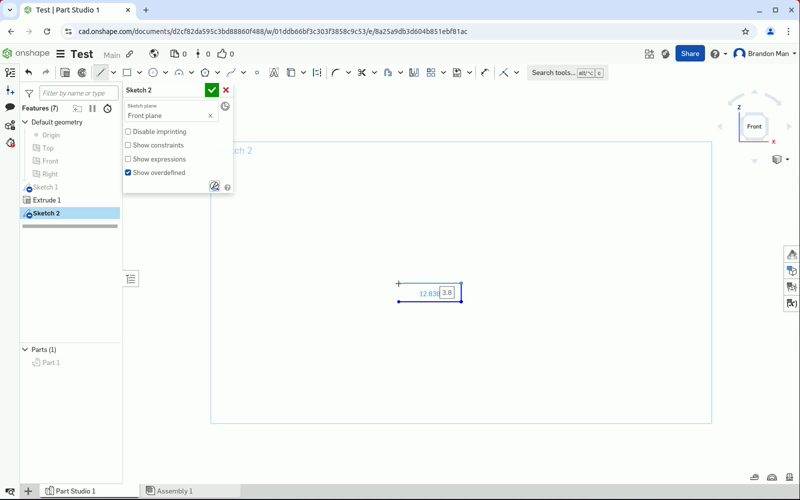
key_up(shift)
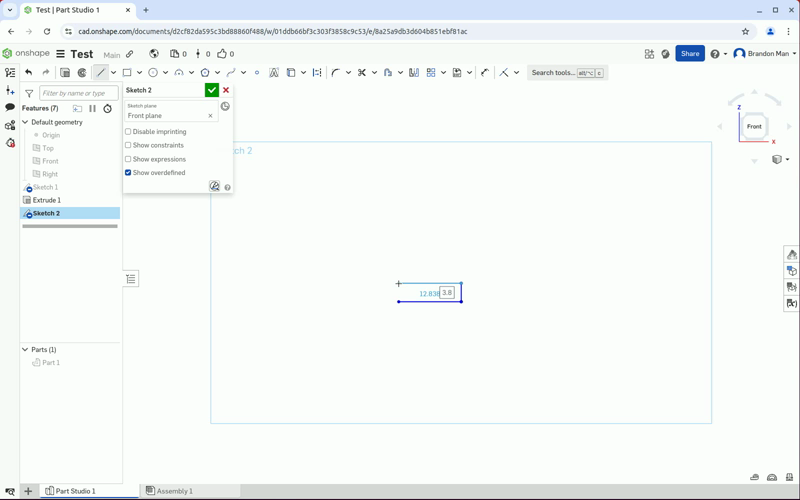
mouse_move(428, 283)
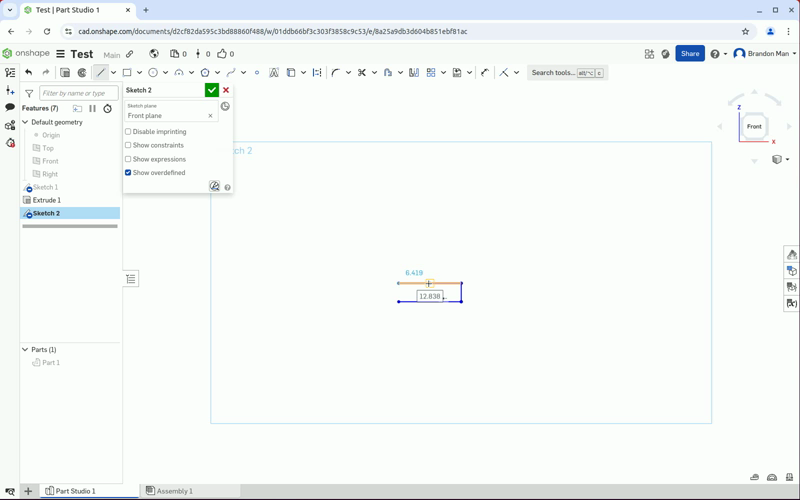
key_down(shift)
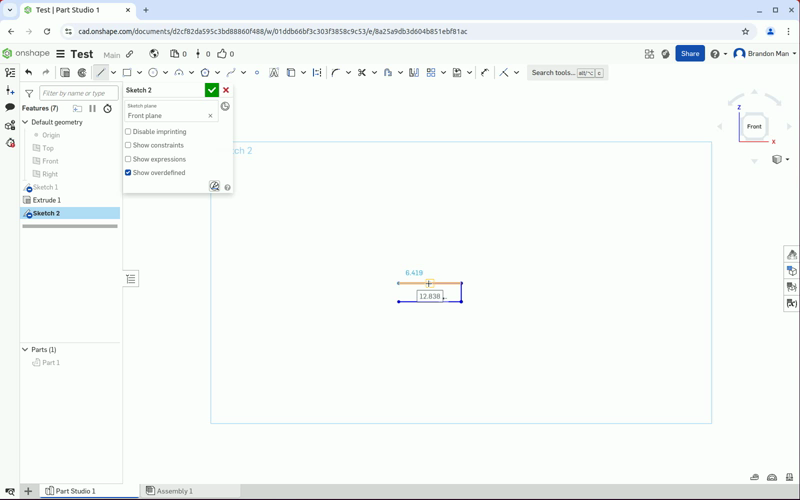
mouse_move(398, 301)
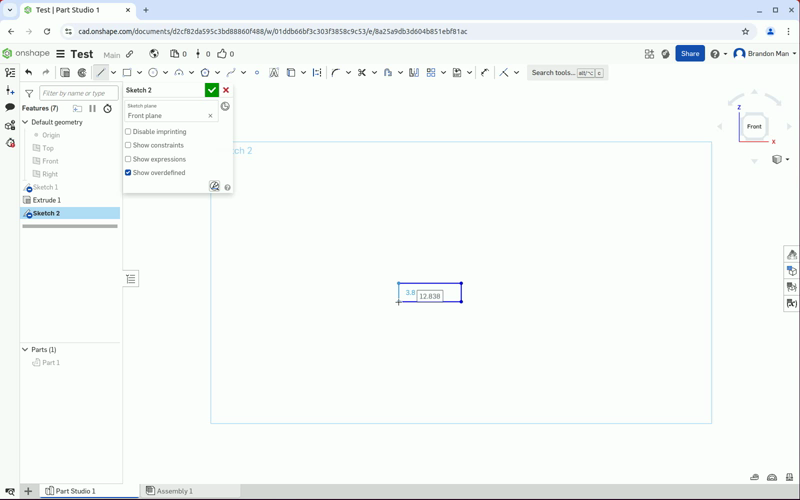
key_up(shift)
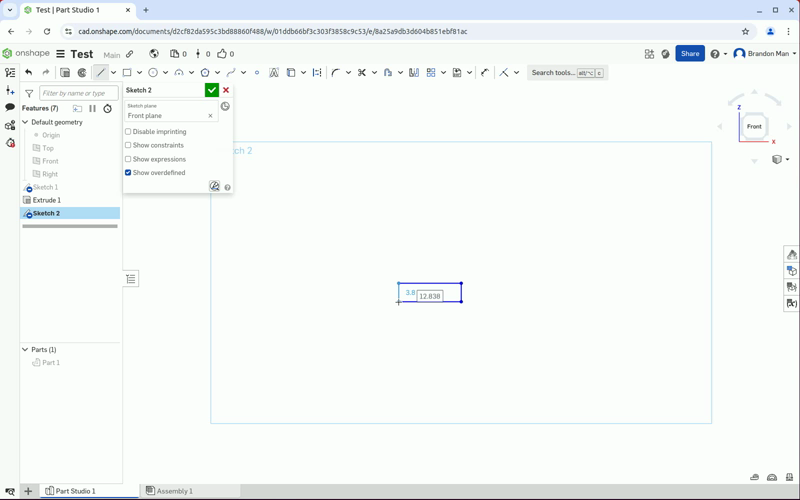
click(398, 301)
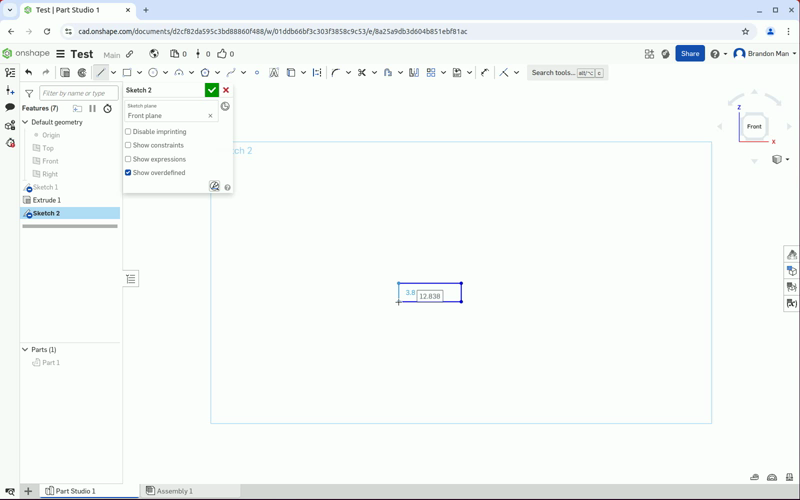
key(esc)
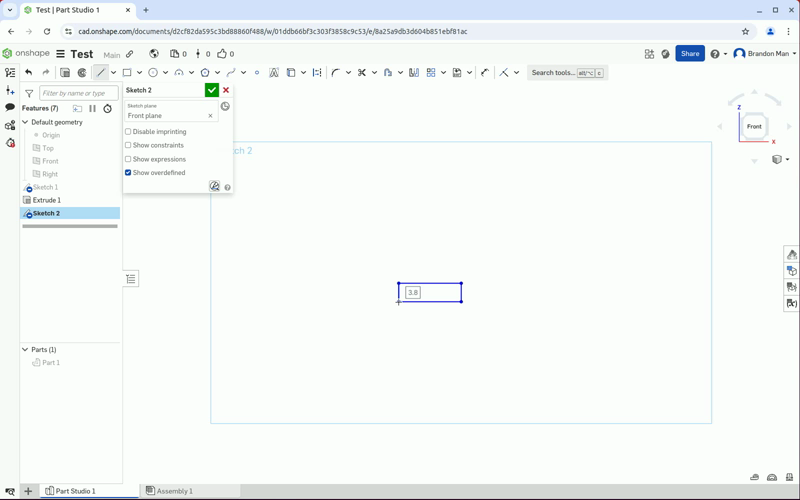
mouse_move(430, 285)
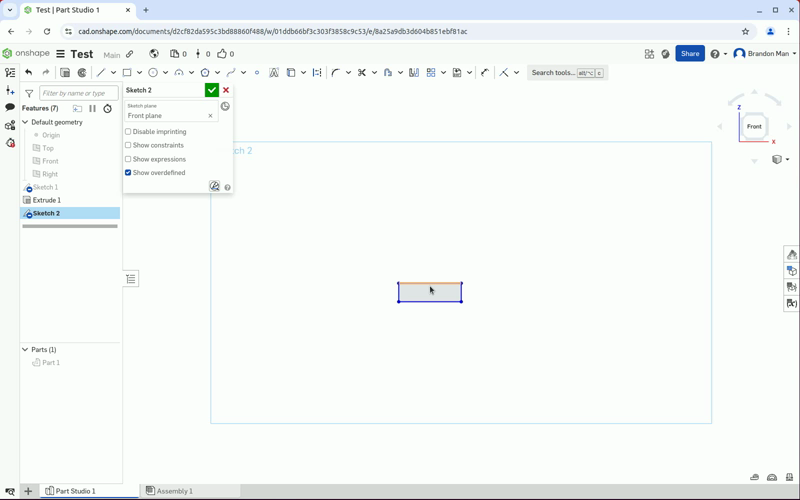
scroll(6)
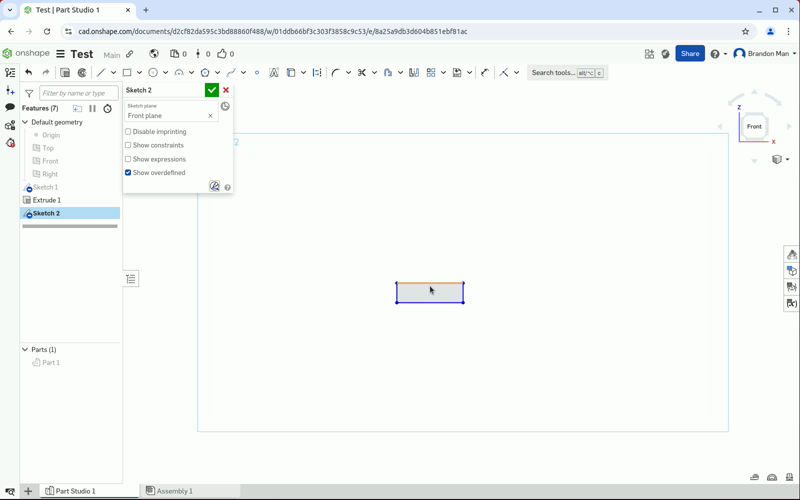
scroll(6)
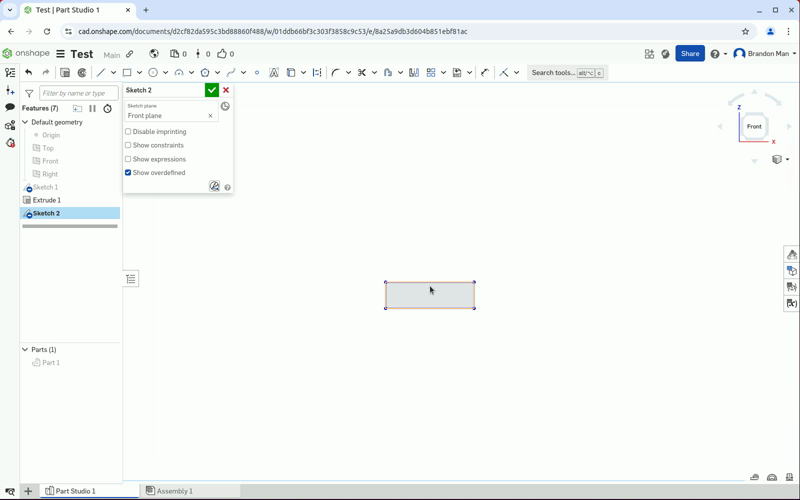
scroll(6)
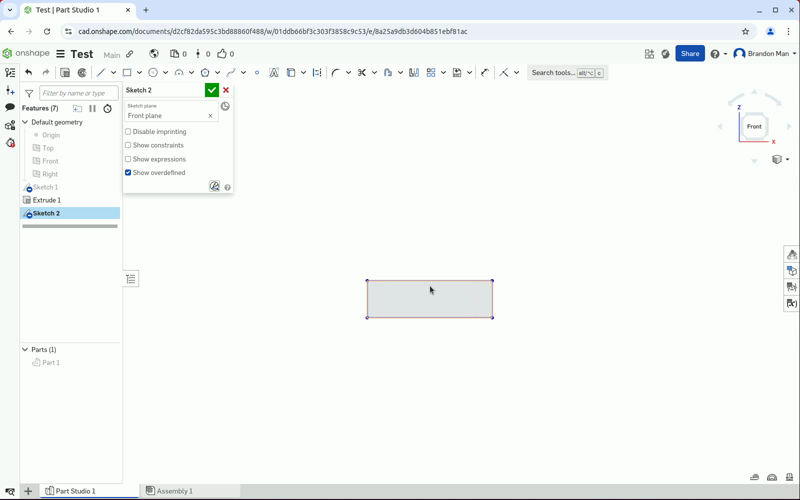
scroll(6)
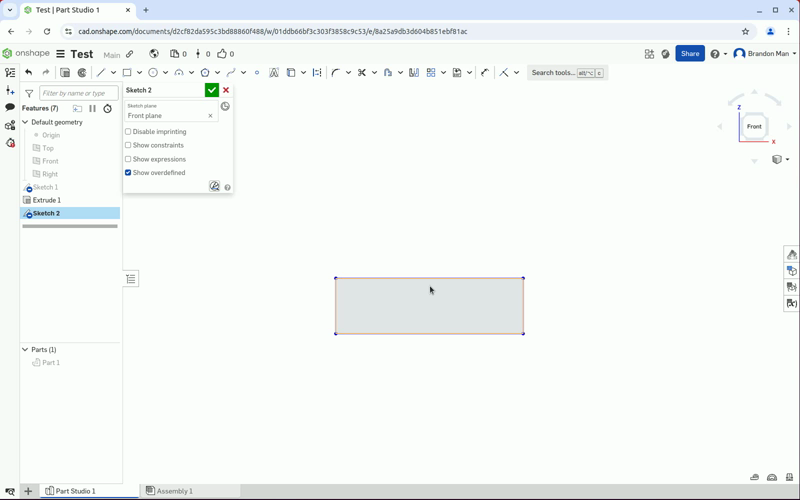
scroll(6)
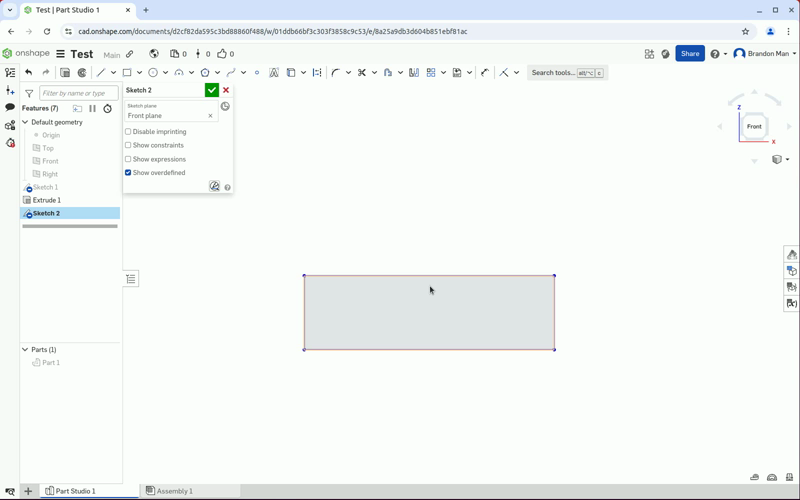
scroll(6)
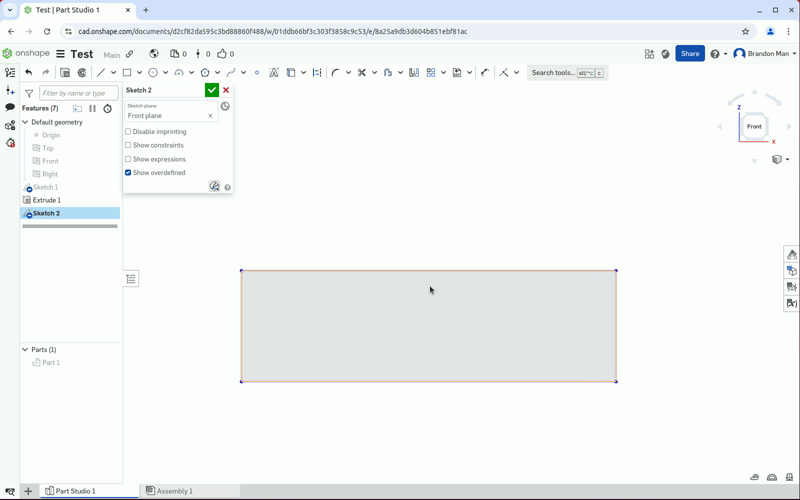
scroll(6)
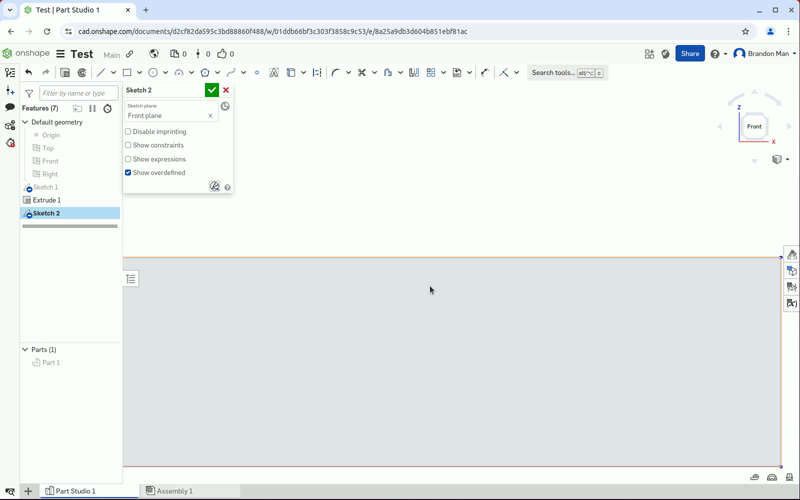
click(430, 285)
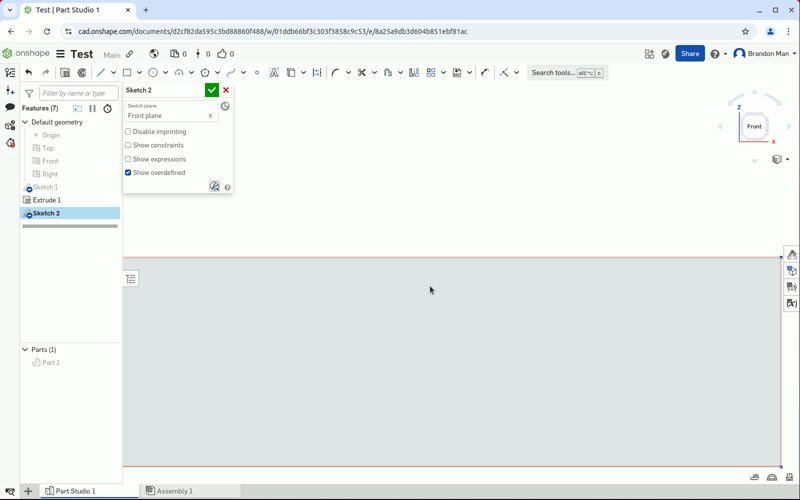
scroll(-6)
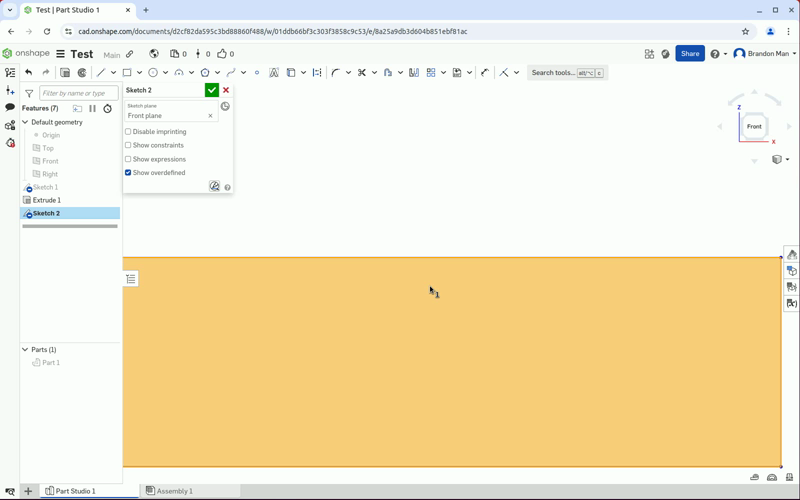
scroll(-6)
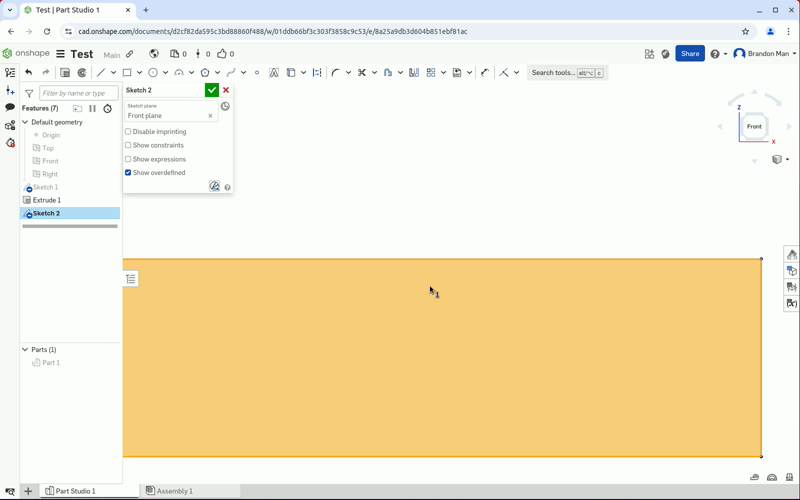
scroll(-6)
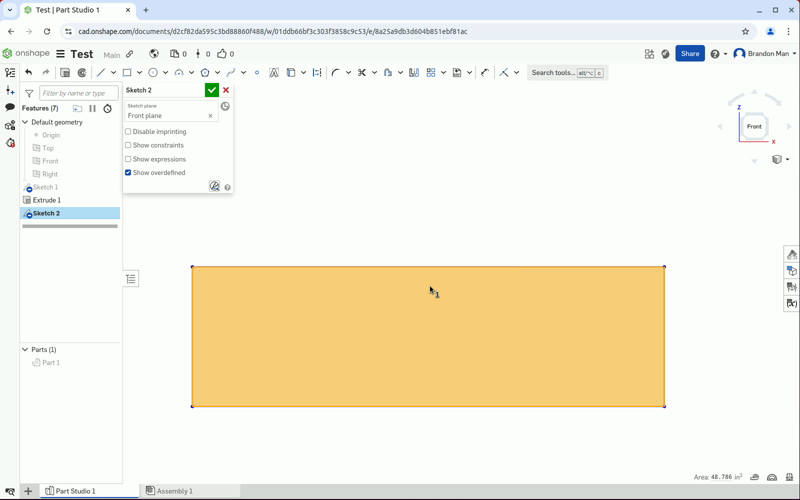
scroll(-6)
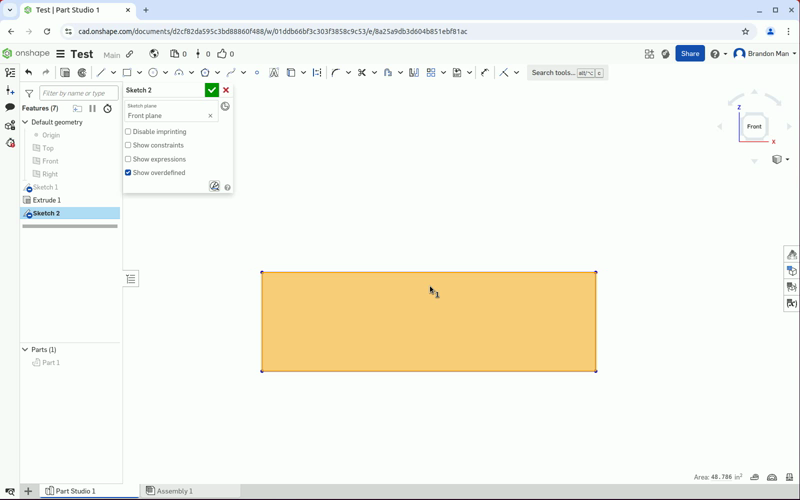
scroll(-6)
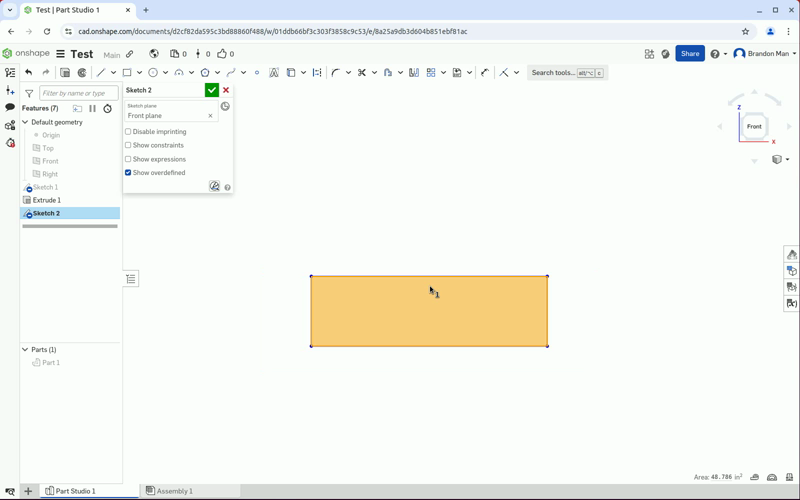
scroll(-6)
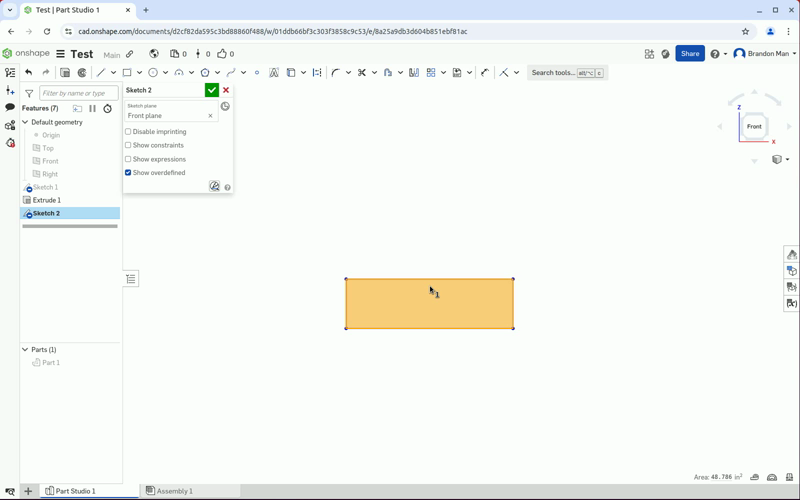
scroll(-6)
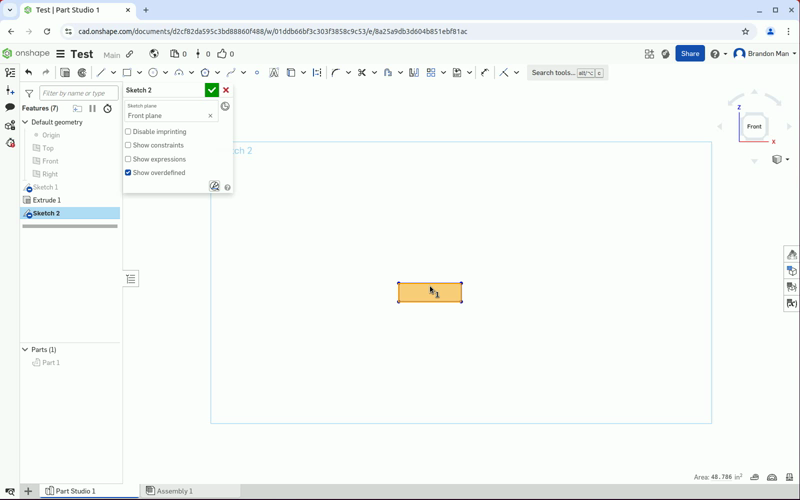
mouse_move(73, 352)
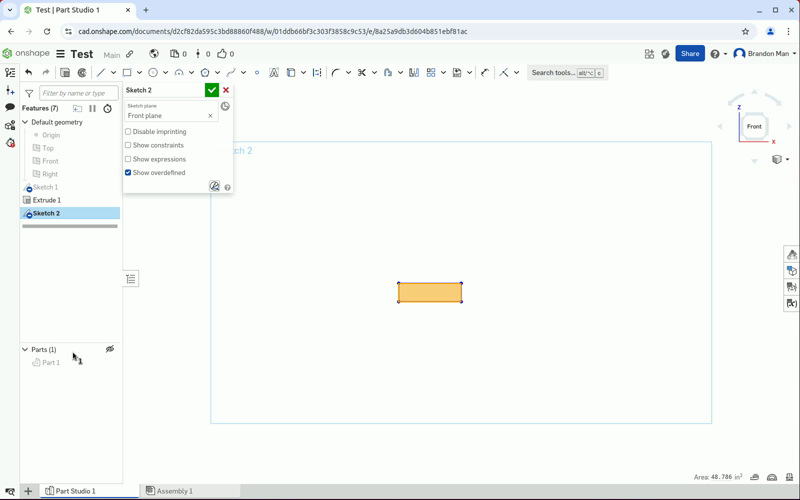
key(shift+y)
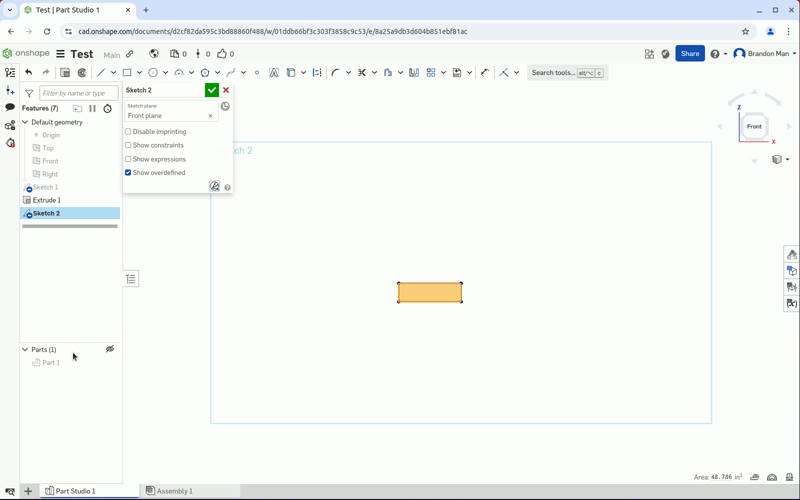
key(shift+e)
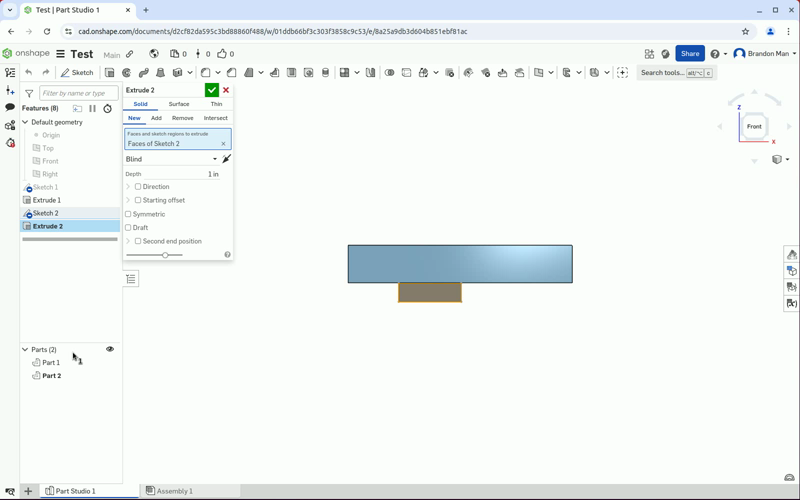
mouse_move(143, 106)
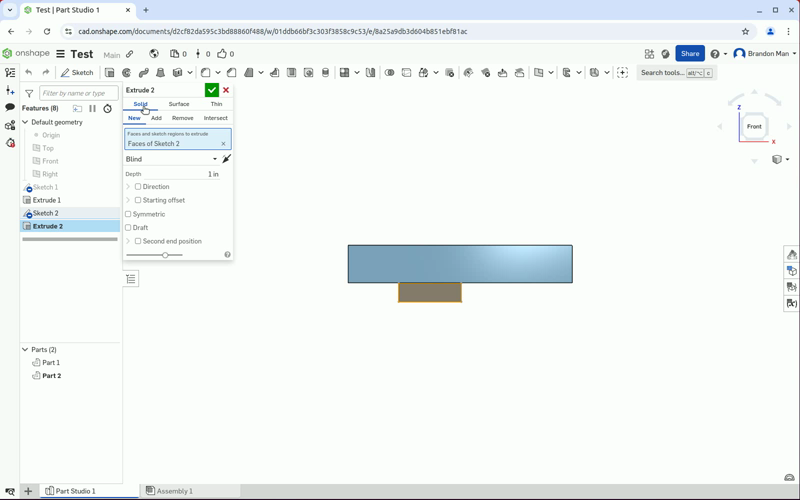
click(143, 106)
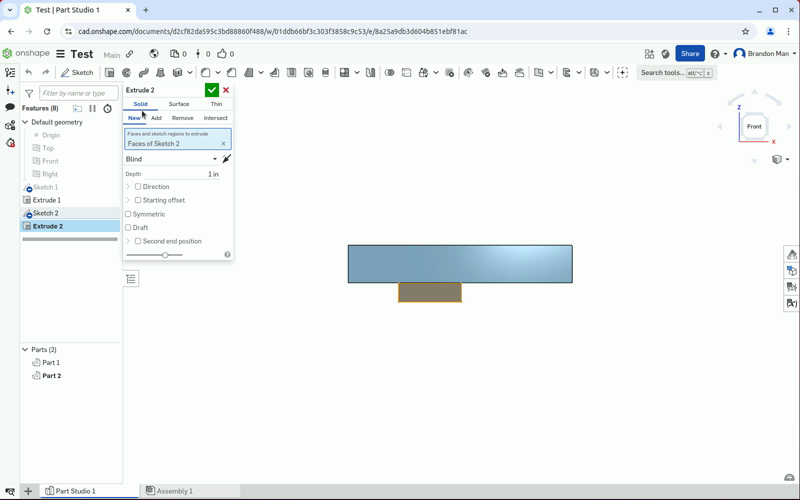
mouse_move(137, 120)
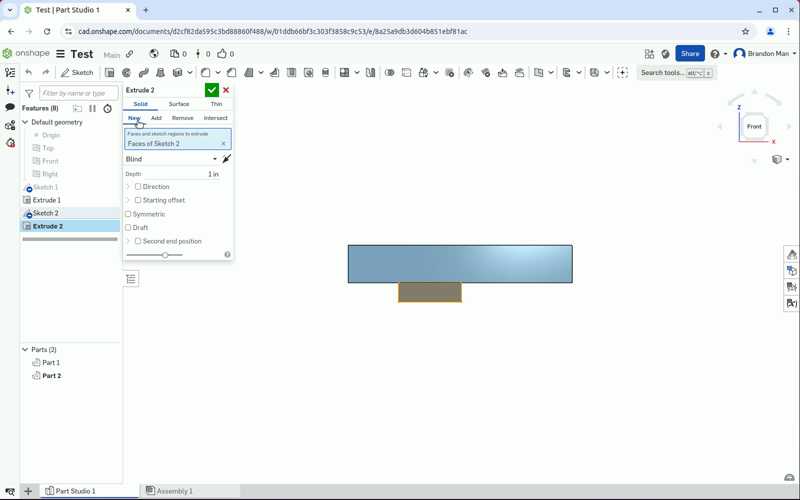
click(137, 120)
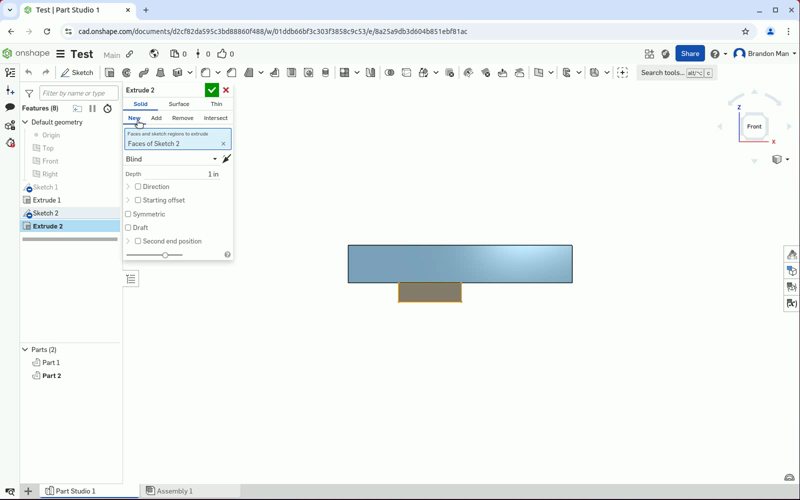
key(tab, 4)
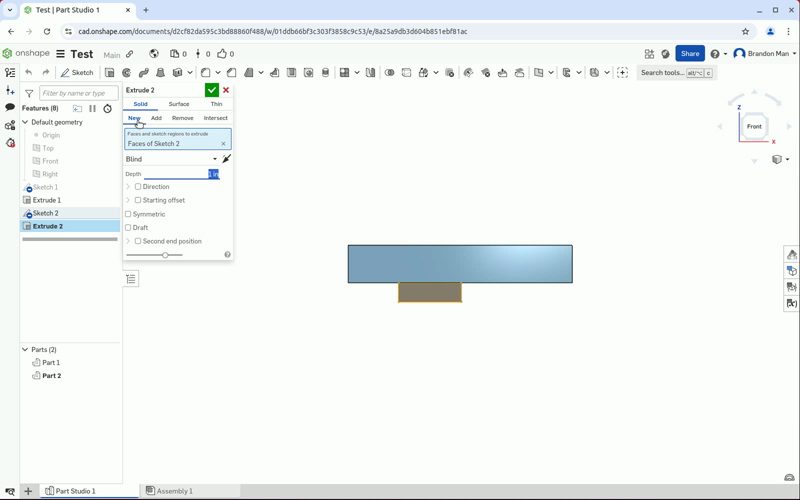
text(11.554)
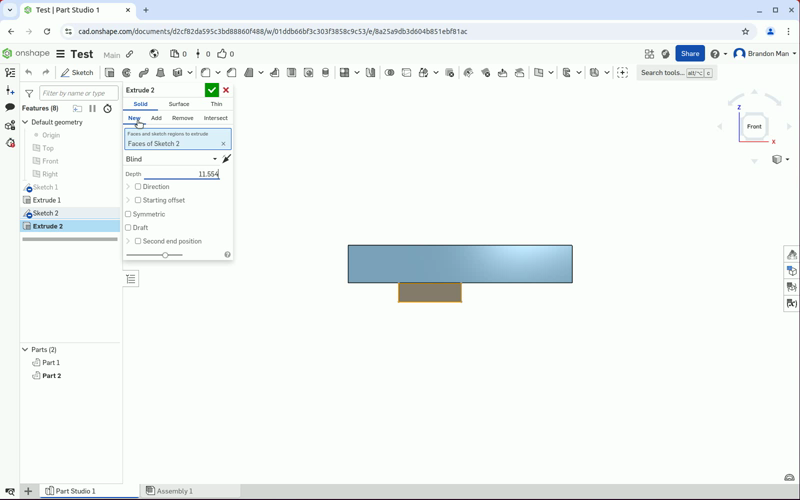
key(tab, 3)
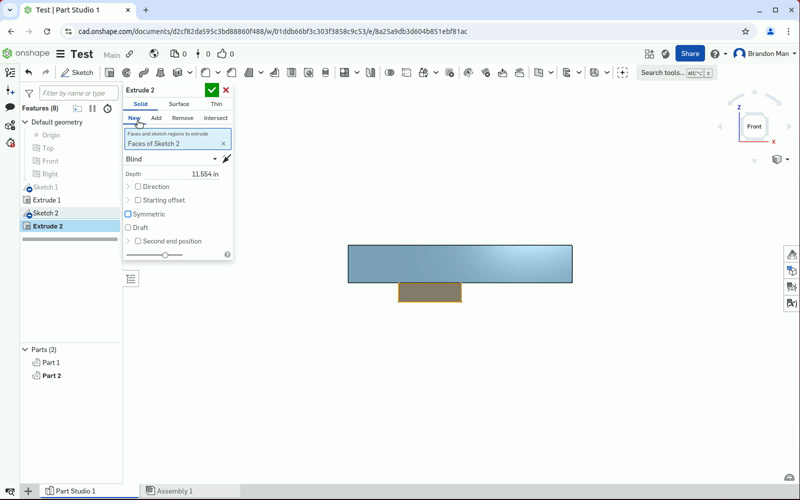
key(space)
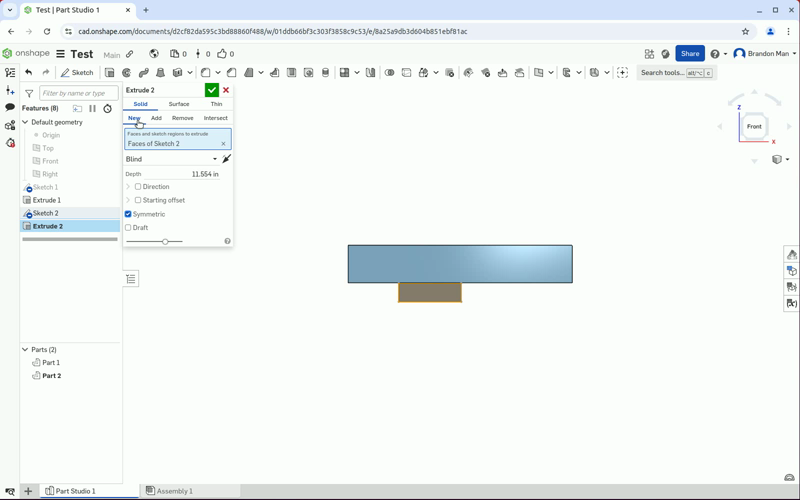
key(enter)
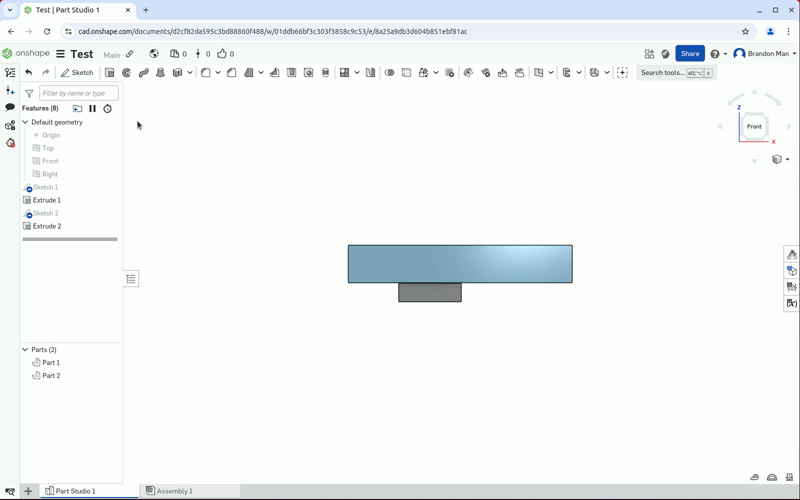
key(shift+h)
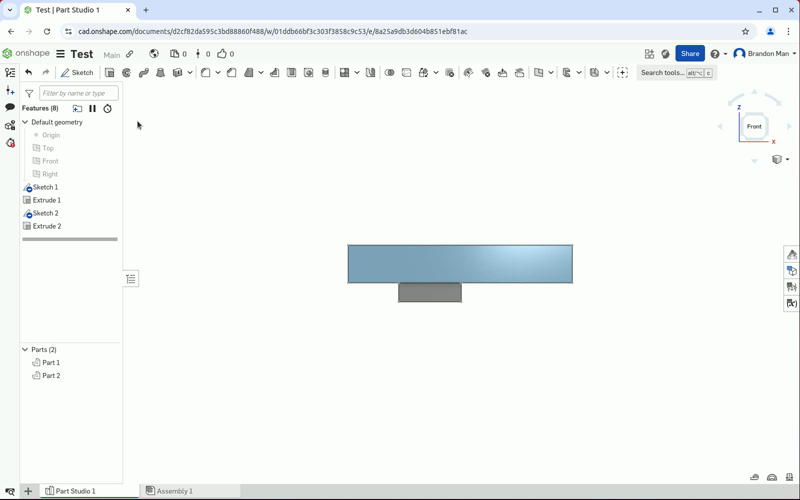
key(shift+h)
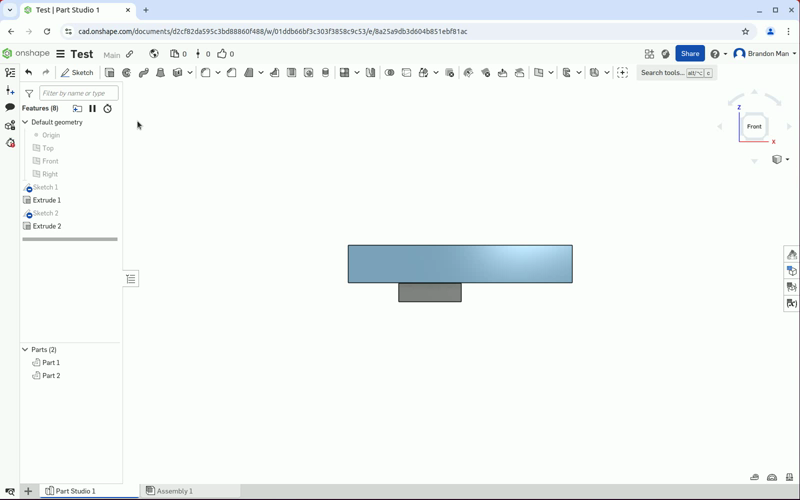
mouse_move(73, 189)
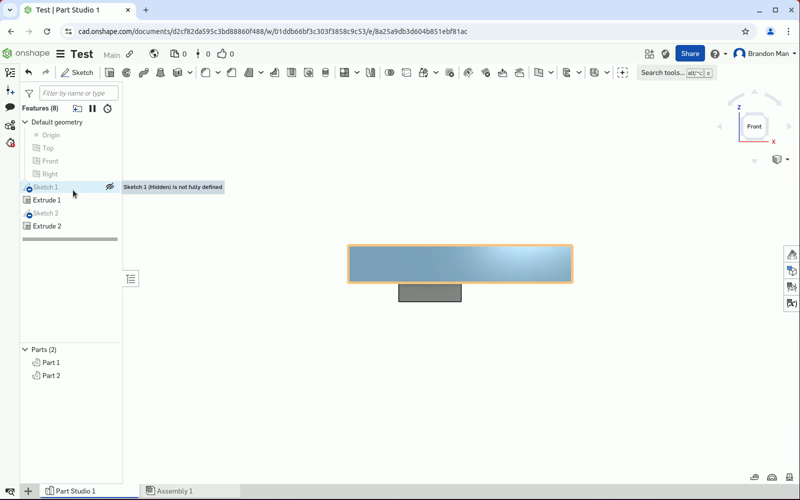
click(73, 189)
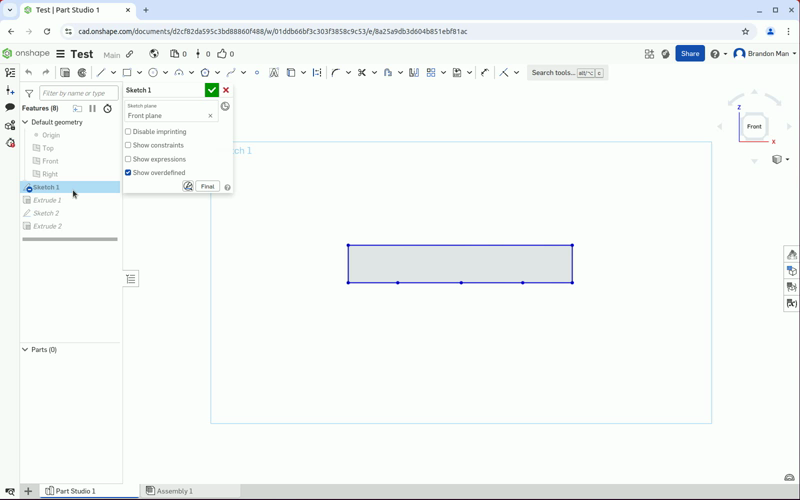
mouse_move(229, 92)
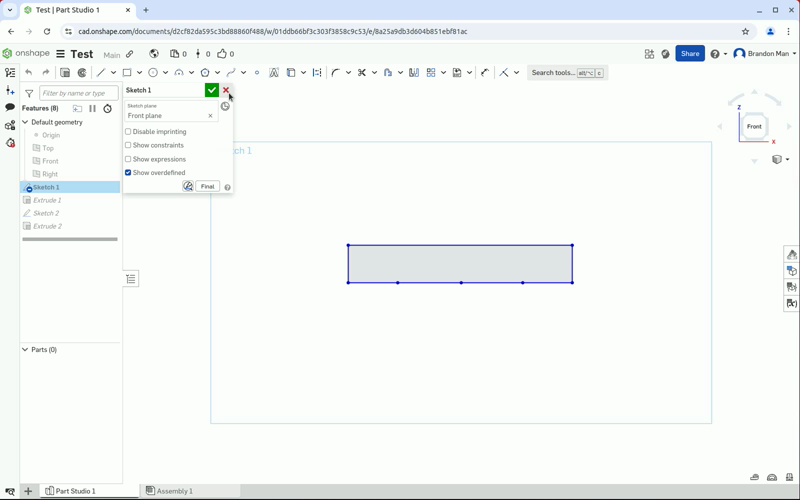
click(229, 92)
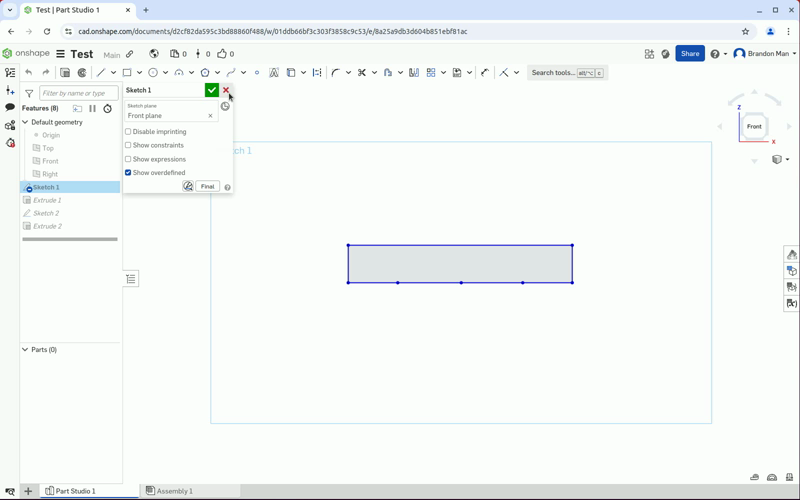
key(shift+s)
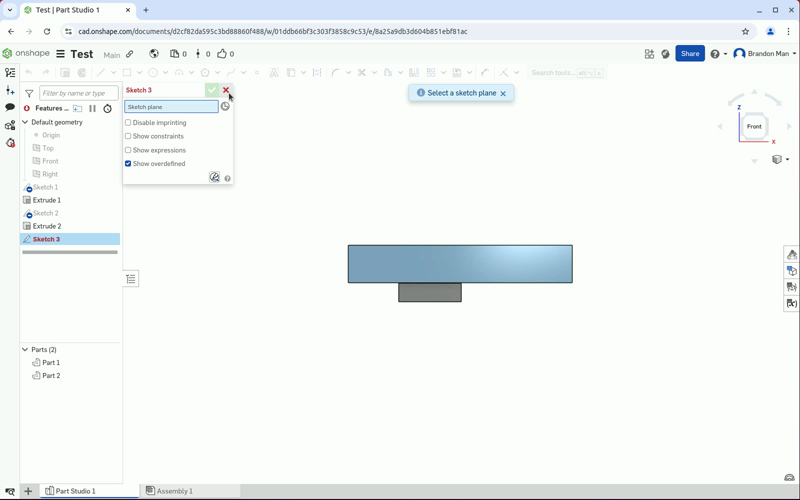
mouse_move(73, 163)
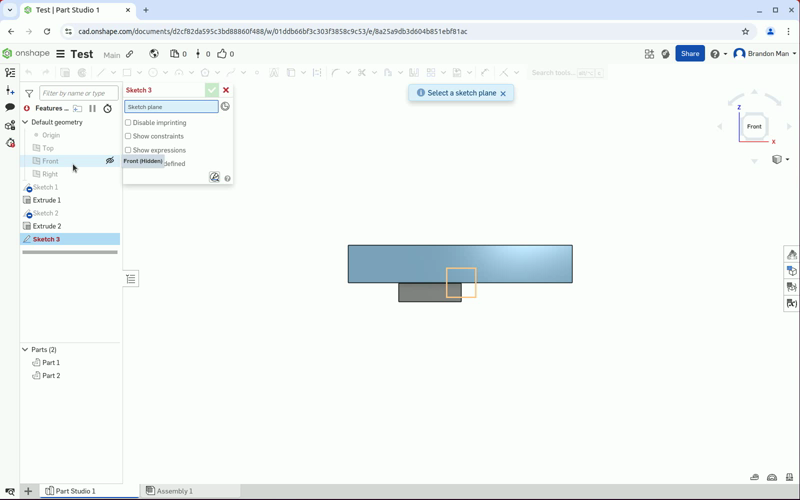
click(73, 163)
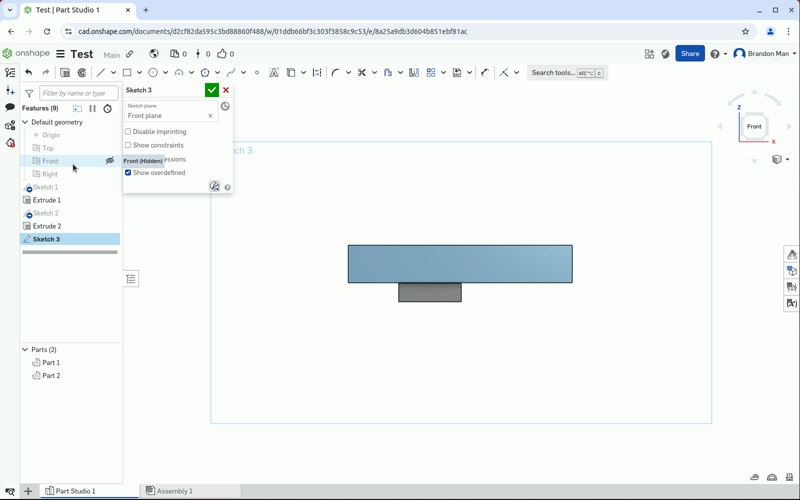
mouse_move(73, 352)
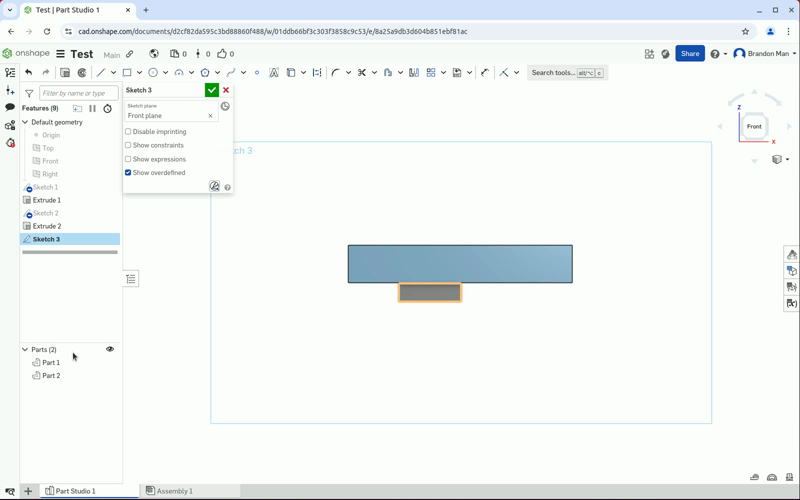
key(y)
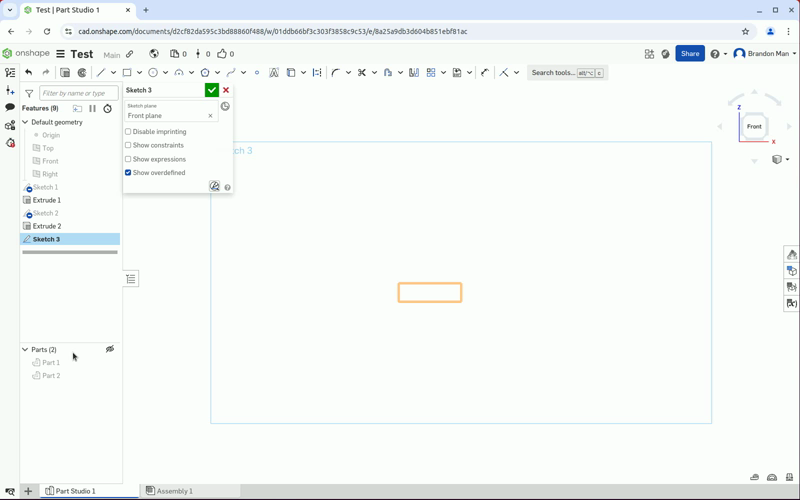
key(l)
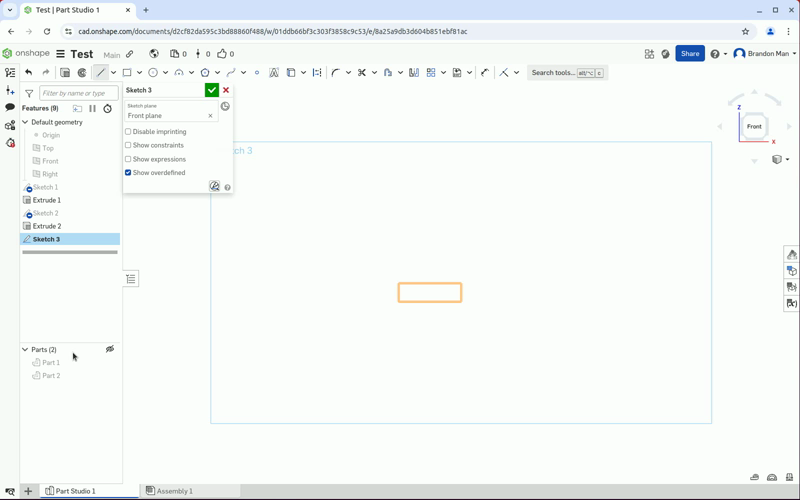
key_down(shift)
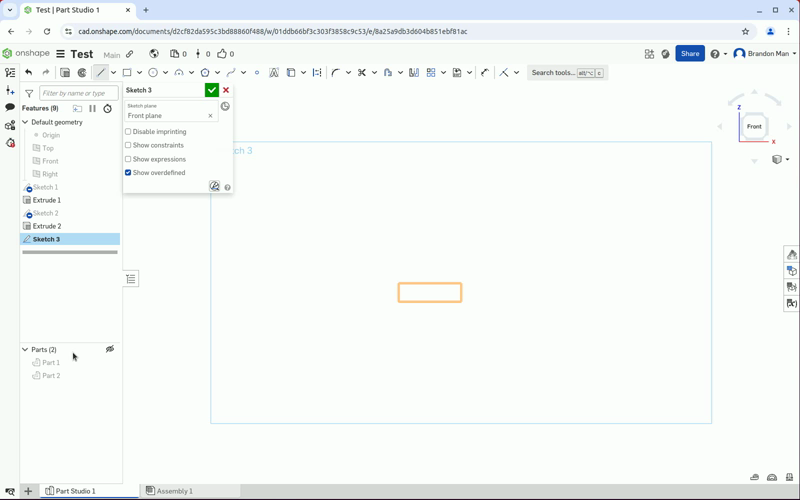
mouse_move(460, 301)
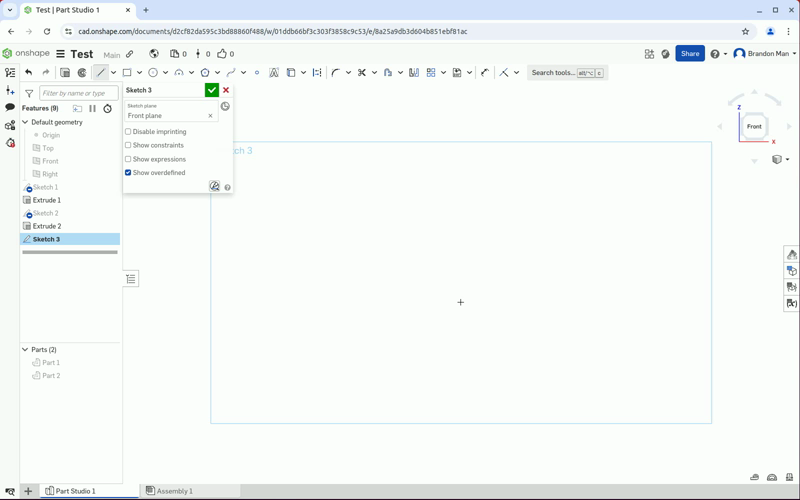
click(460, 301)
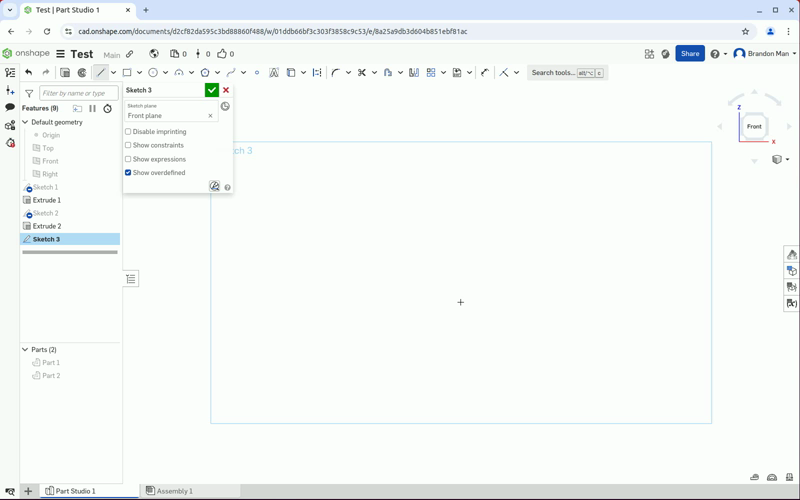
key_up(shift)
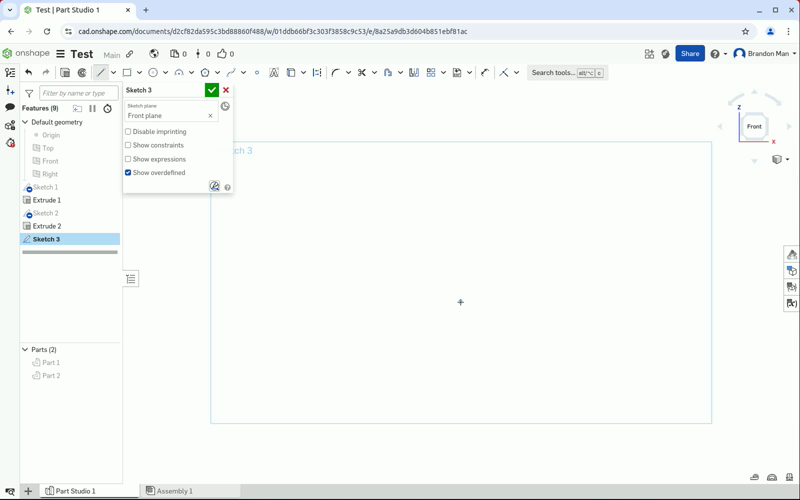
key_down(shift)
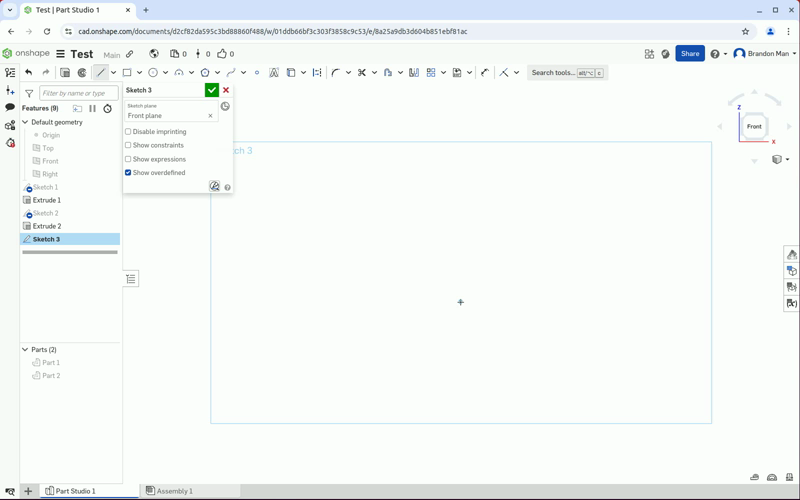
mouse_move(523, 301)
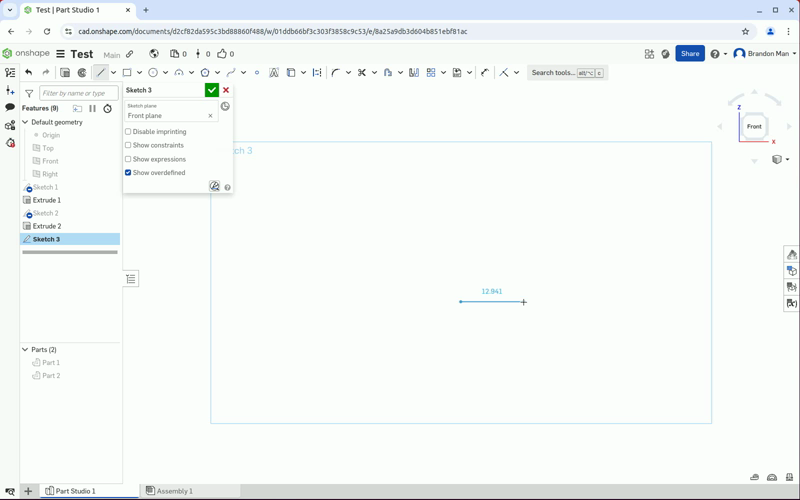
click(523, 301)
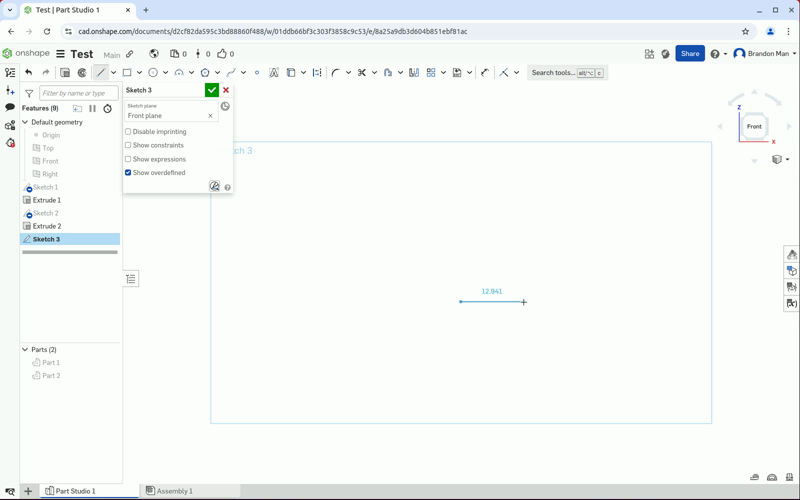
key_up(shift)
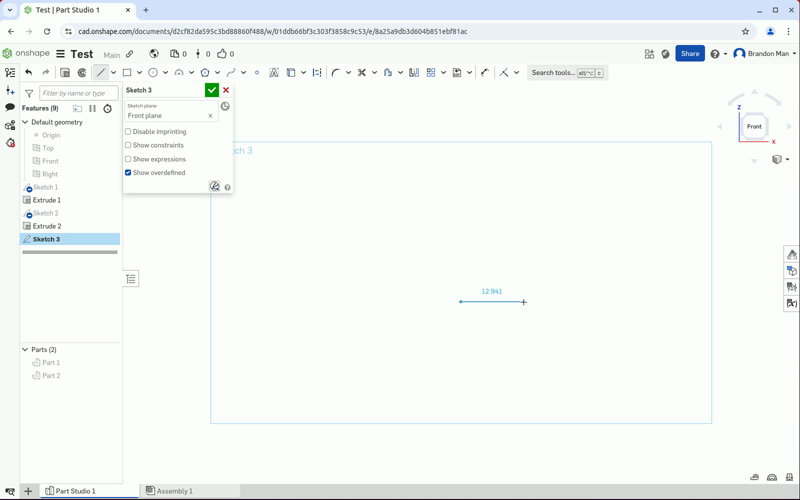
key_down(shift)
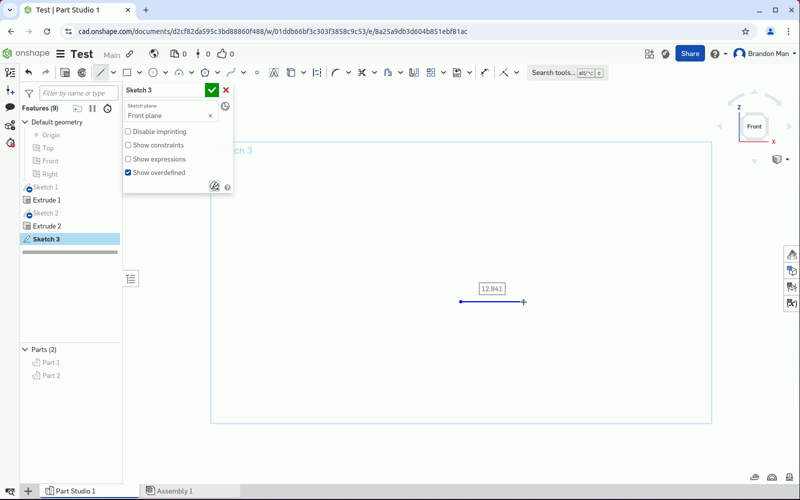
mouse_move(553, 301)
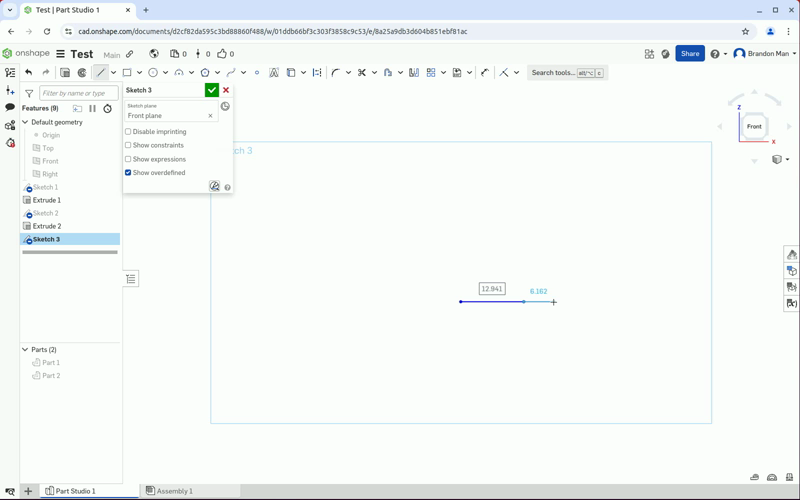
mouse_move(523, 283)
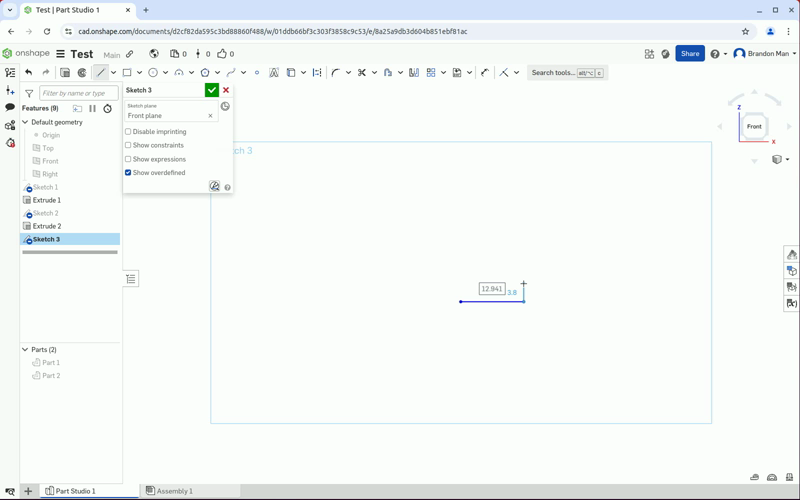
click(523, 283)
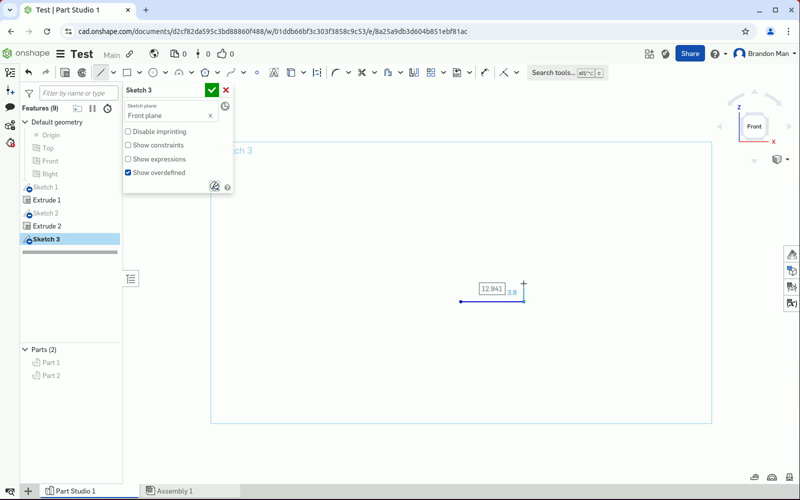
key_up(shift)
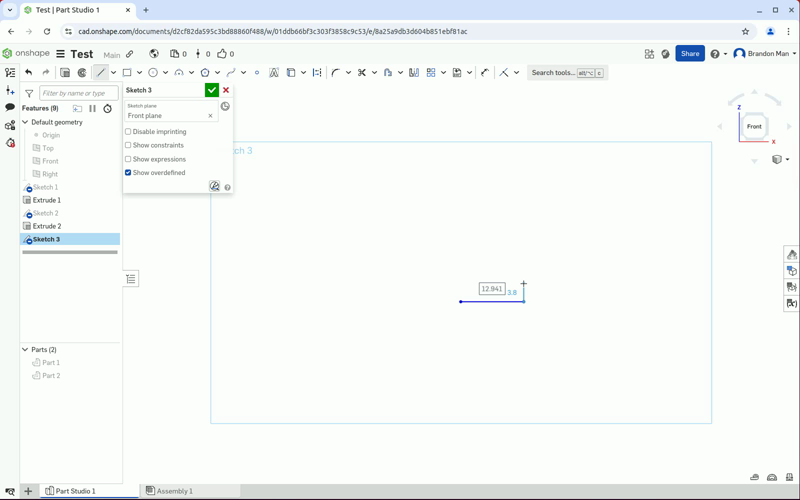
key_down(shift)
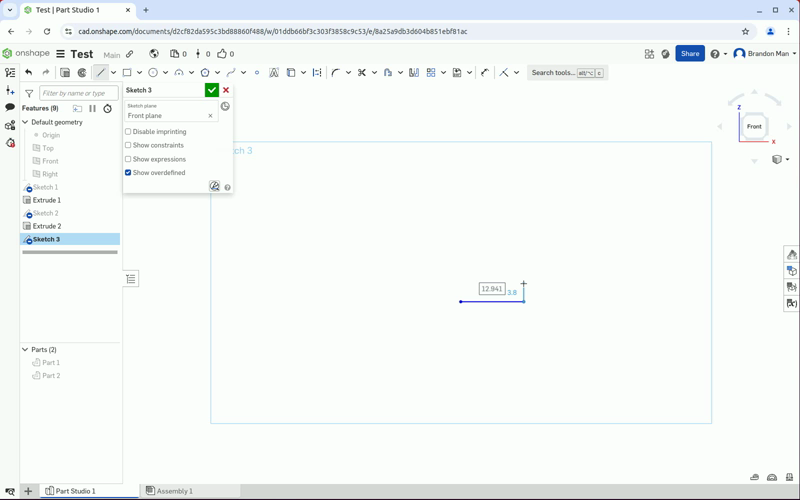
mouse_move(460, 283)
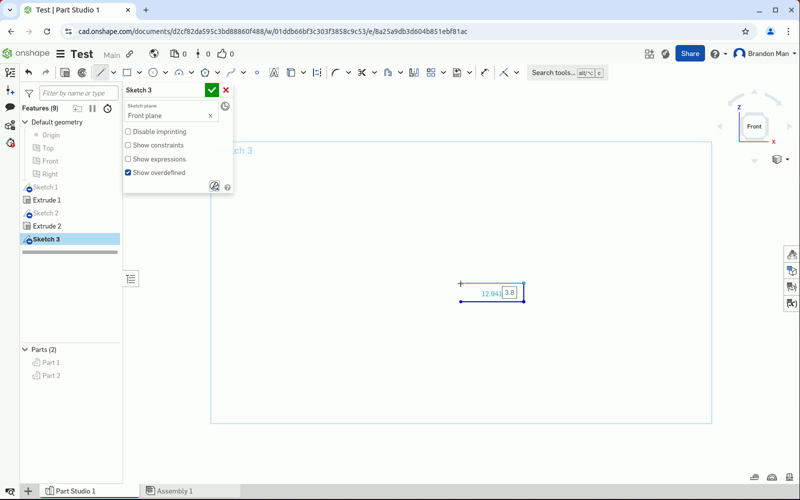
click(460, 283)
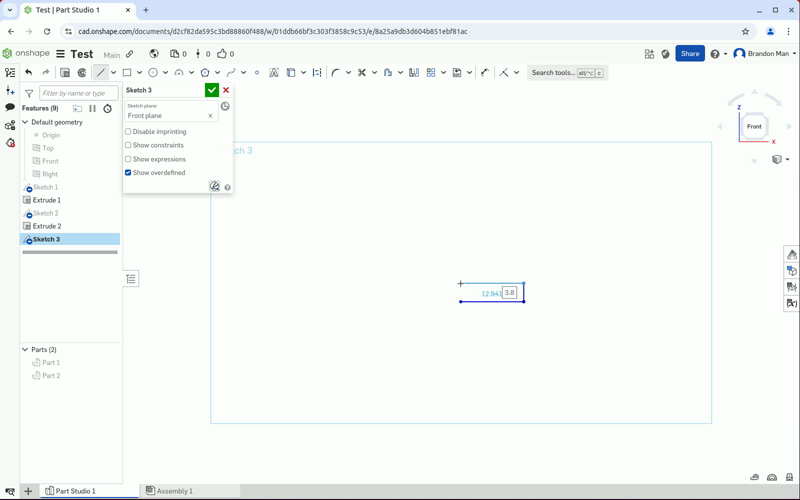
key_up(shift)
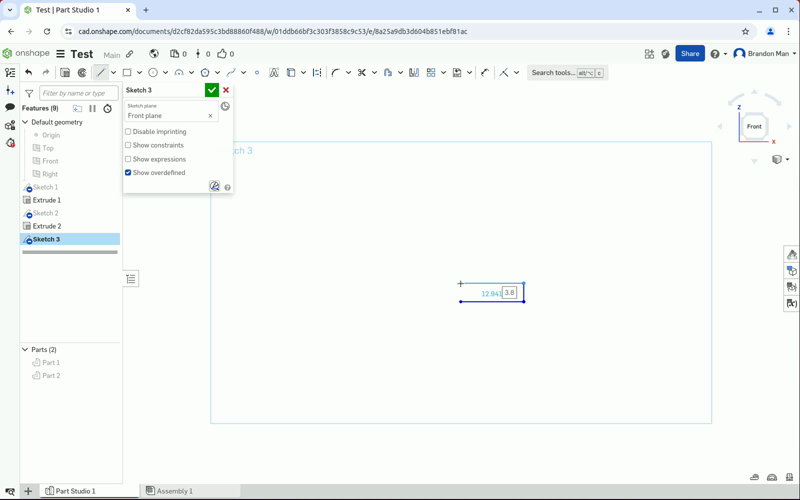
mouse_move(490, 283)
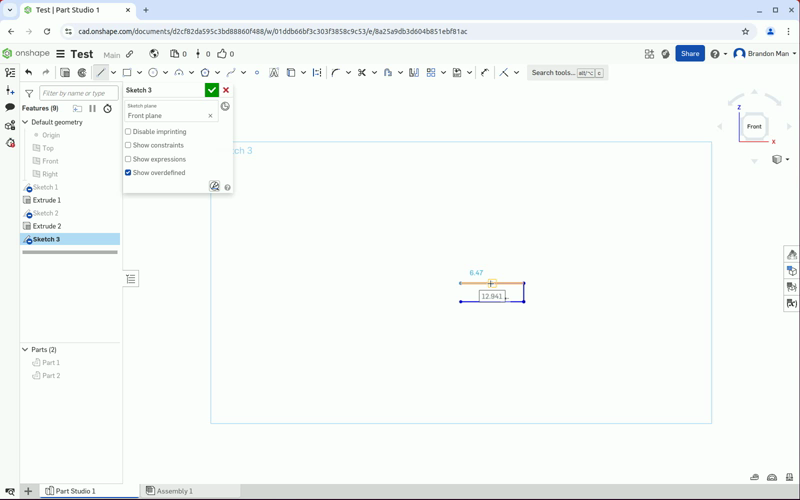
key_down(shift)
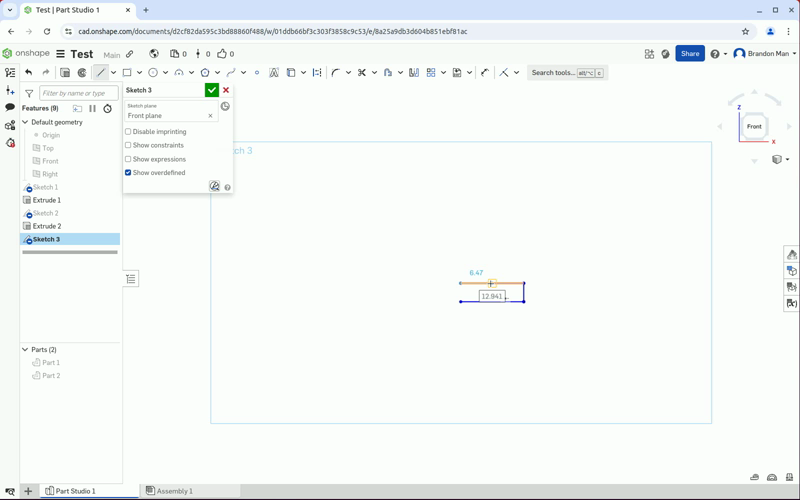
mouse_move(460, 301)
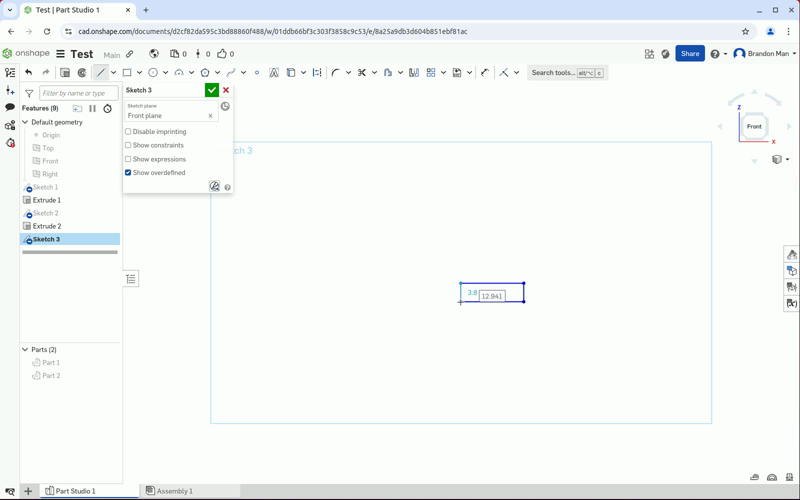
key_up(shift)
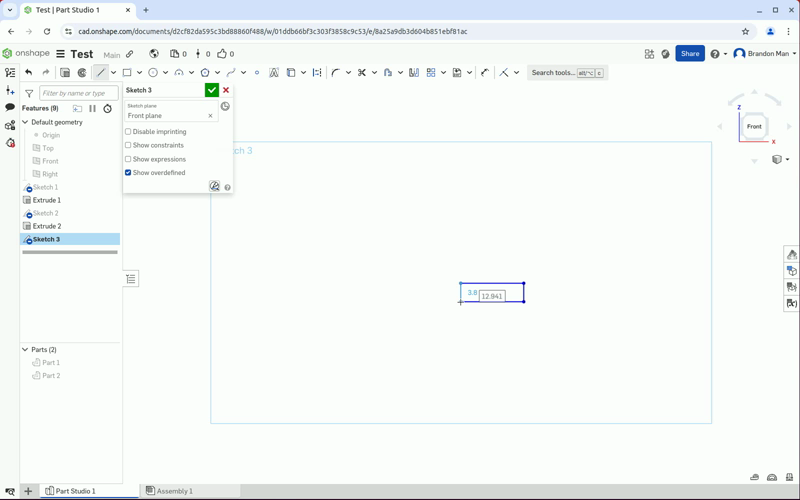
click(460, 301)
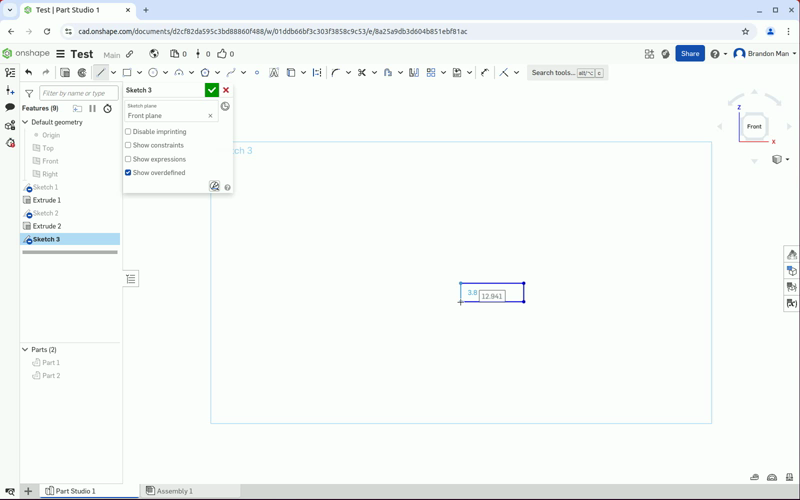
key(esc)
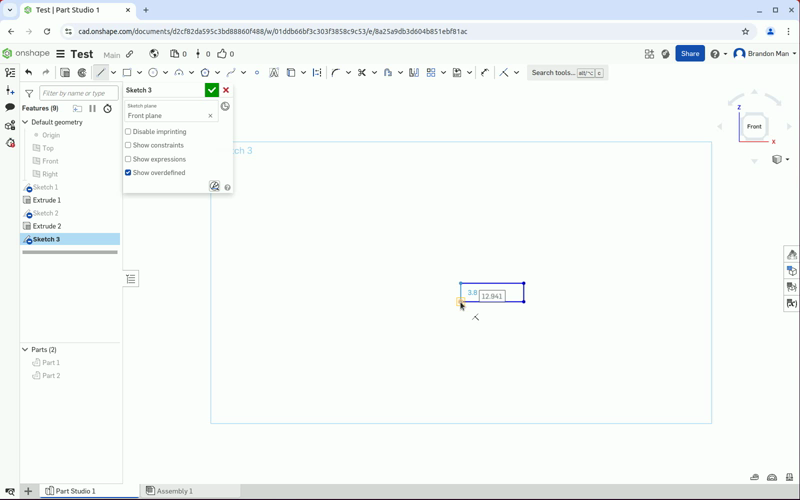
mouse_move(503, 284)
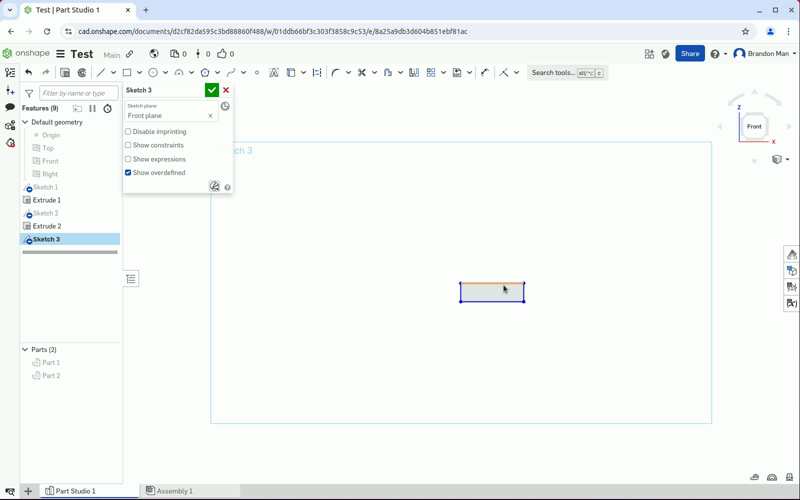
scroll(6)
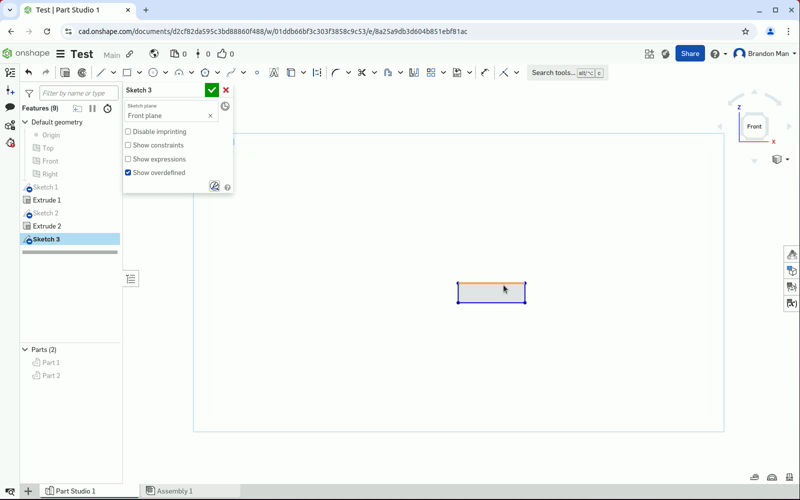
scroll(6)
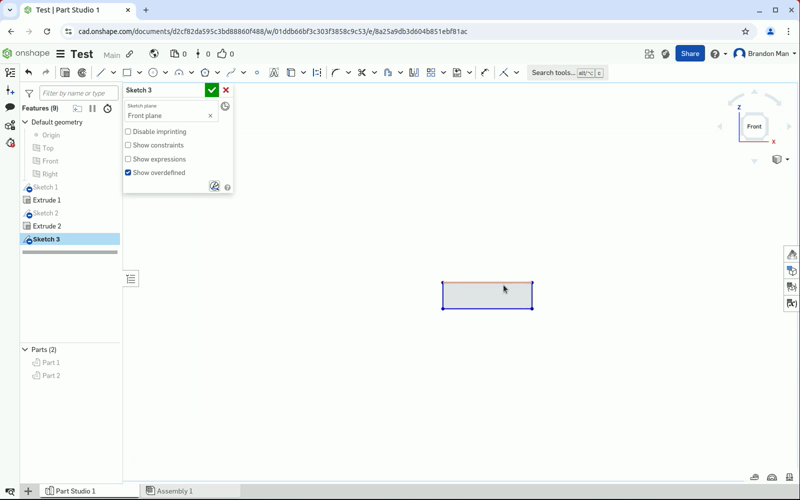
scroll(6)
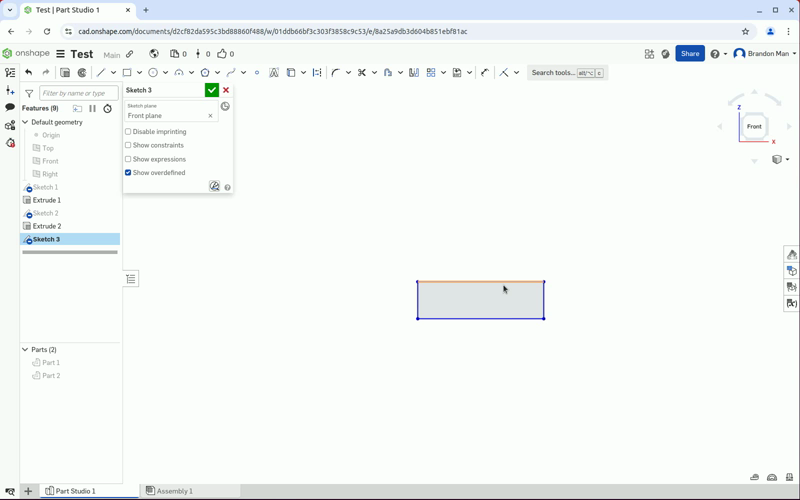
scroll(6)
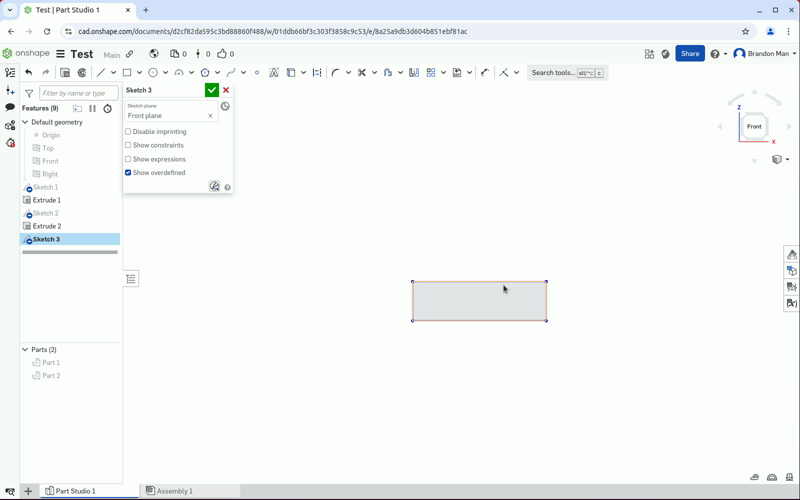
scroll(6)
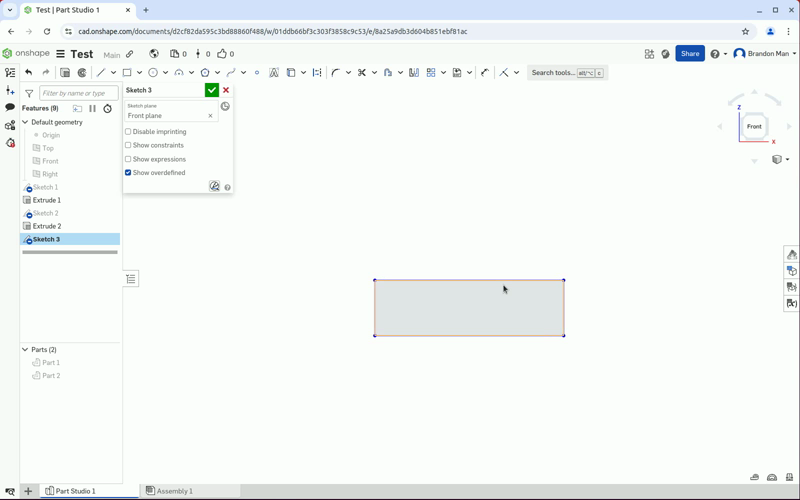
scroll(6)
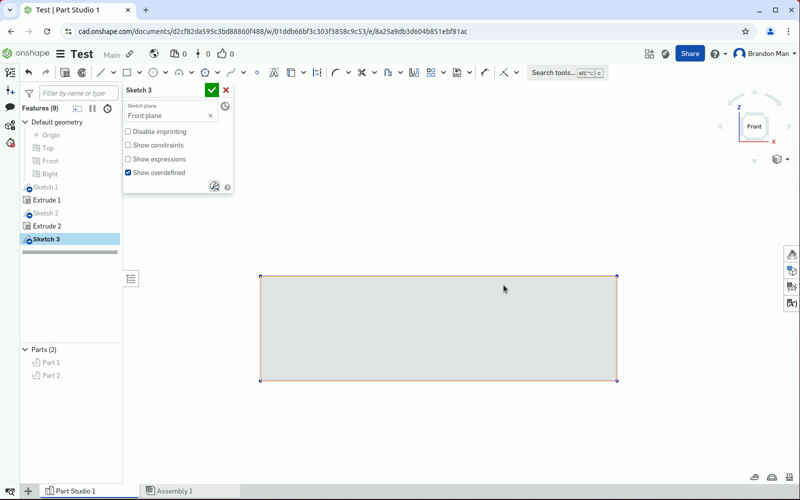
scroll(6)
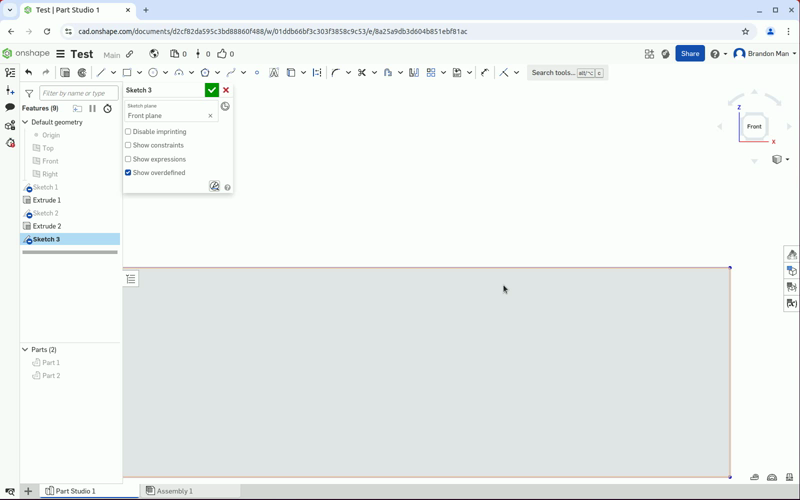
click(503, 284)
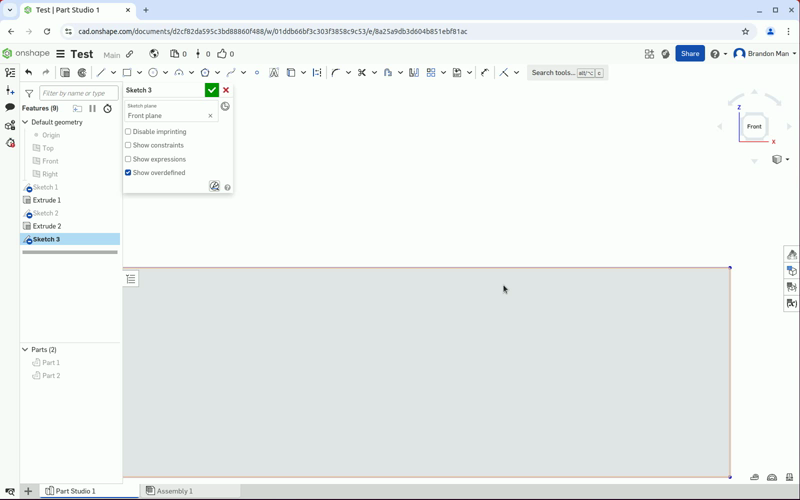
scroll(-6)
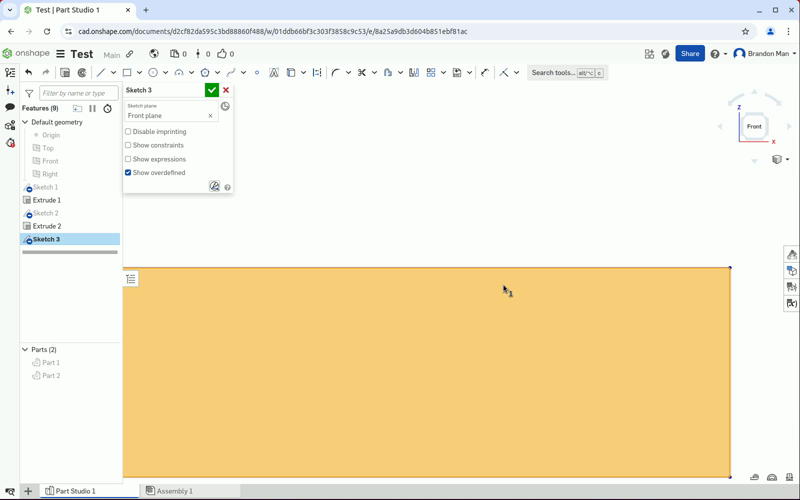
scroll(-6)
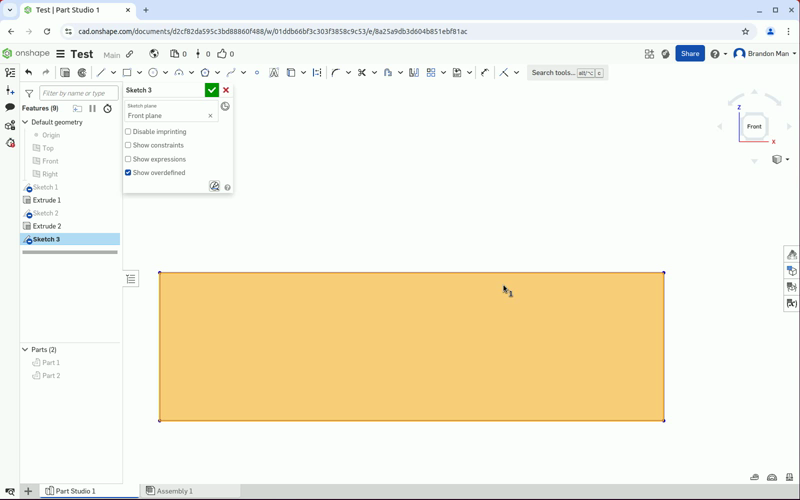
scroll(-6)
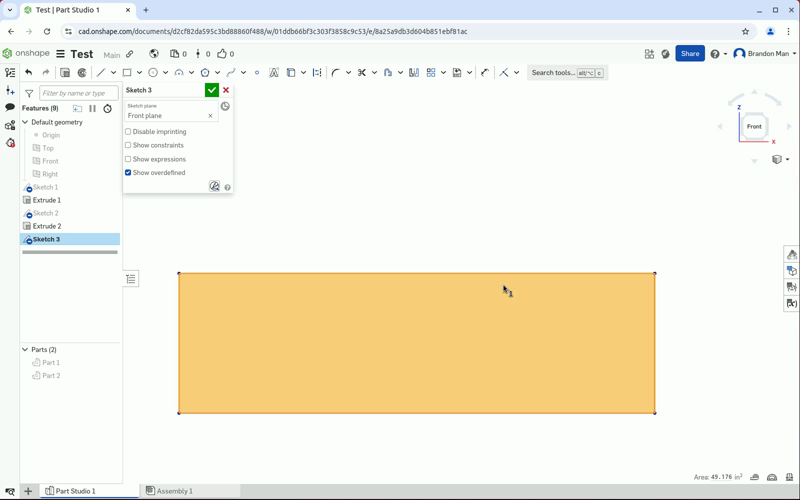
scroll(-6)
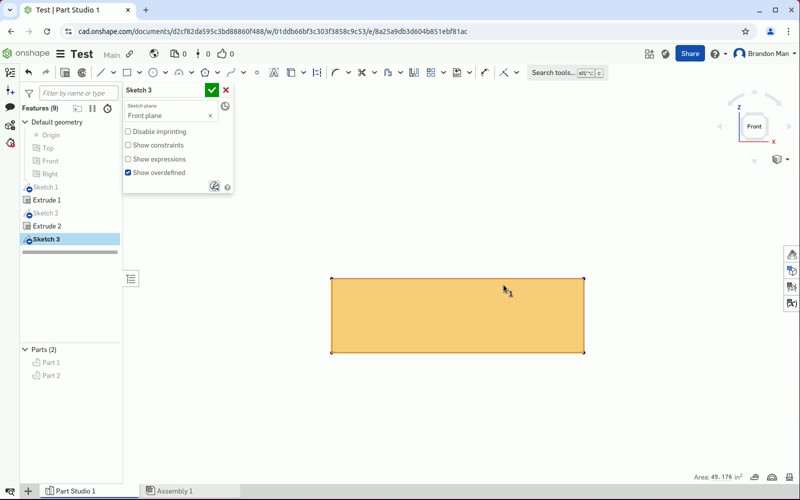
scroll(-6)
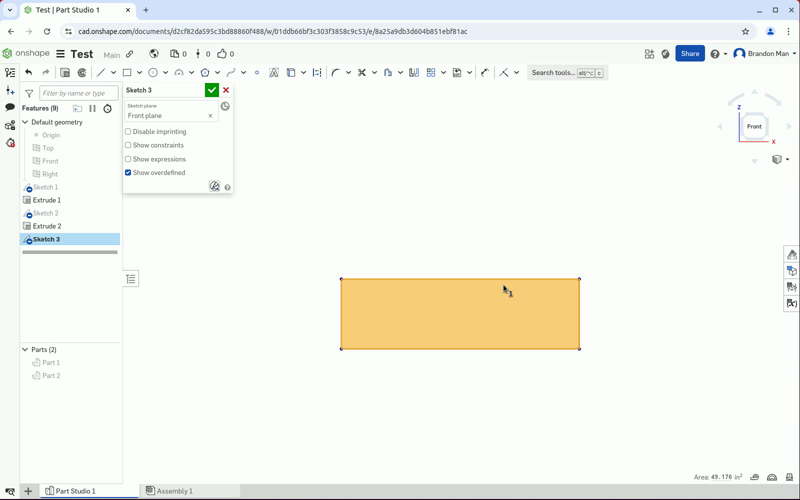
scroll(-6)
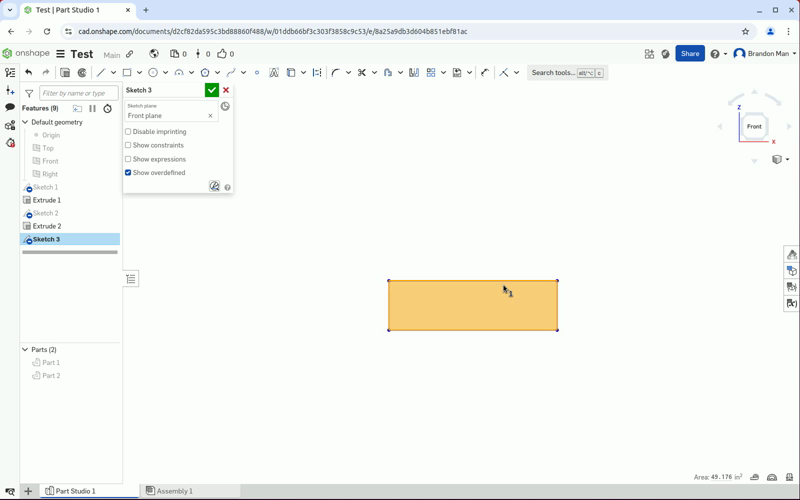
scroll(-6)
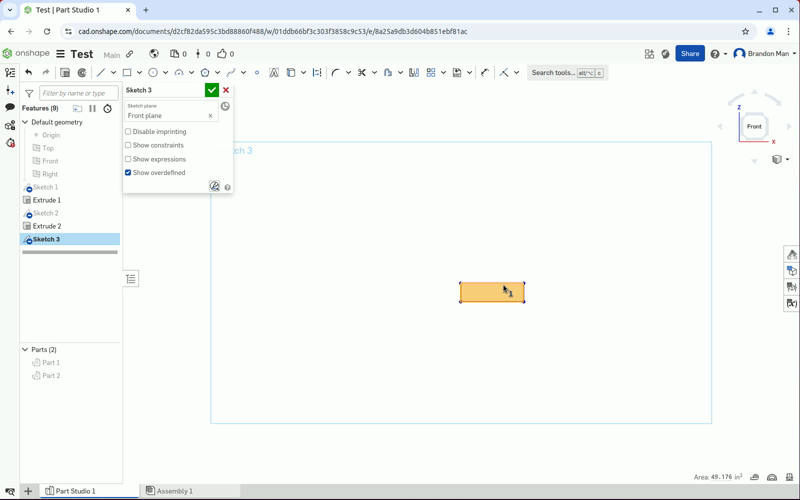
mouse_move(73, 352)
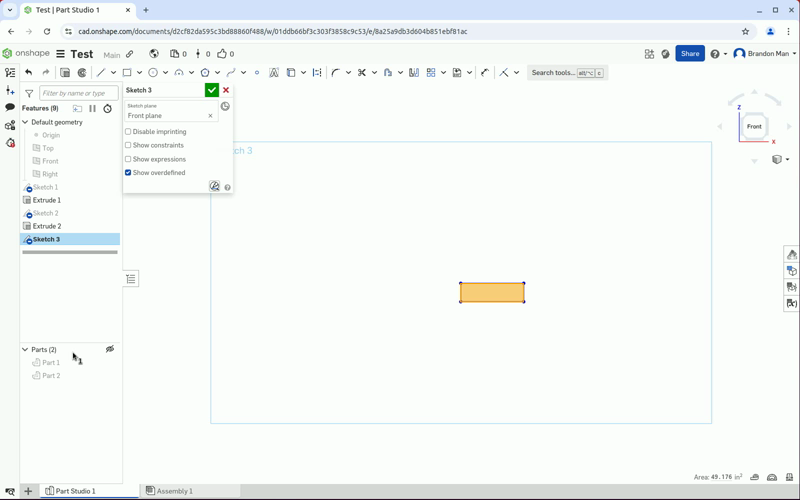
key(shift+y)
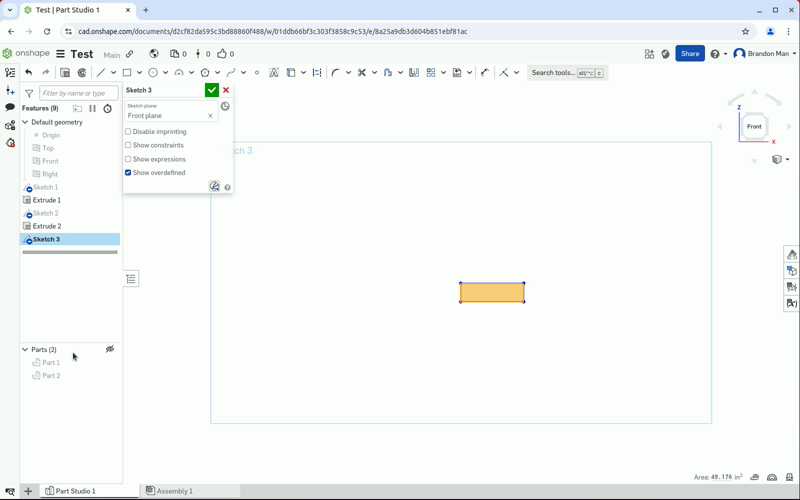
key(shift+e)
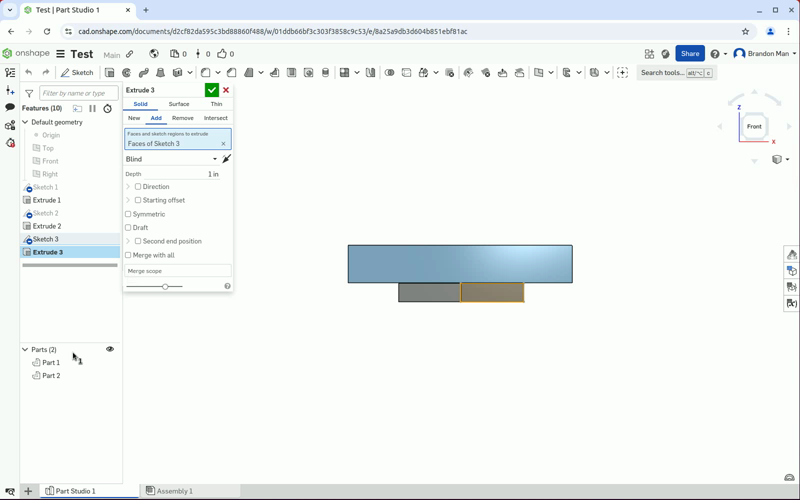
mouse_move(143, 106)
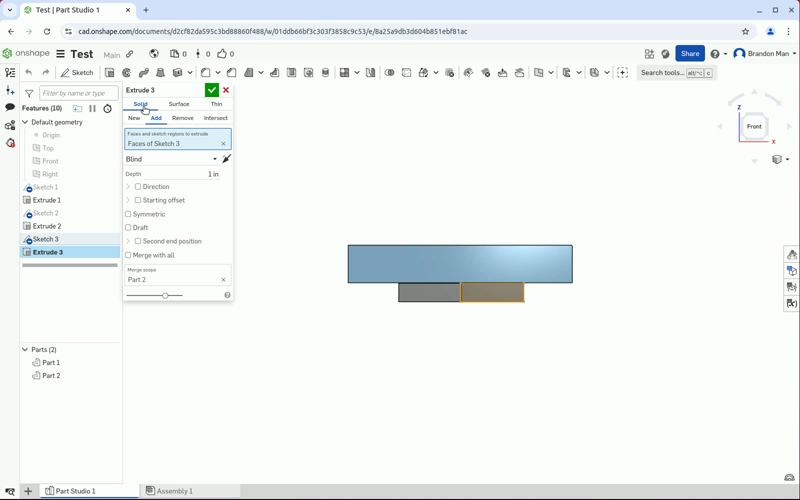
click(143, 106)
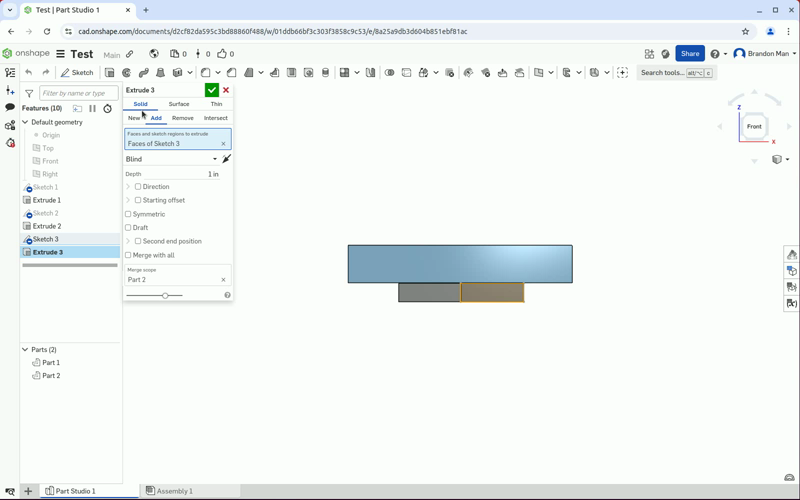
mouse_move(137, 120)
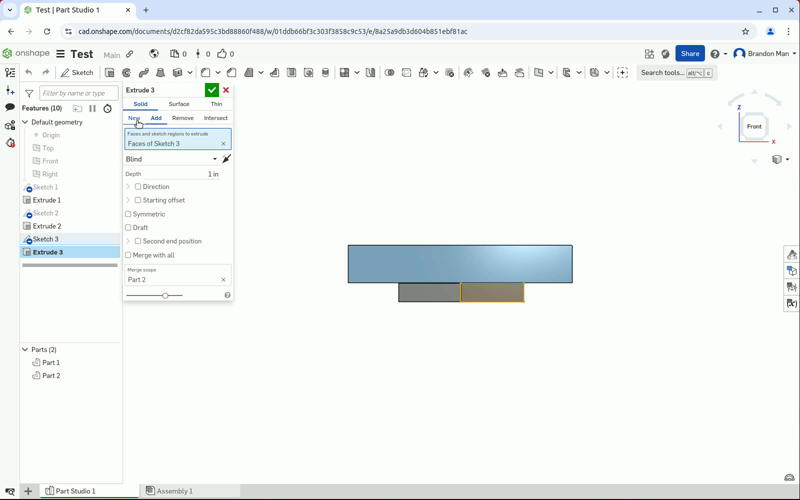
click(137, 120)
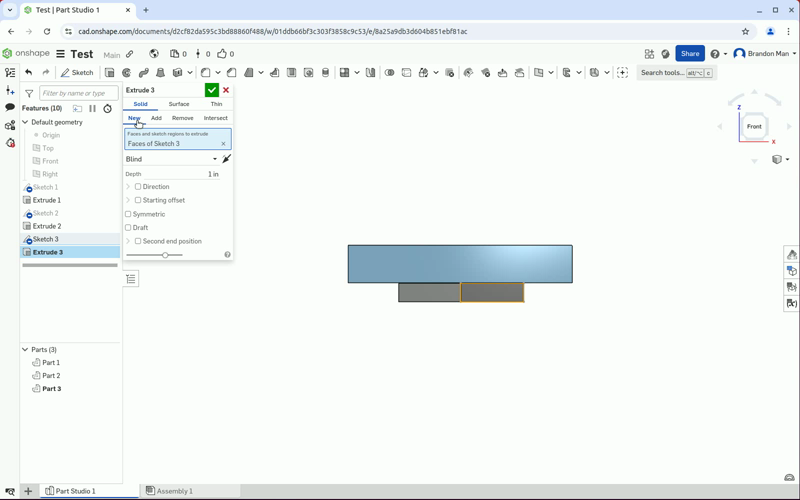
key(tab, 4)
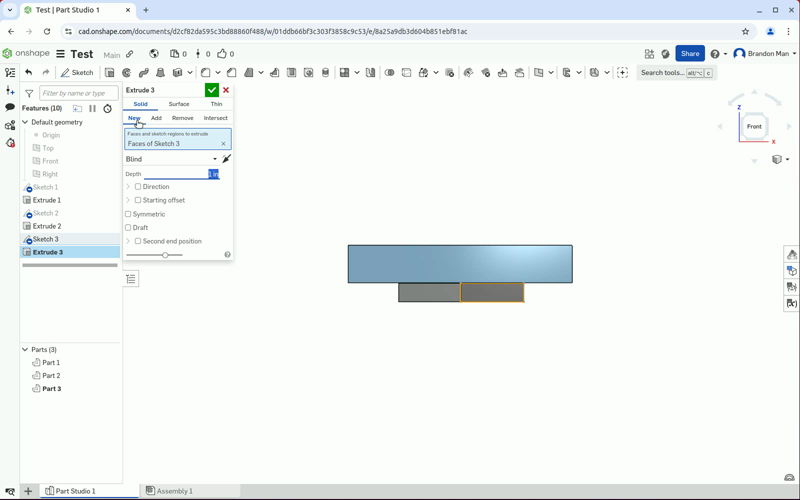
text(11.554)
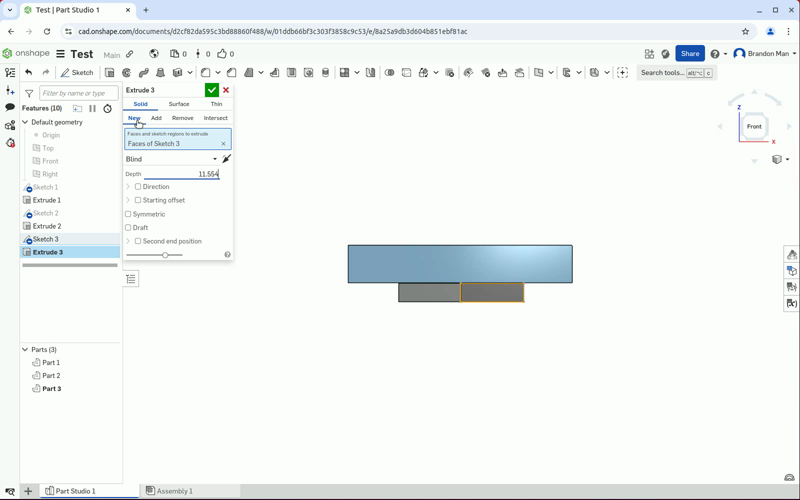
key(tab, 3)
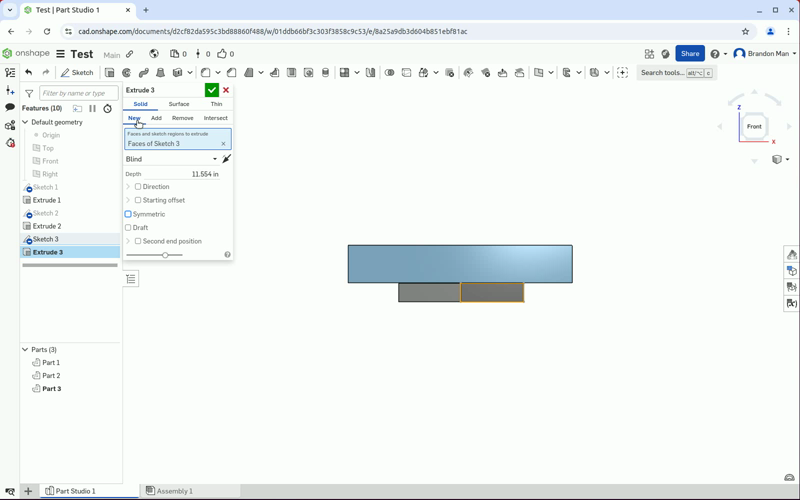
key(space)
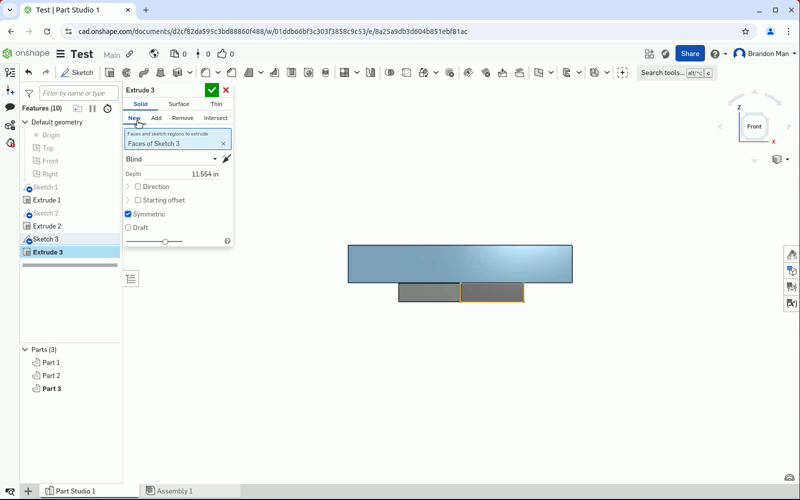
key(enter)
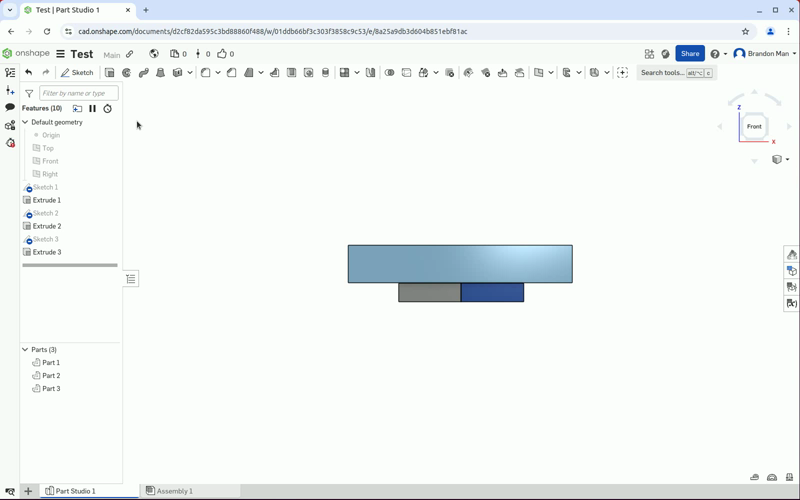
key(shift+h)
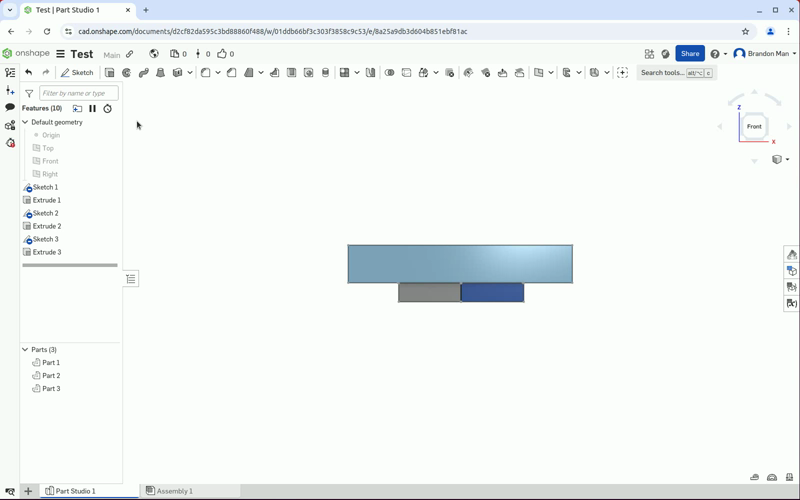
key(shift+h)
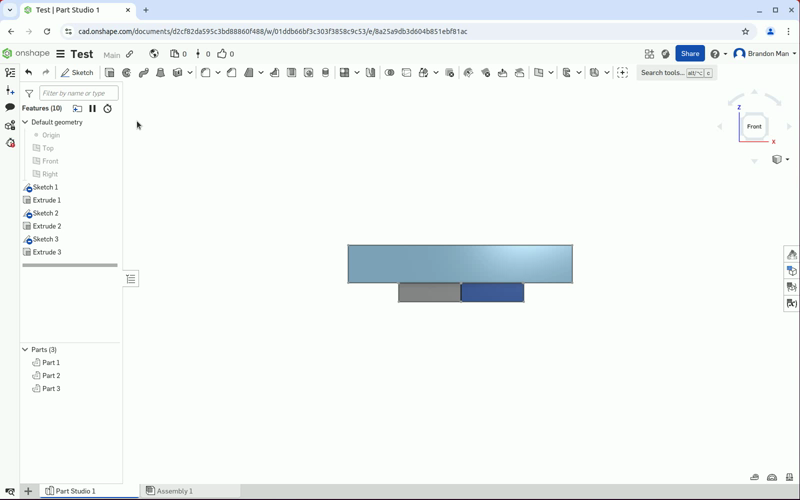
key(shift+7)
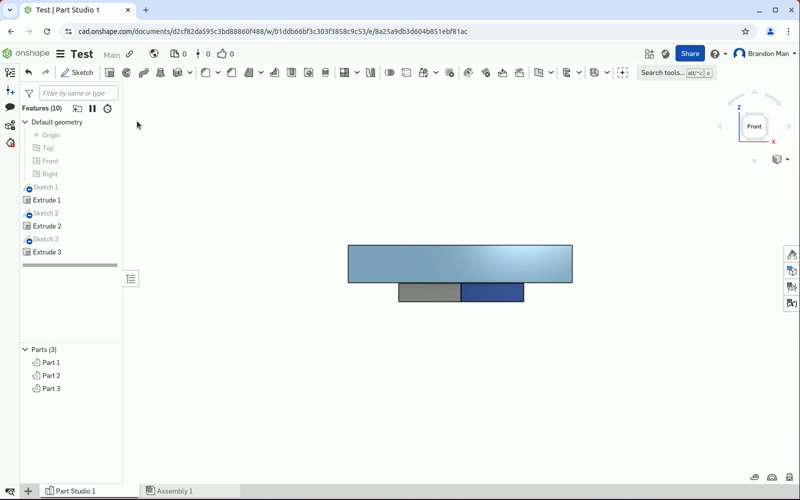
key(left, 2)
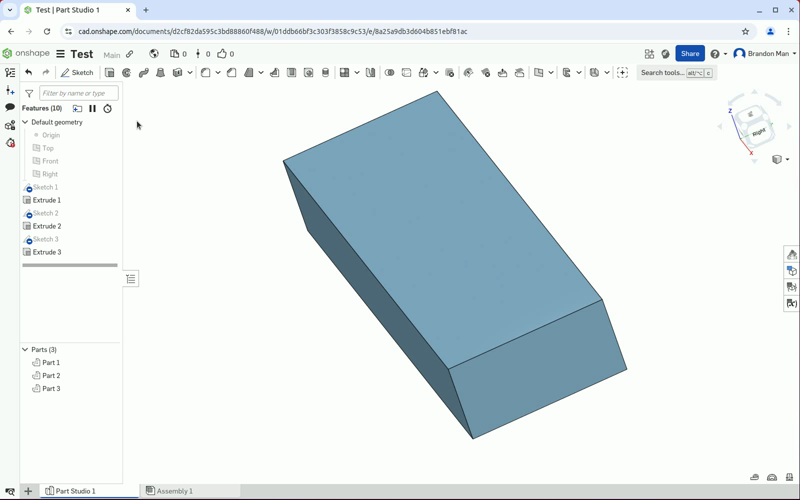
key(down, 2)
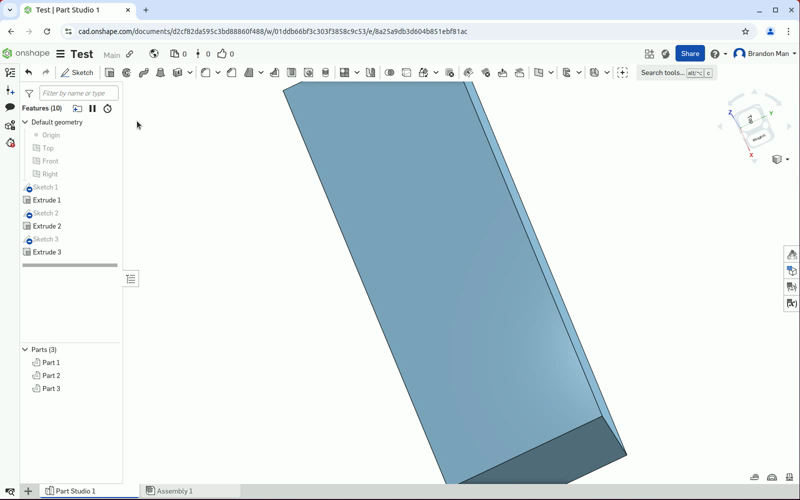
key(up, 2)
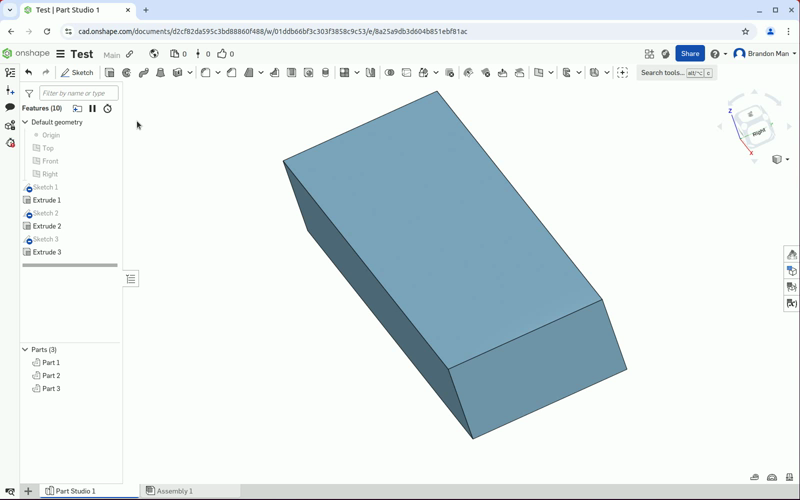
key(right, 2)
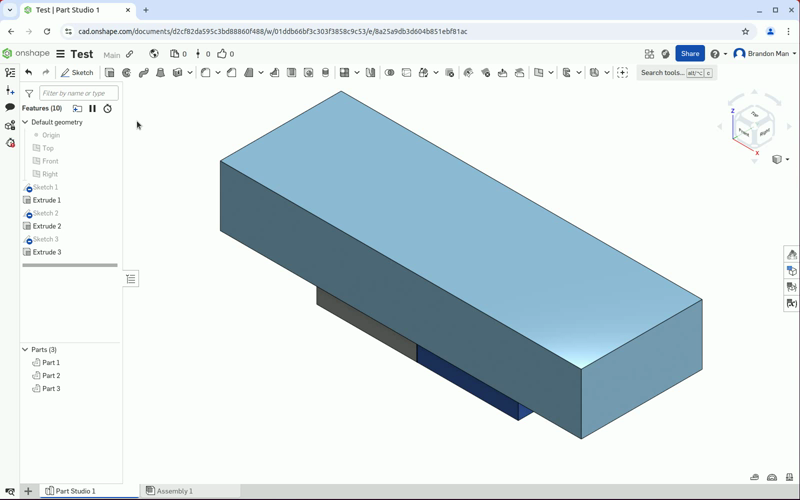
mouse_move(73, 189)
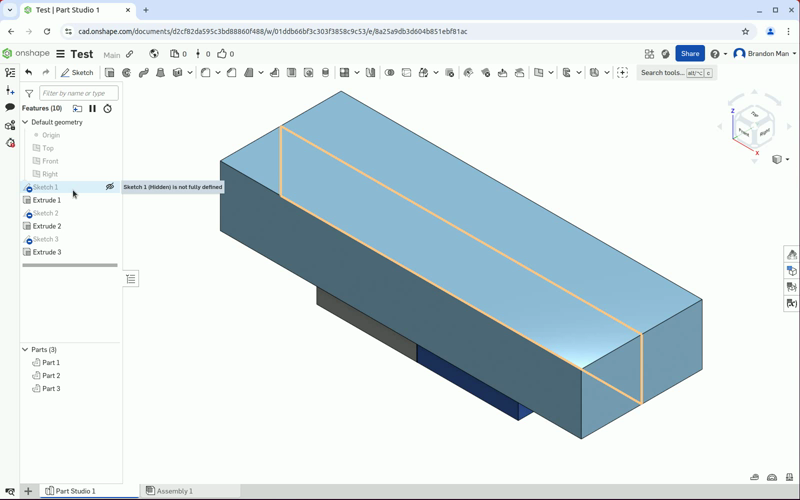
click(73, 189)